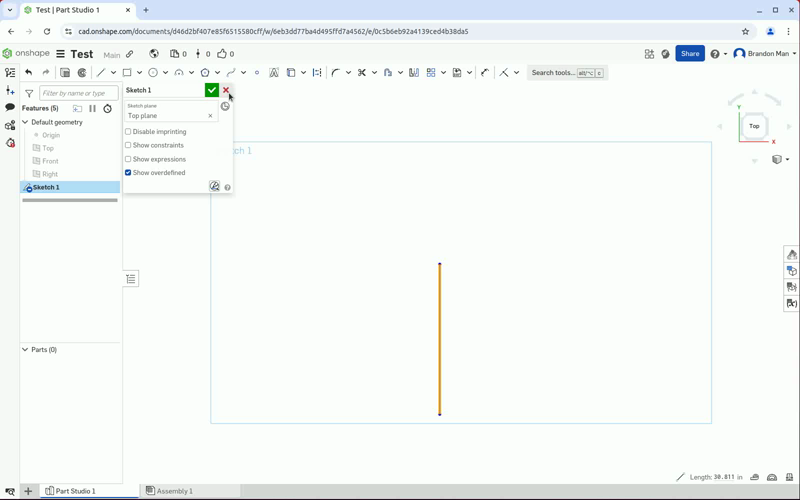
key(shift+h)
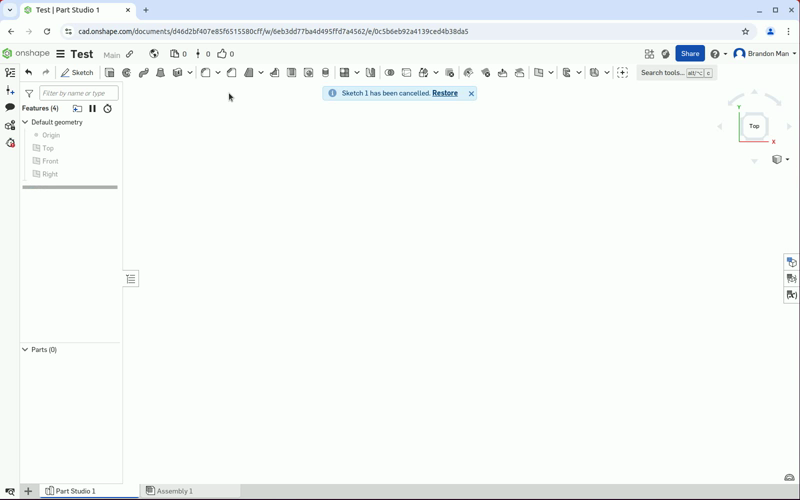
mouse_move(73, 352)
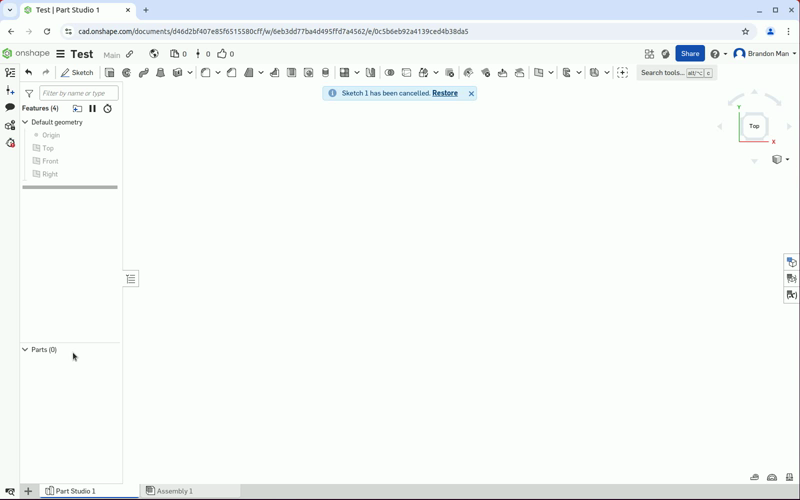
key(y)
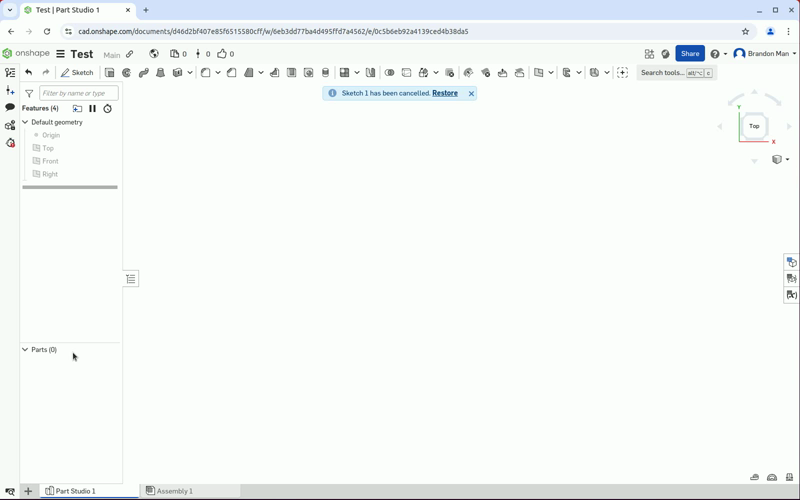
key(shift+p)
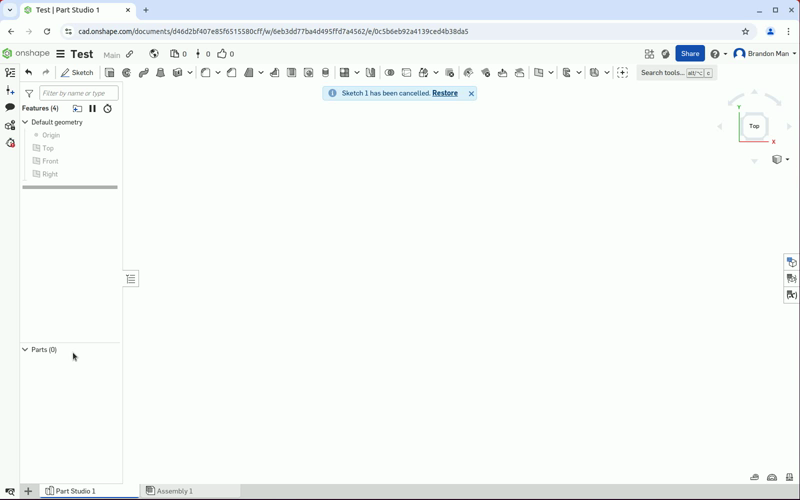
key(space)
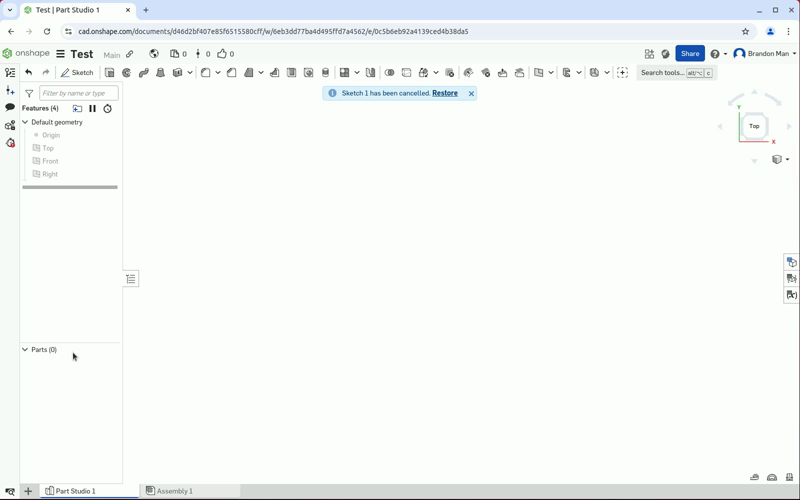
key_down(shift)
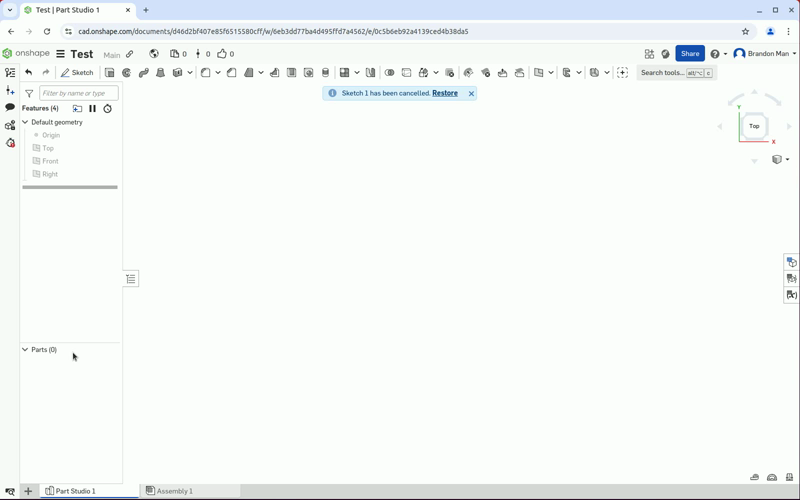
key(up)
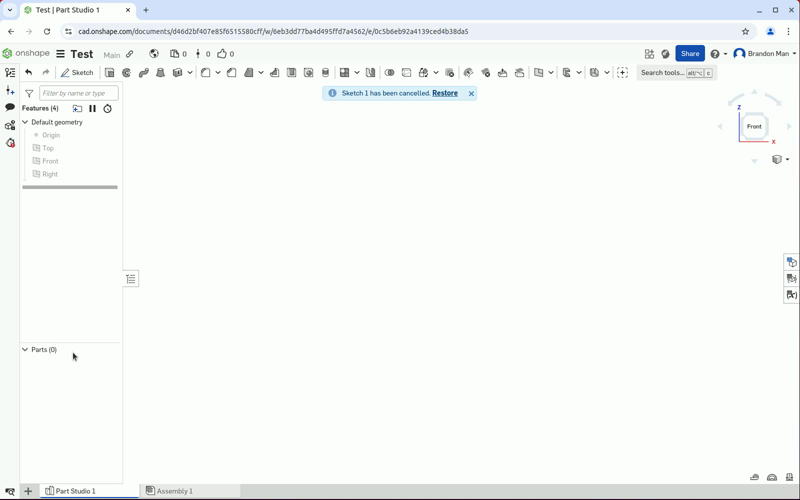
key_up(shift)
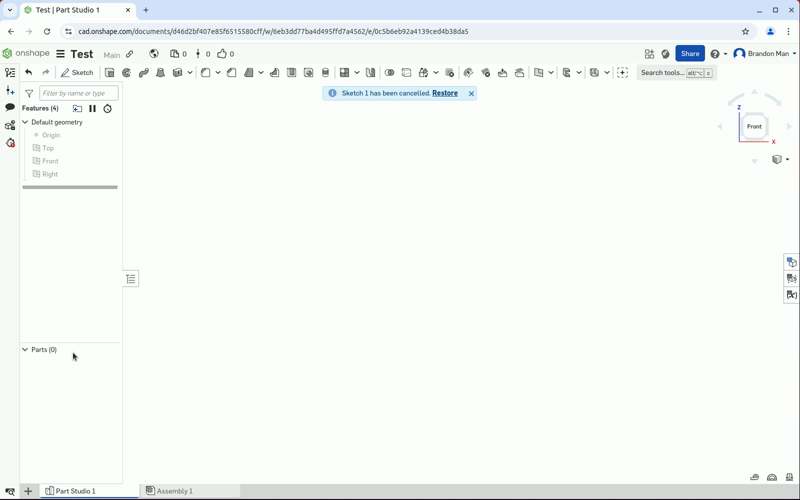
mouse_move(73, 352)
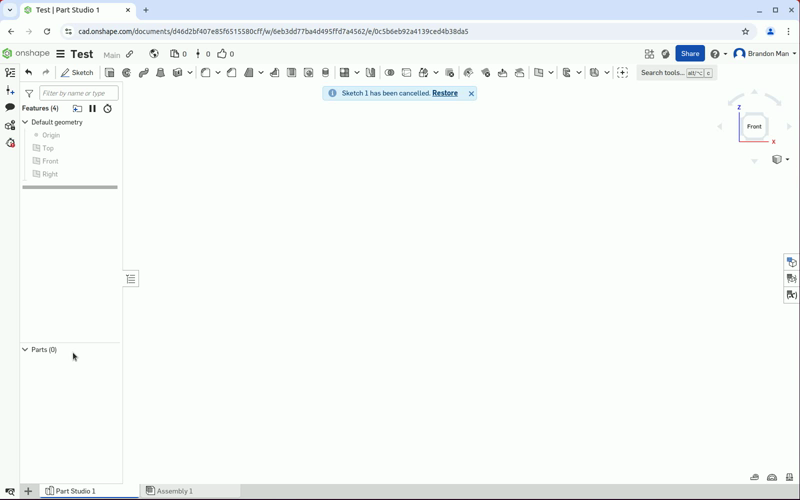
key(shift+y)
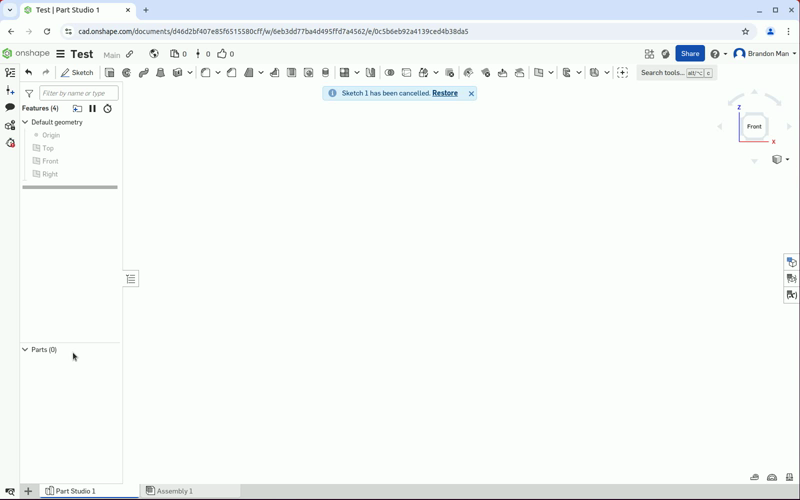
key(shift+s)
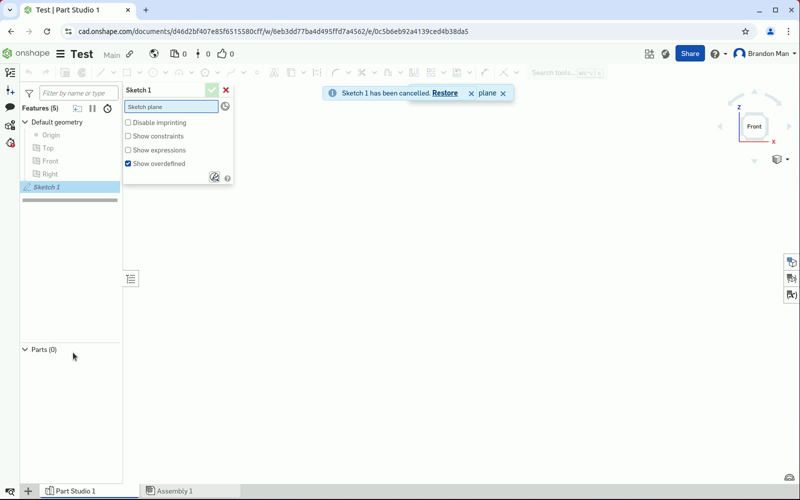
mouse_move(73, 163)
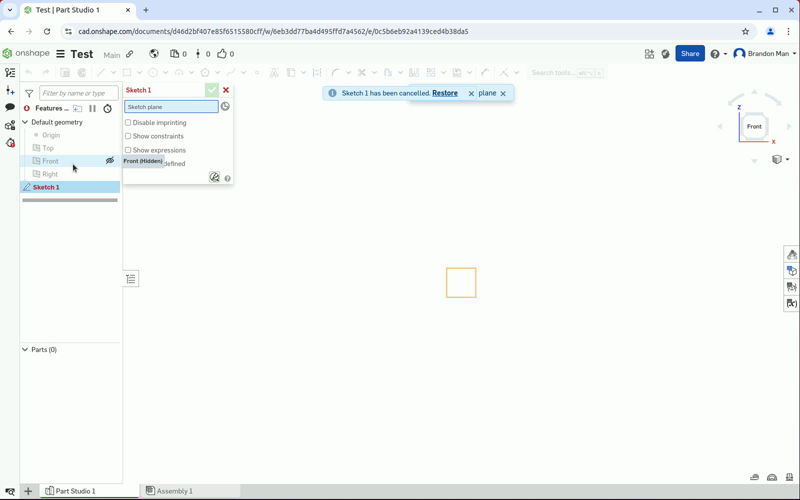
click(73, 163)
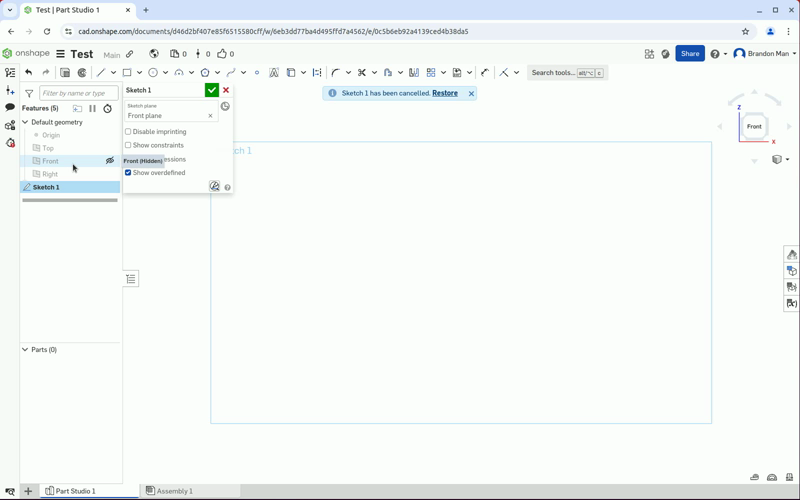
mouse_move(73, 352)
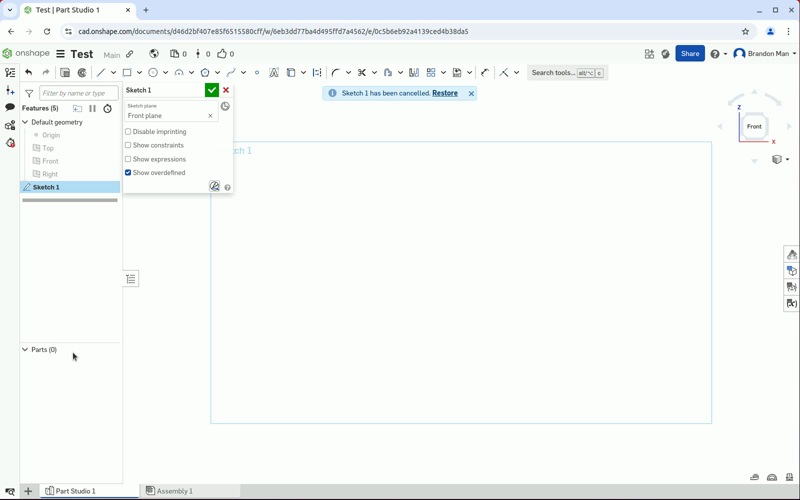
key(y)
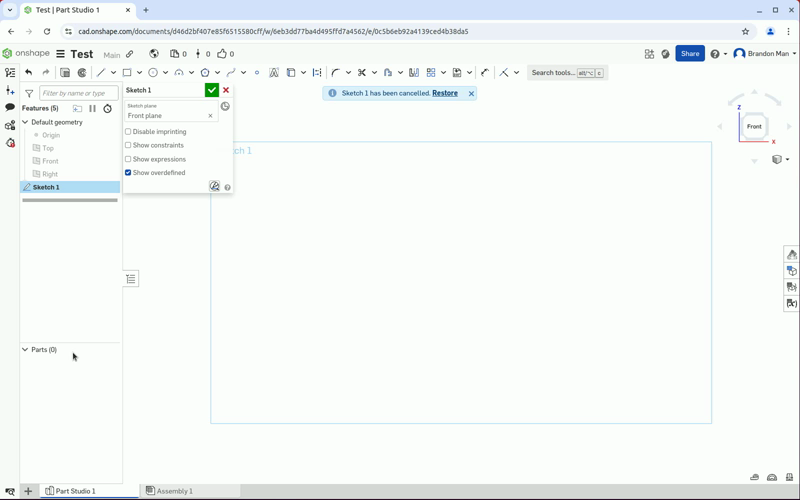
key(l)
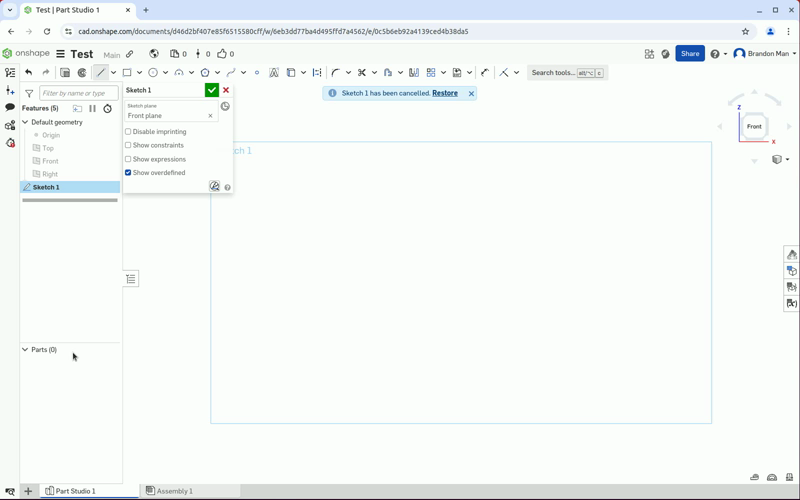
key_down(shift)
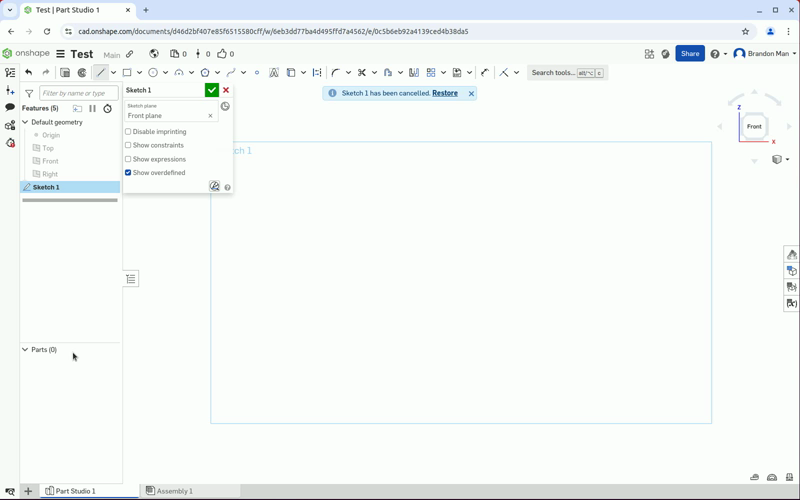
mouse_move(460, 282)
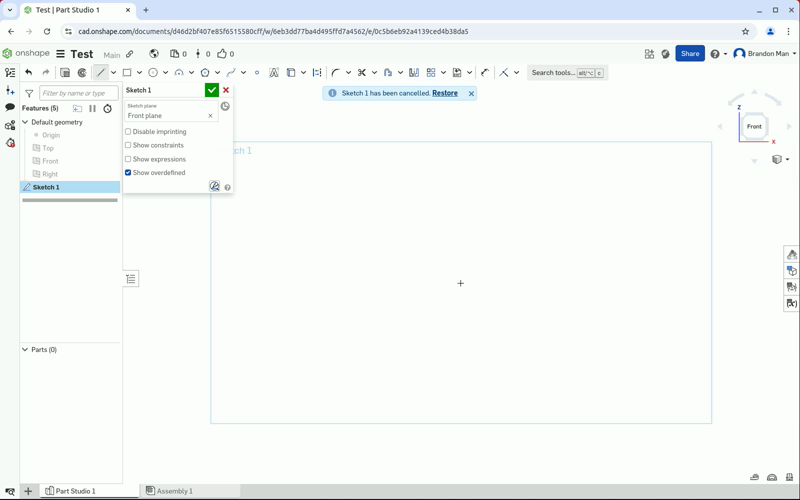
click(460, 282)
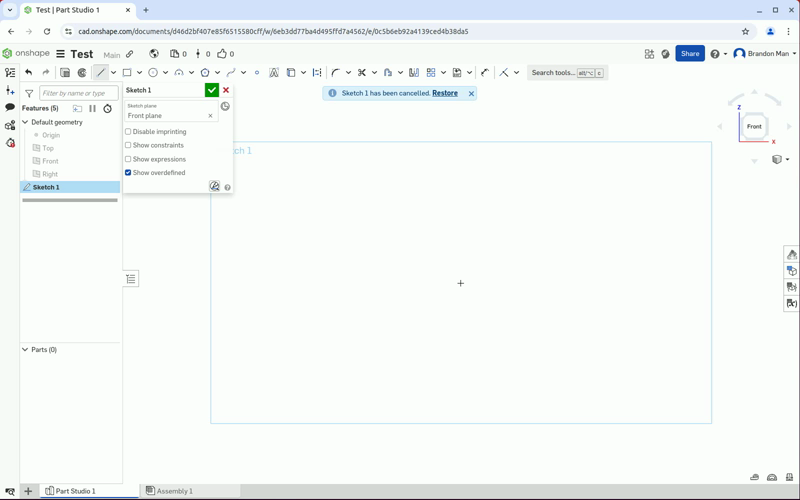
key_up(shift)
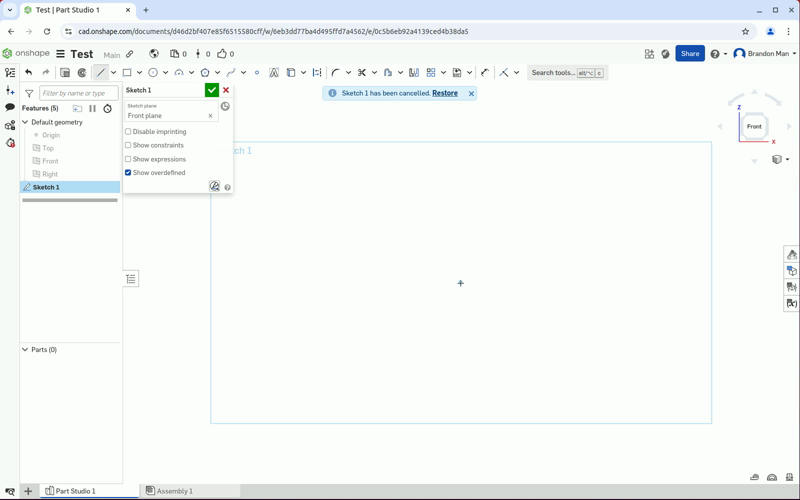
key_down(shift)
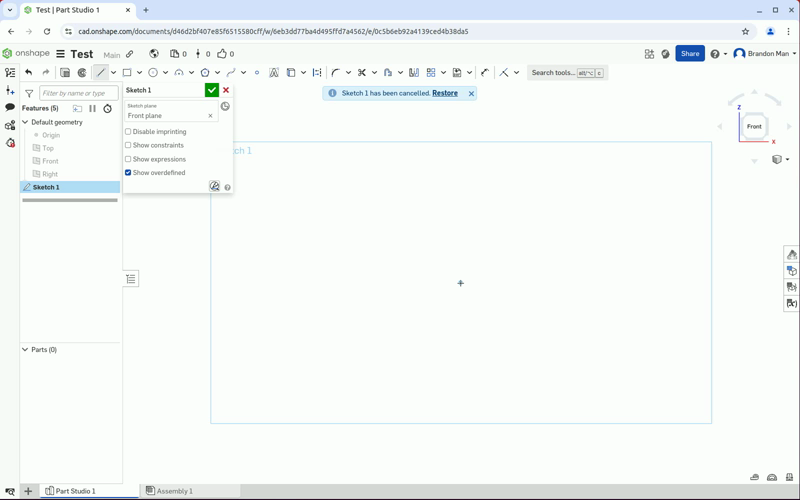
mouse_move(573, 282)
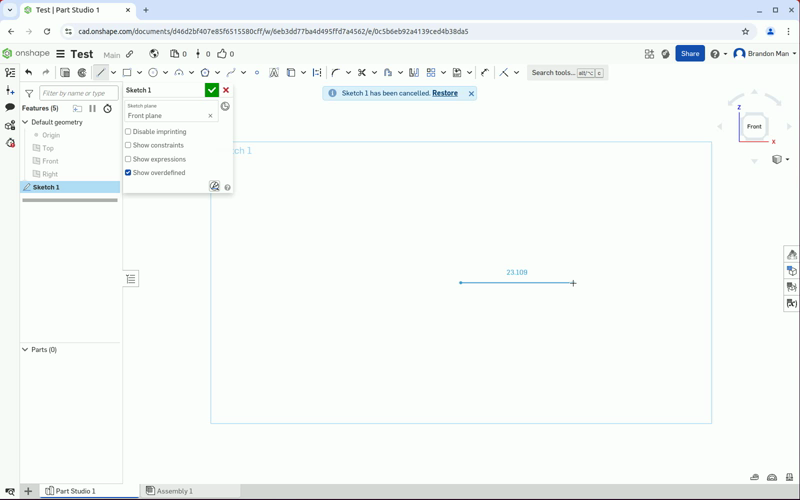
click(573, 282)
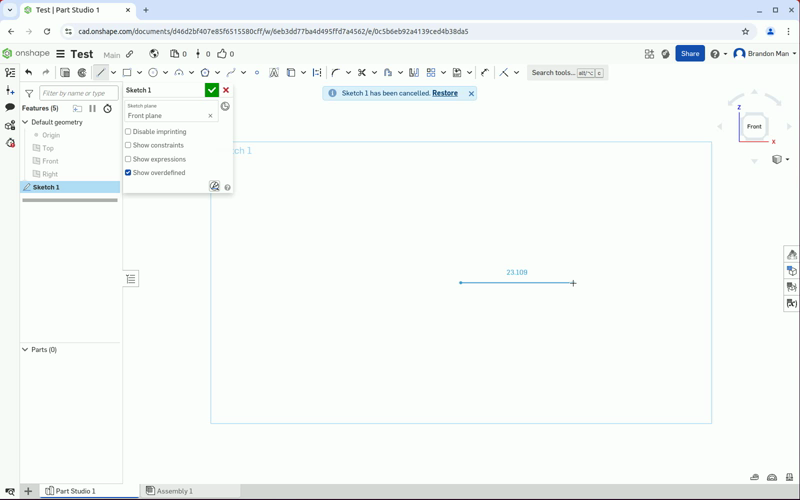
key_up(shift)
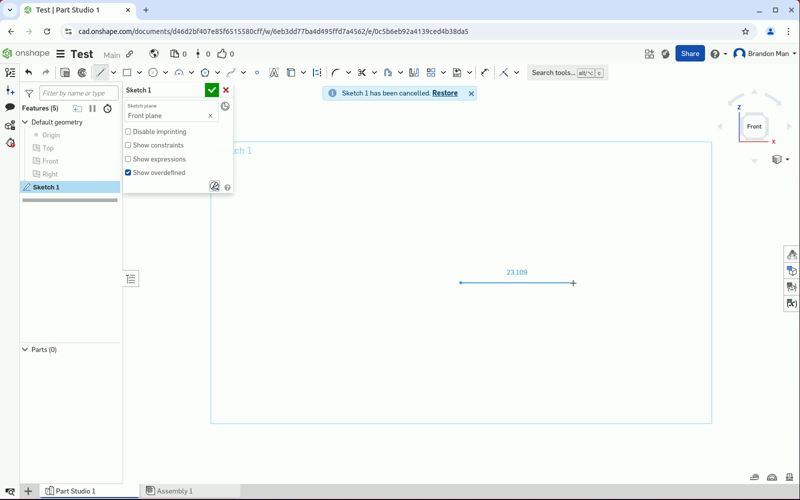
key_down(shift)
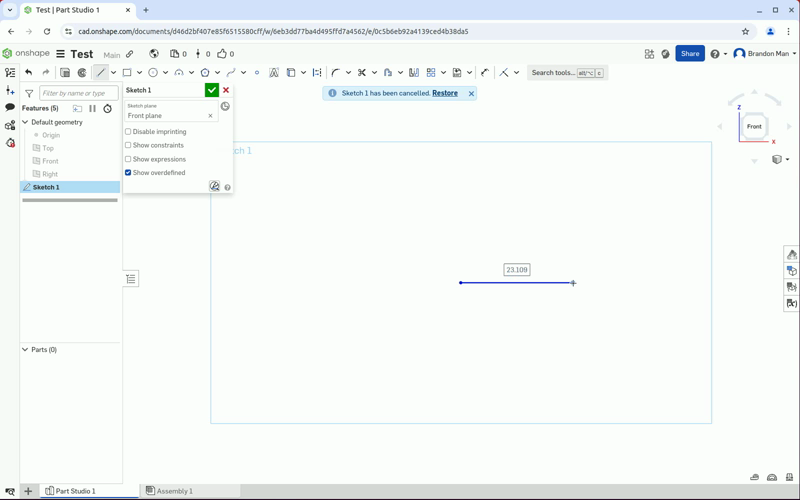
mouse_move(589, 282)
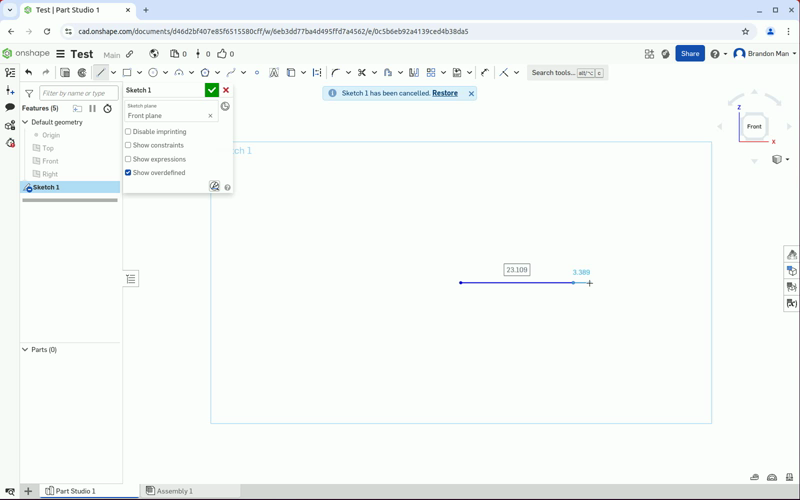
mouse_move(573, 245)
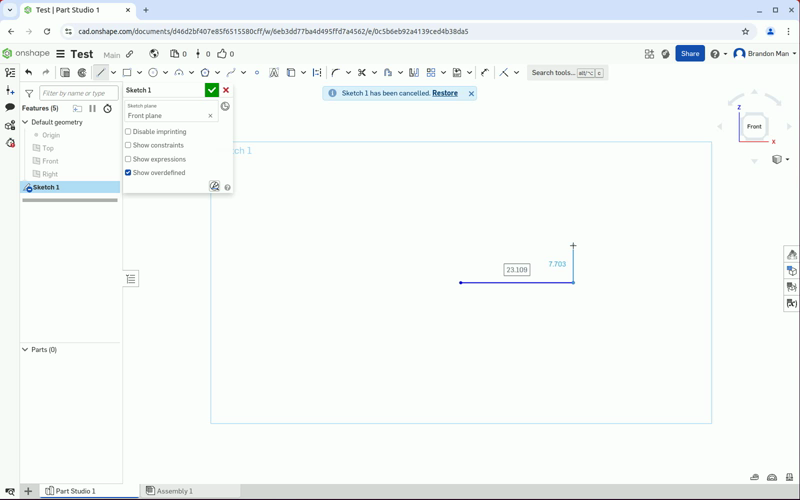
click(573, 245)
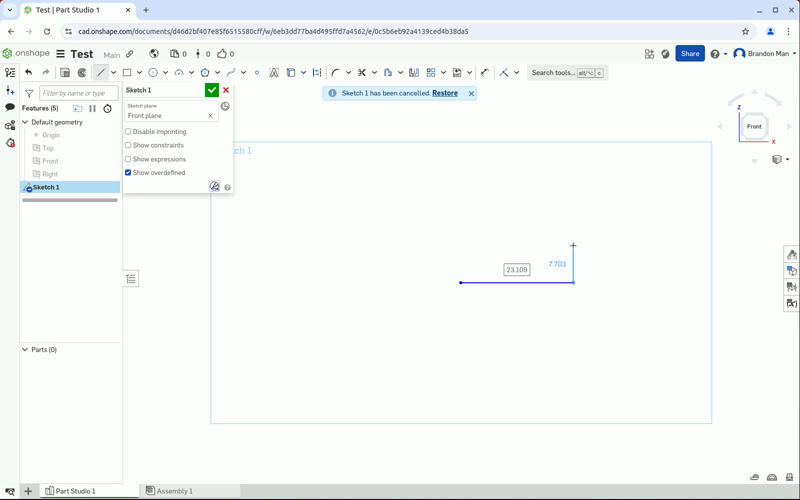
key_up(shift)
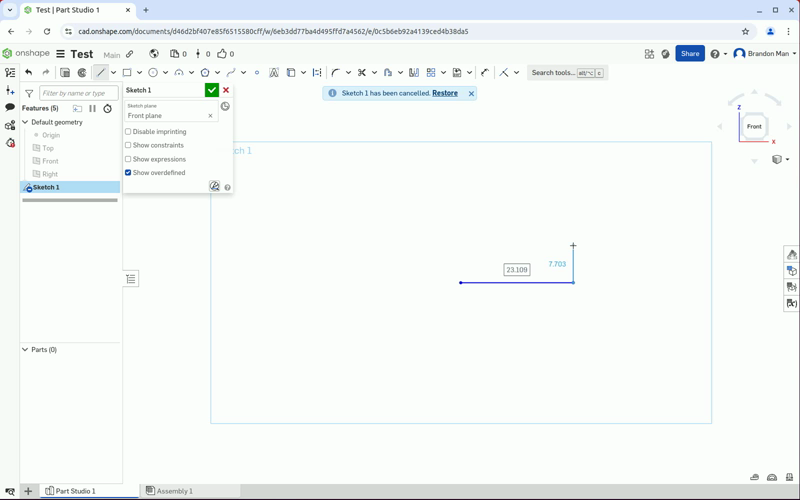
key_down(shift)
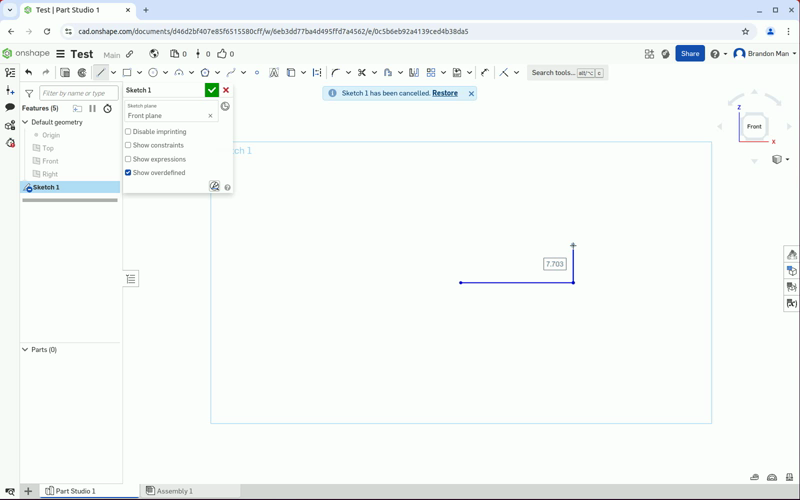
mouse_move(491, 223)
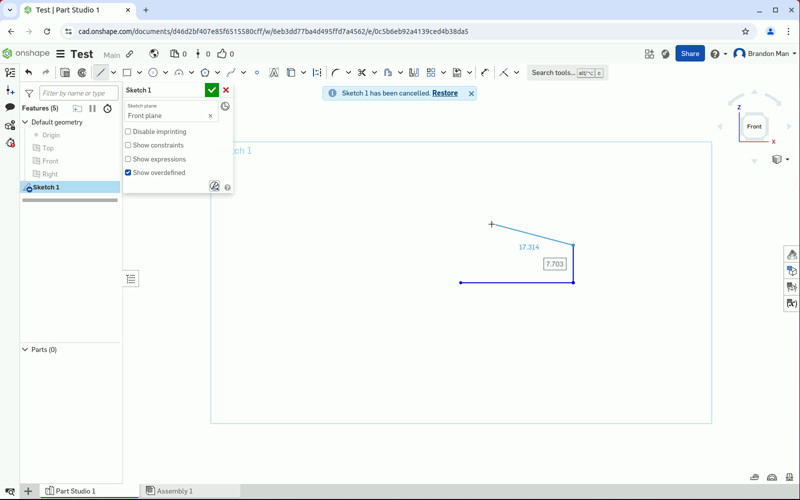
click(491, 223)
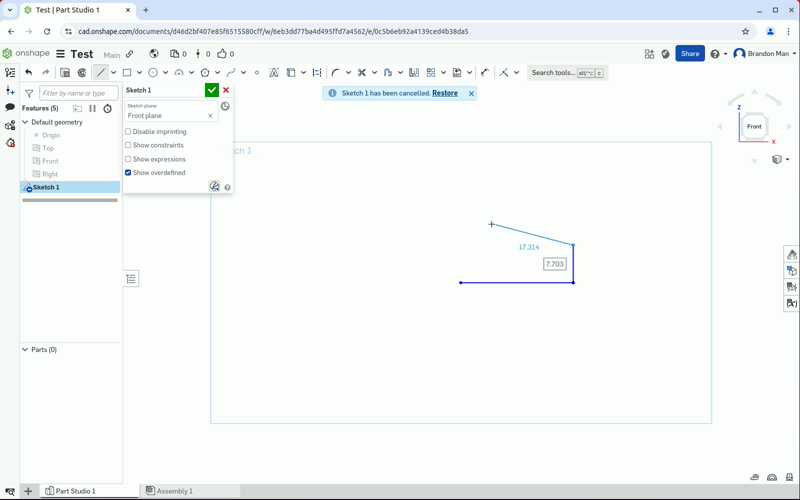
key_up(shift)
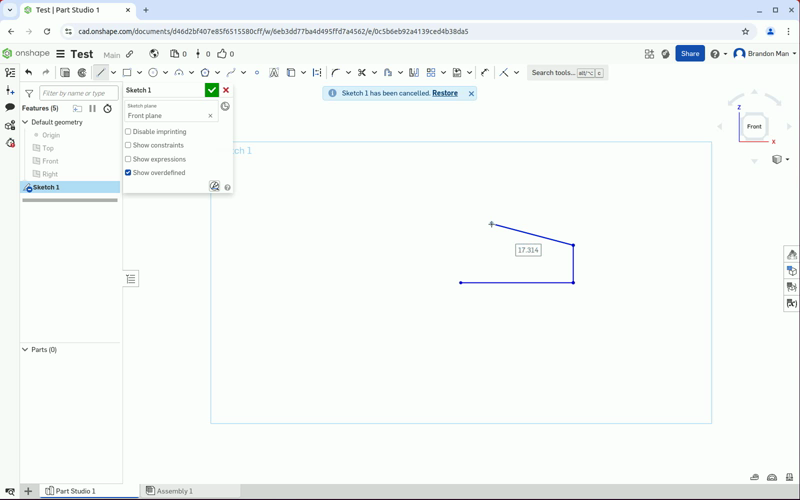
key_down(shift)
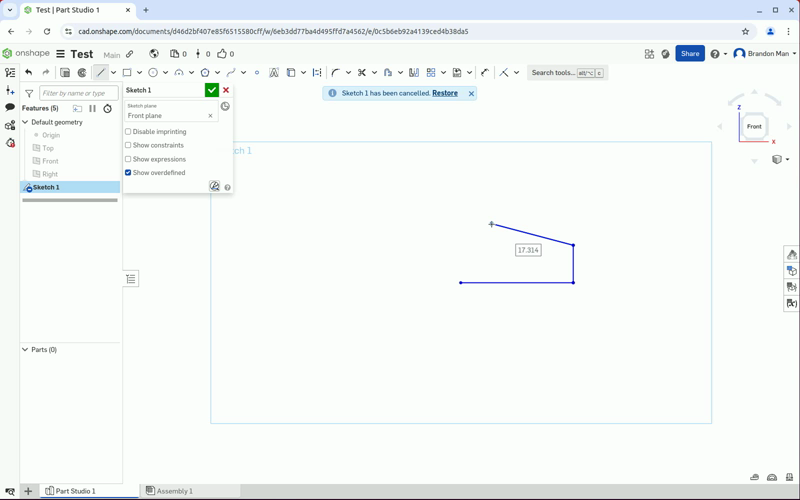
mouse_move(521, 223)
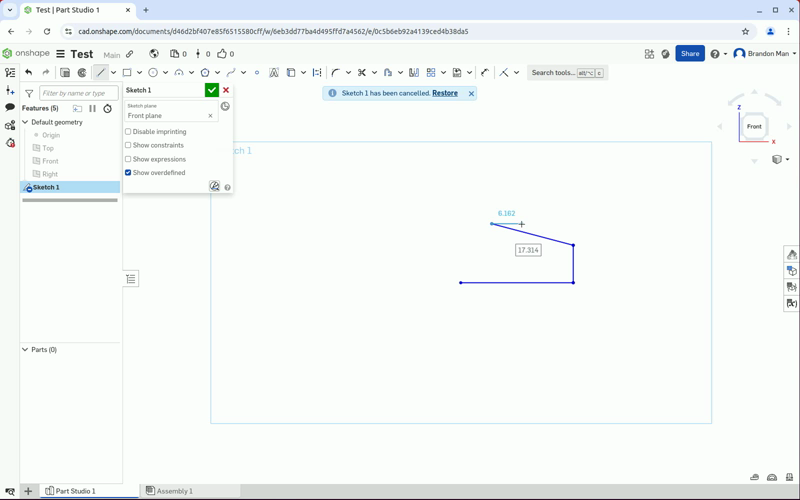
mouse_move(460, 223)
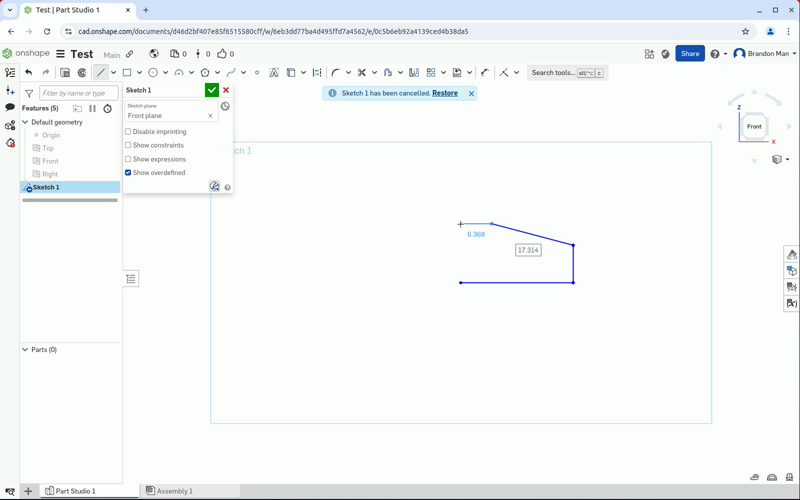
click(460, 223)
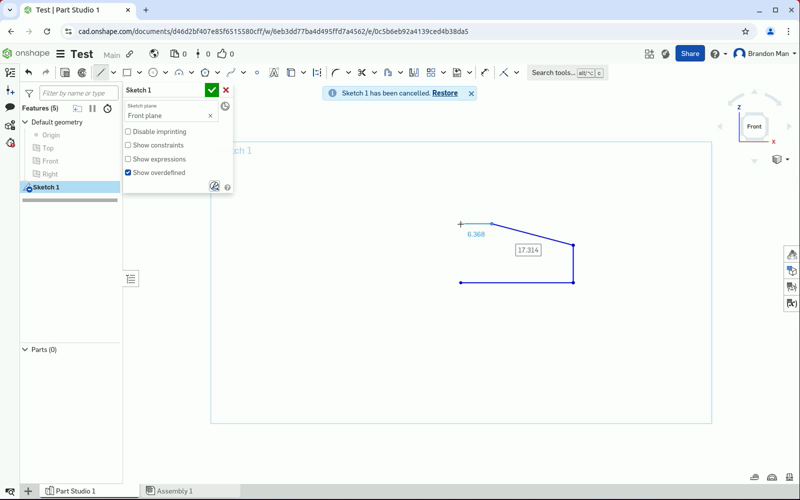
key_up(shift)
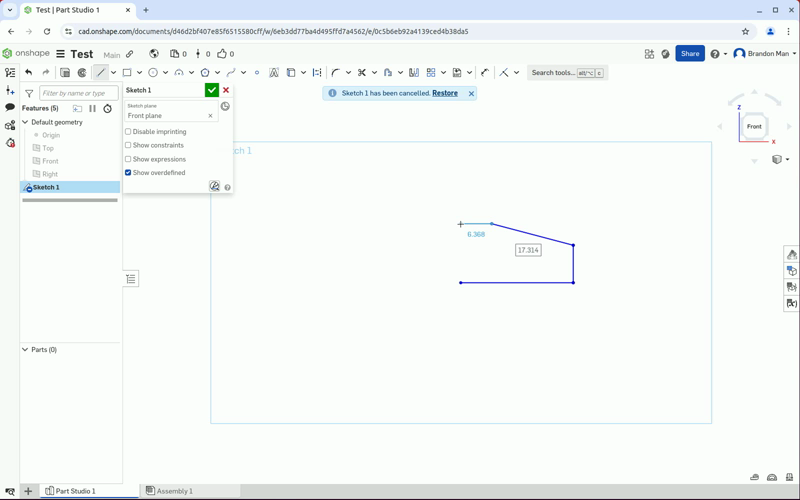
mouse_move(490, 223)
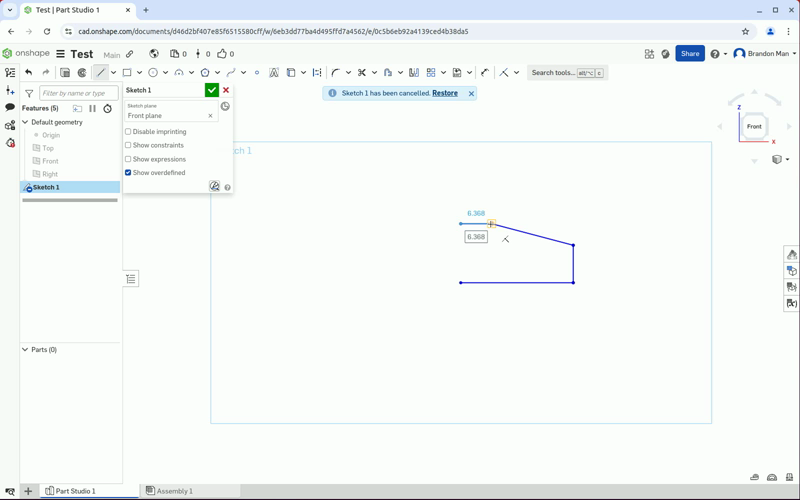
key_down(shift)
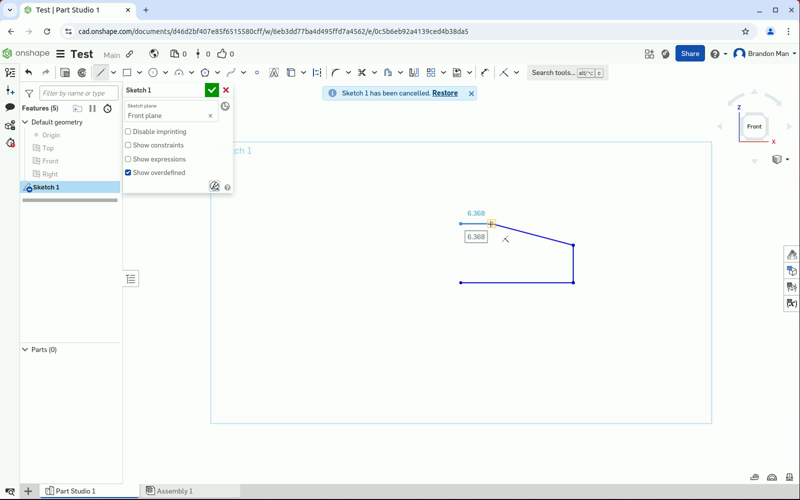
mouse_move(460, 282)
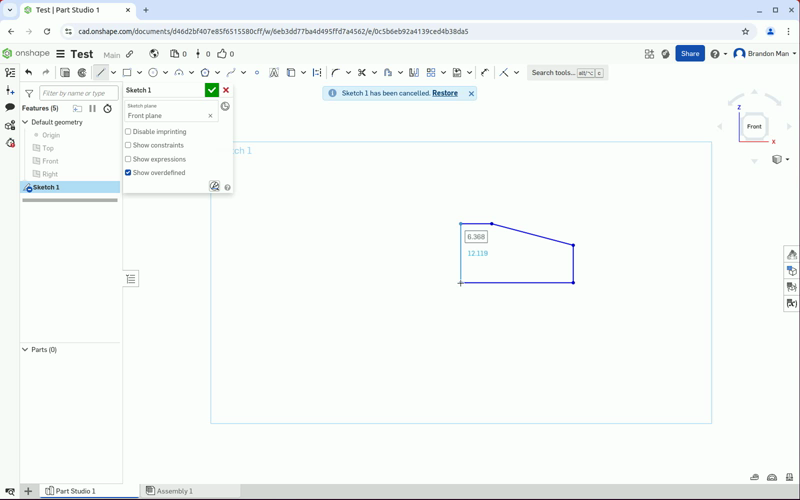
key_up(shift)
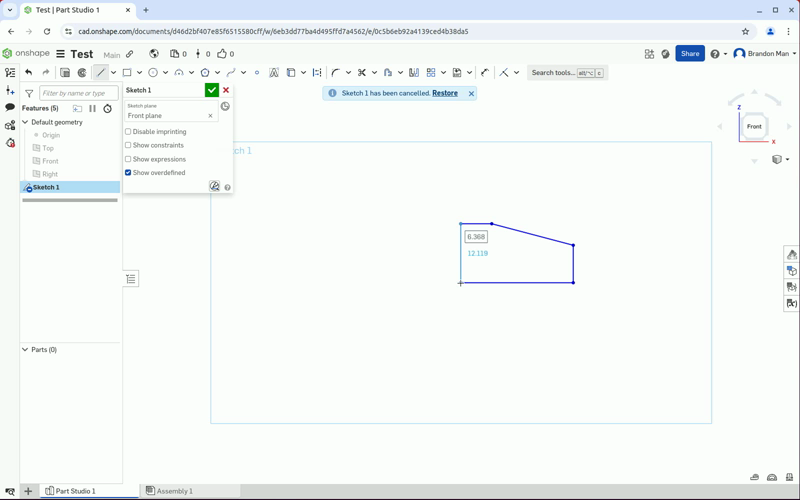
click(460, 282)
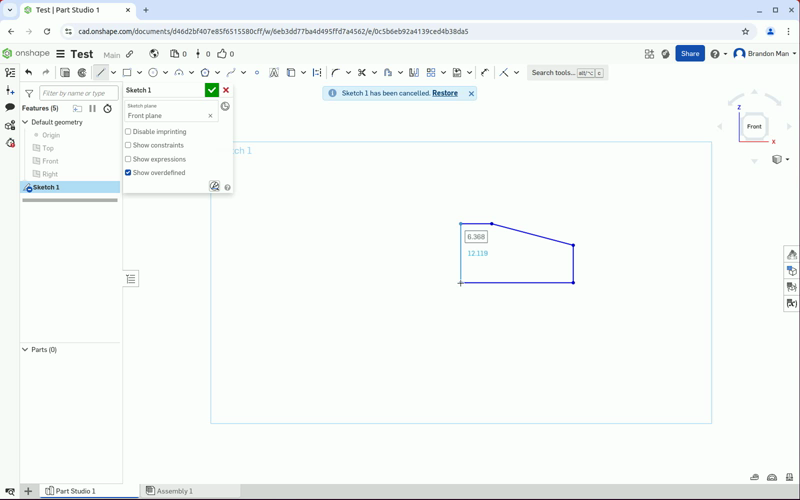
key(esc)
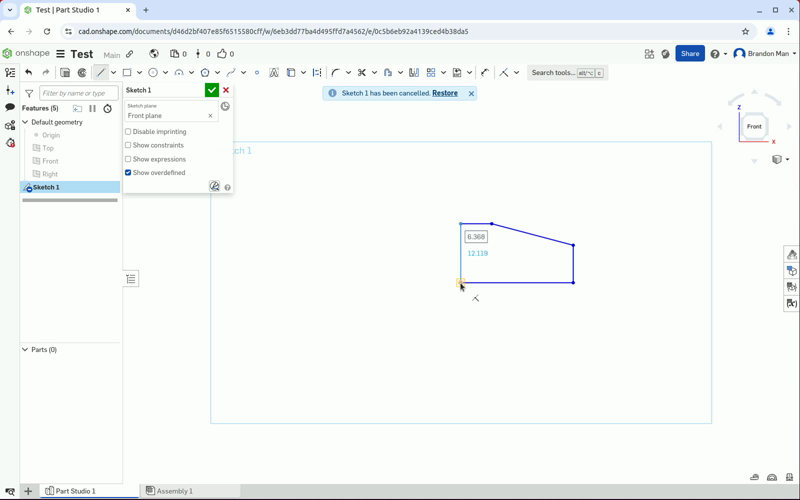
key(c)
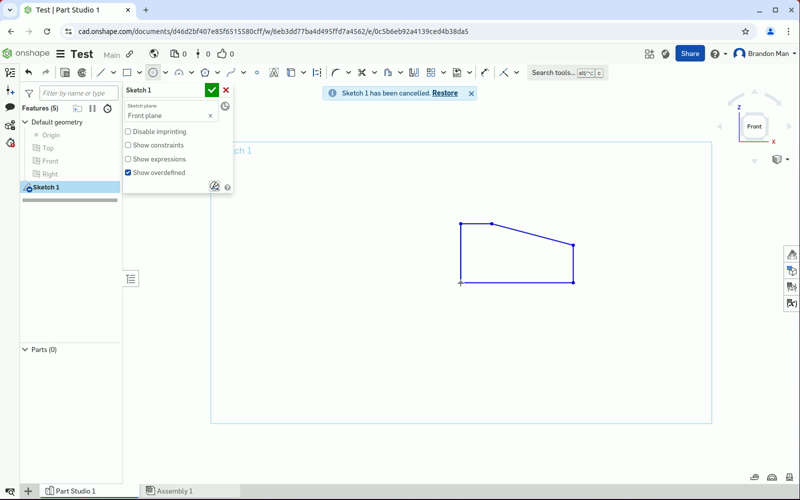
key_down(shift)
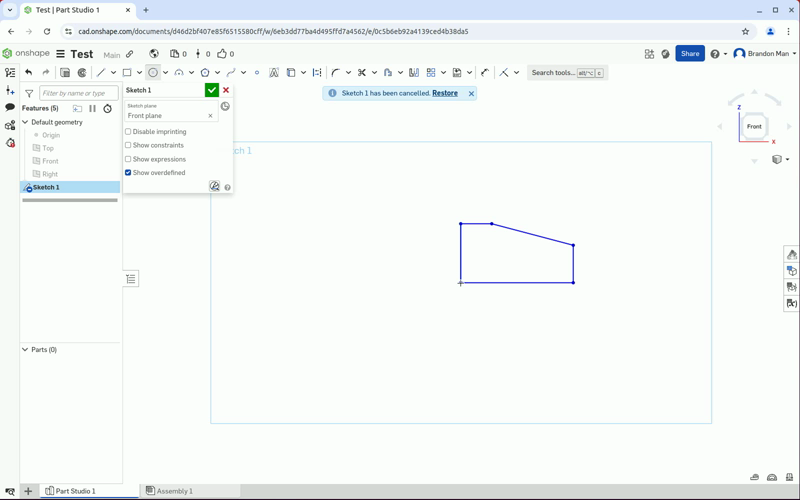
mouse_move(554, 264)
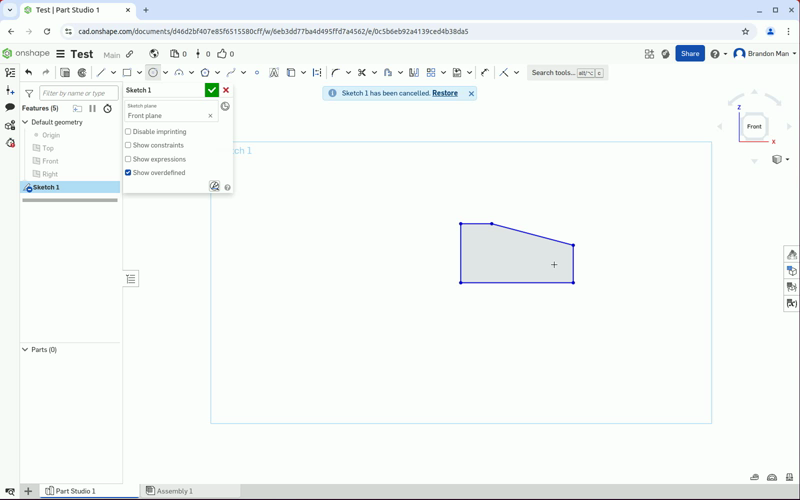
click(554, 264)
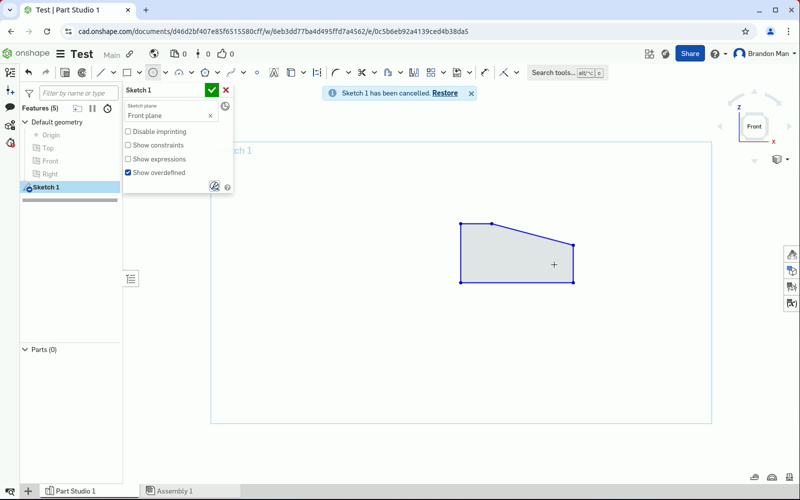
key_up(shift)
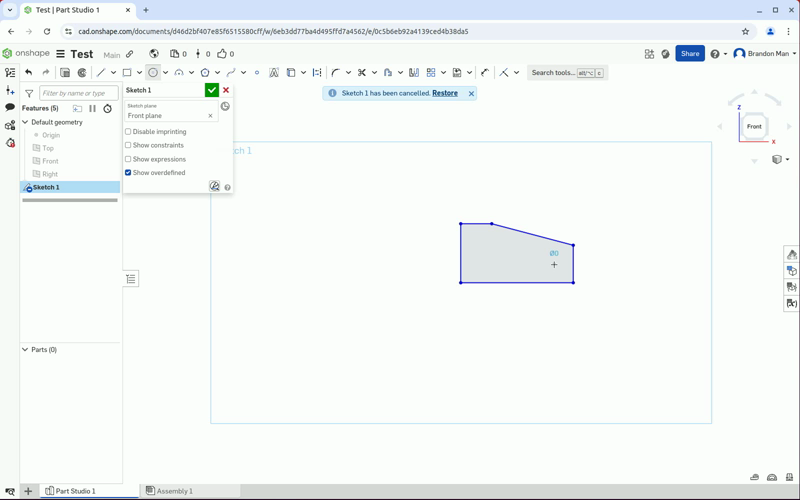
mouse_move(562, 264)
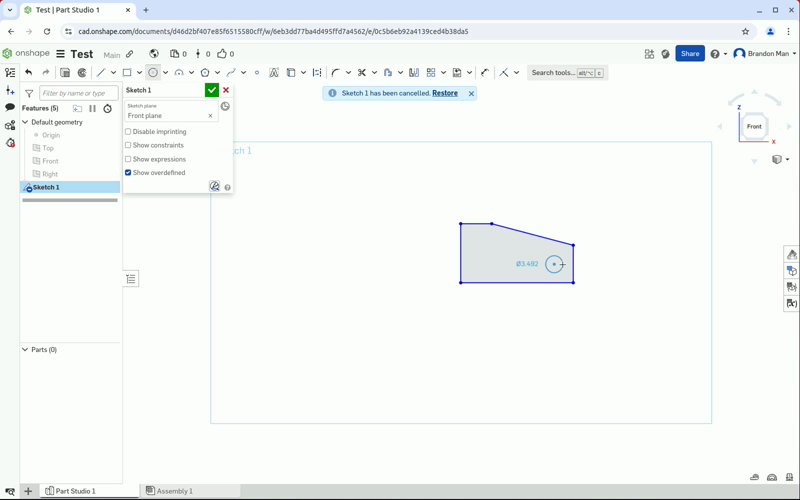
click(562, 264)
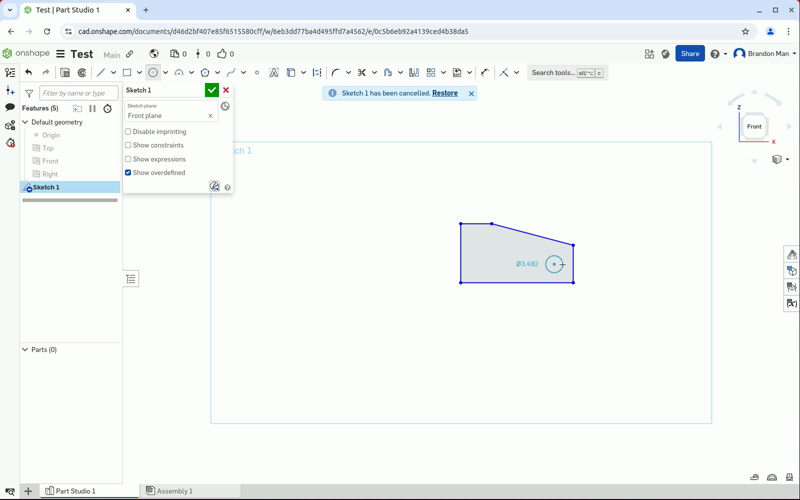
key(esc)
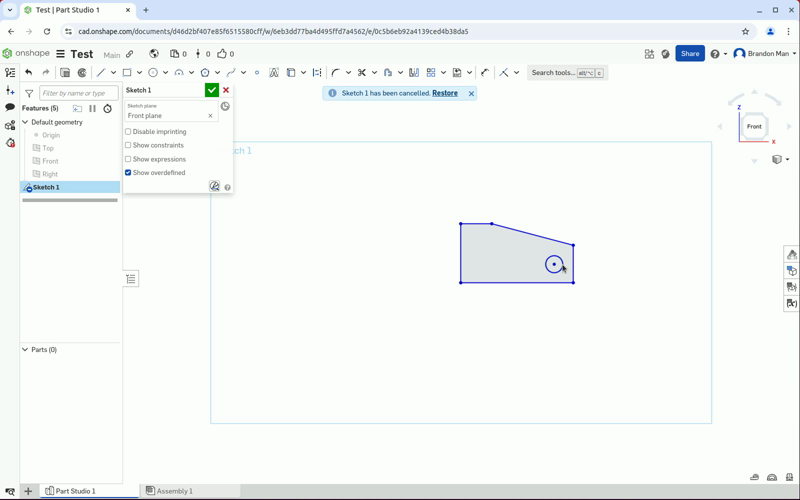
mouse_move(533, 263)
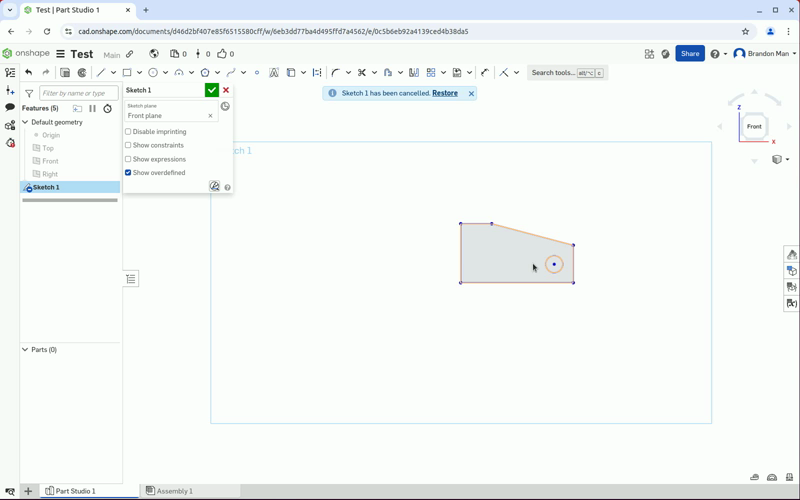
click(533, 263)
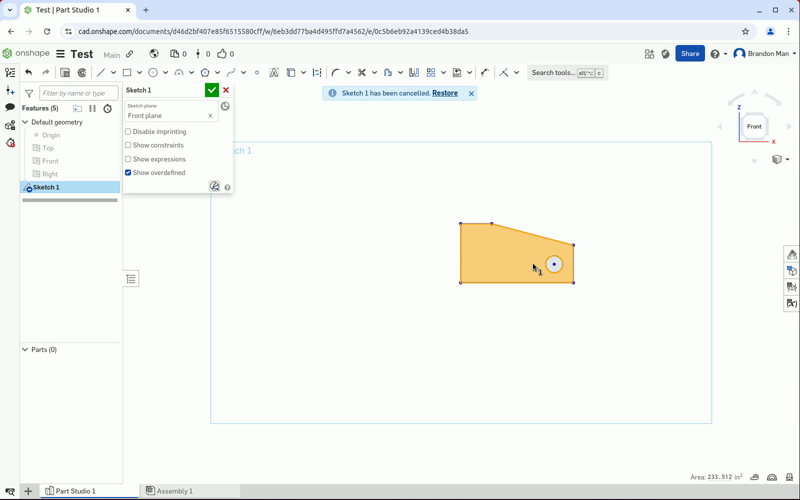
mouse_move(73, 352)
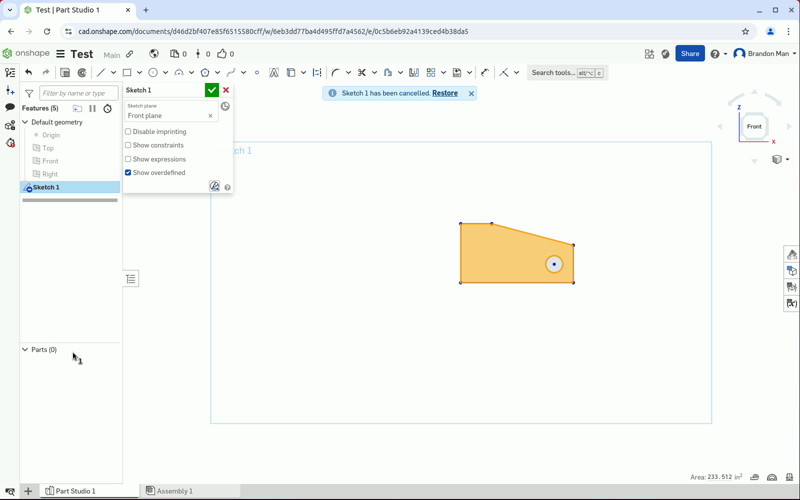
key(shift+y)
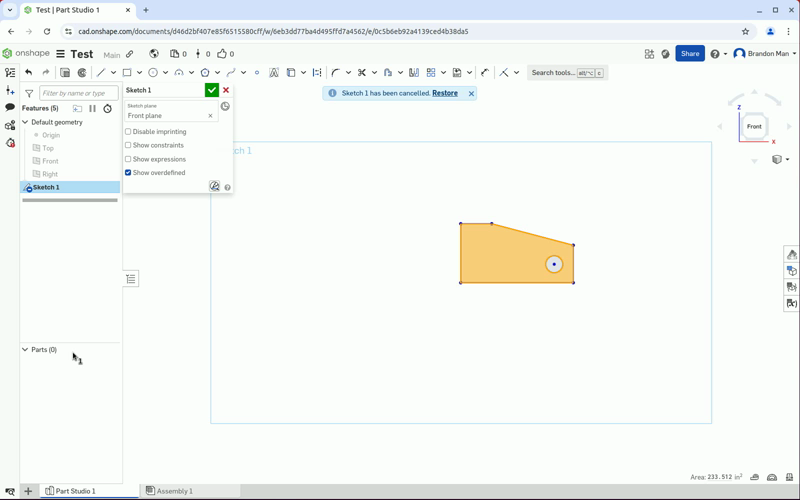
key(shift+e)
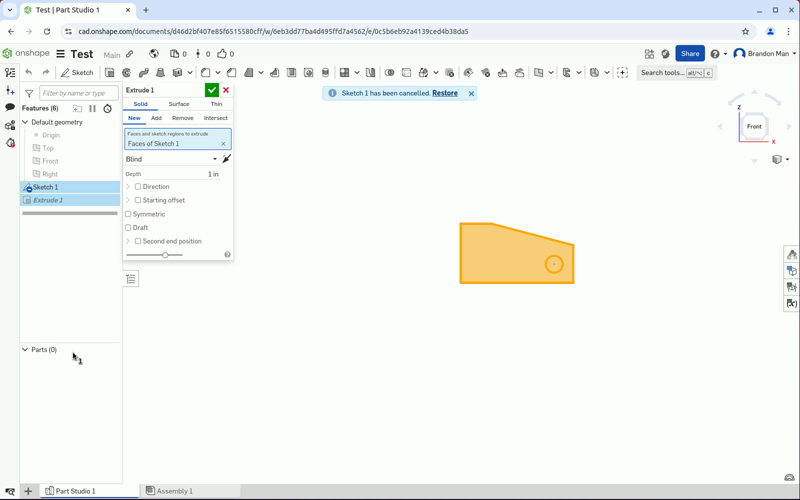
mouse_move(143, 106)
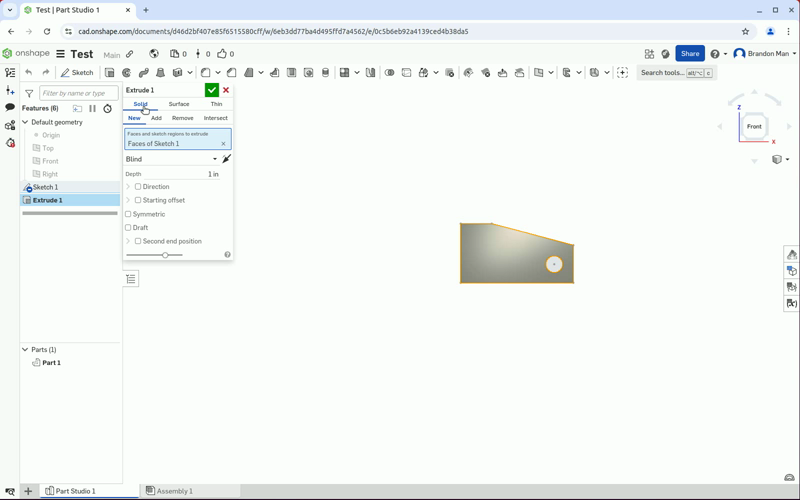
click(143, 106)
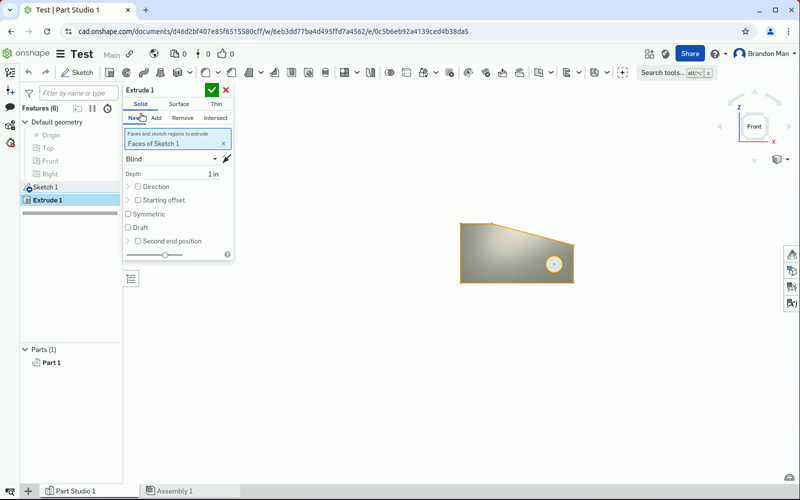
mouse_move(137, 120)
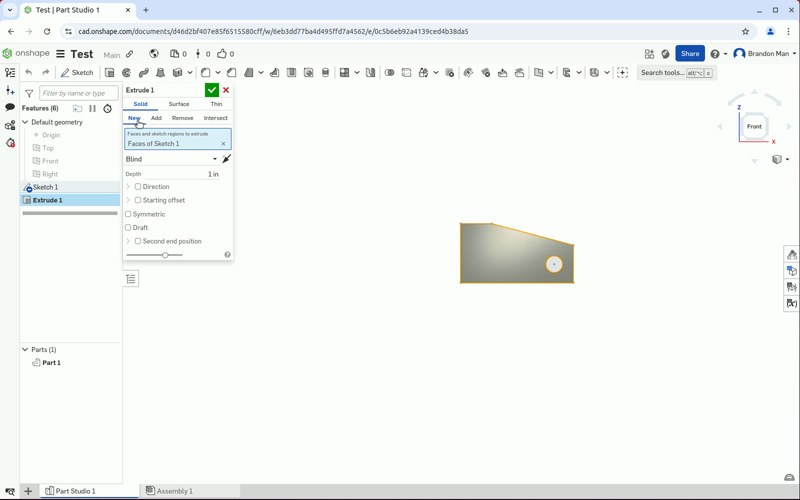
click(137, 120)
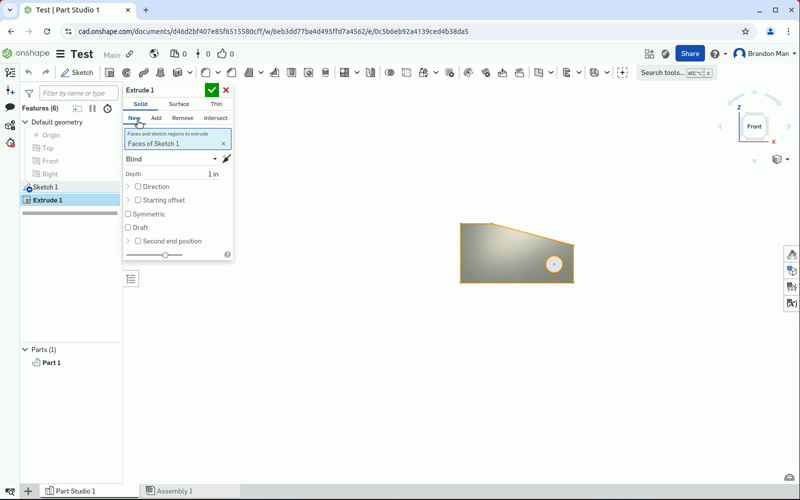
key(tab, 4)
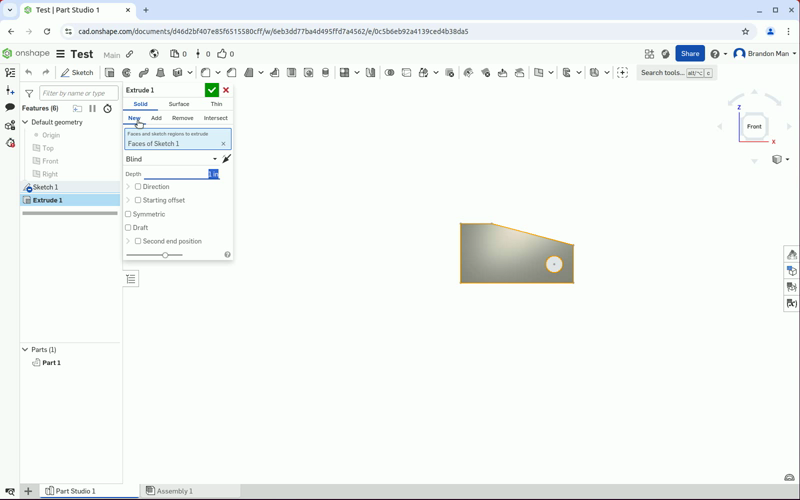
text(2.166)
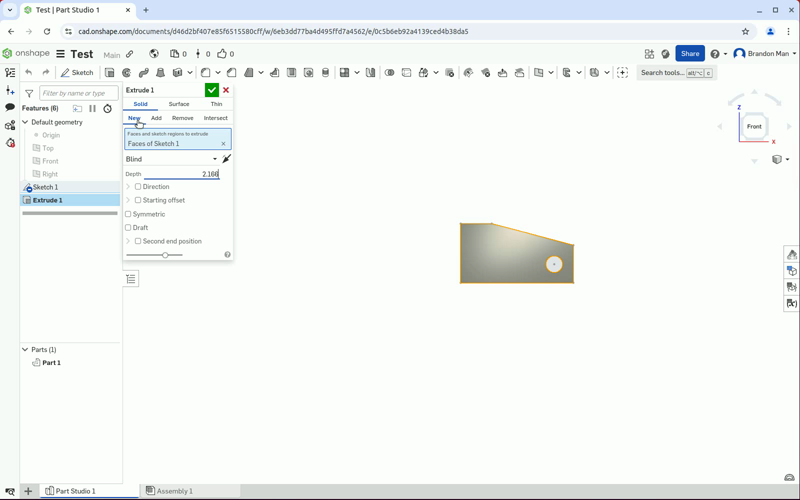
key(enter)
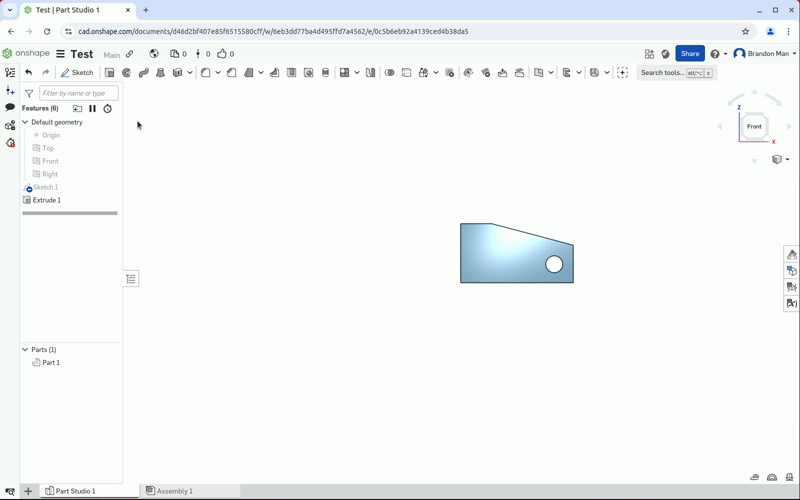
key(shift+h)
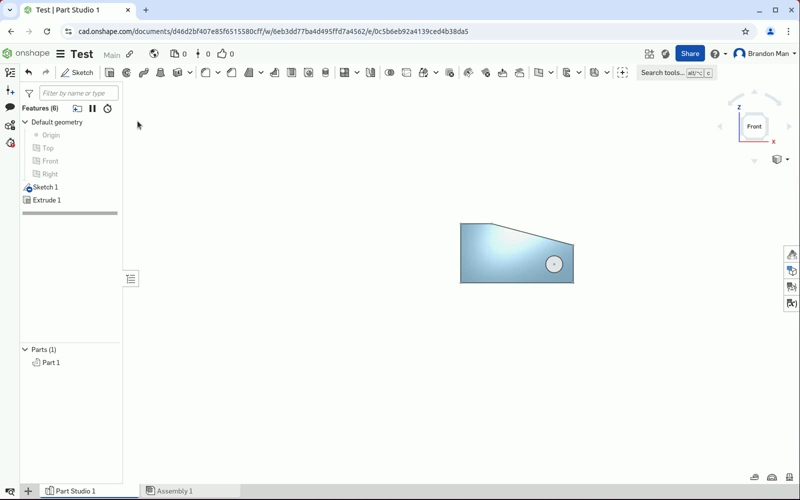
key(shift+h)
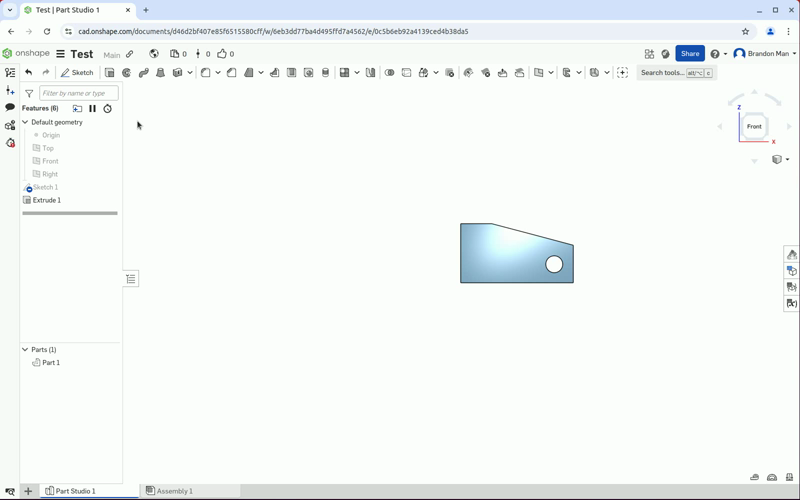
mouse_move(73, 189)
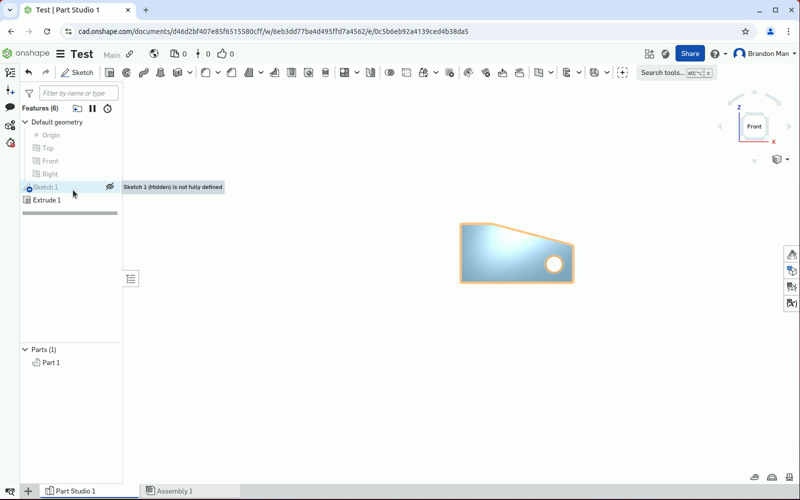
click(73, 189)
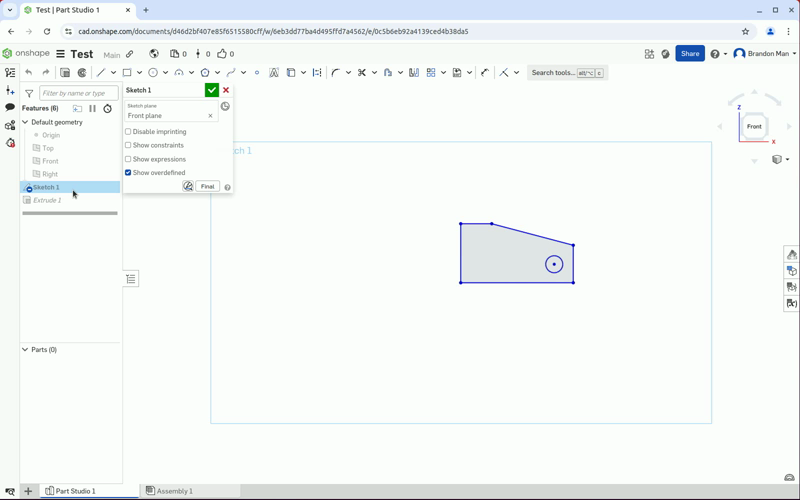
mouse_move(229, 92)
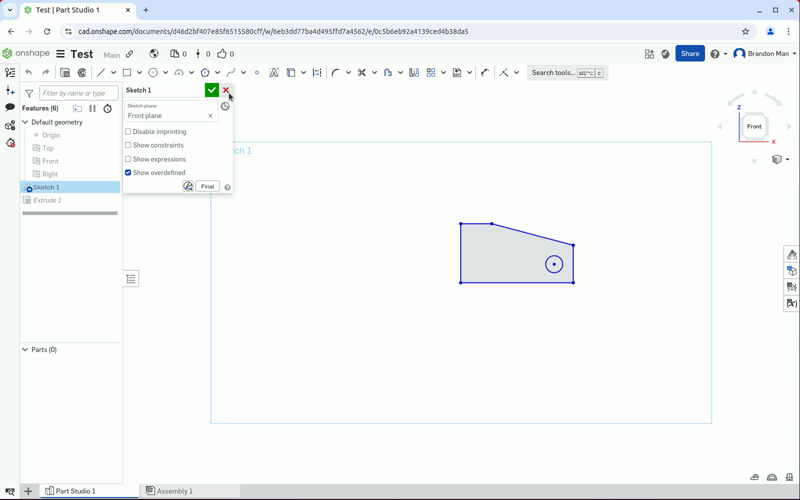
click(229, 92)
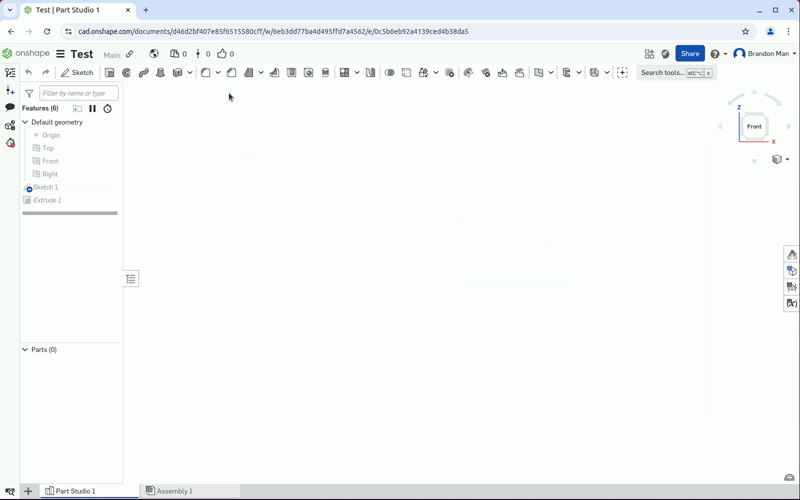
mouse_move(73, 352)
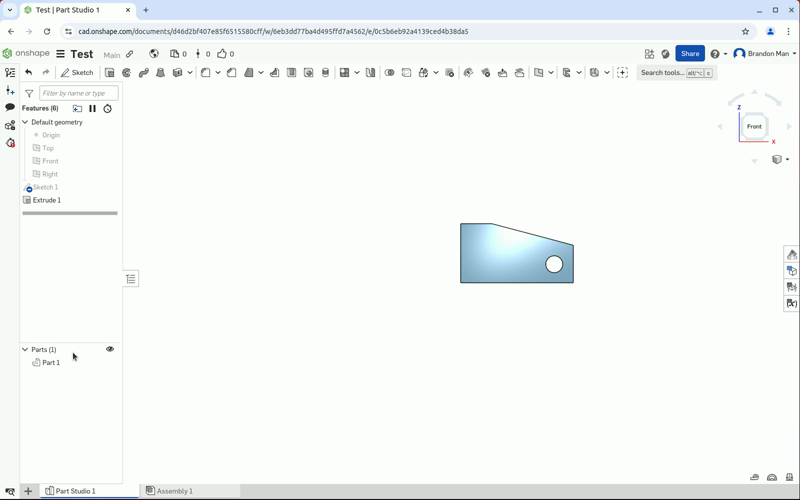
key(y)
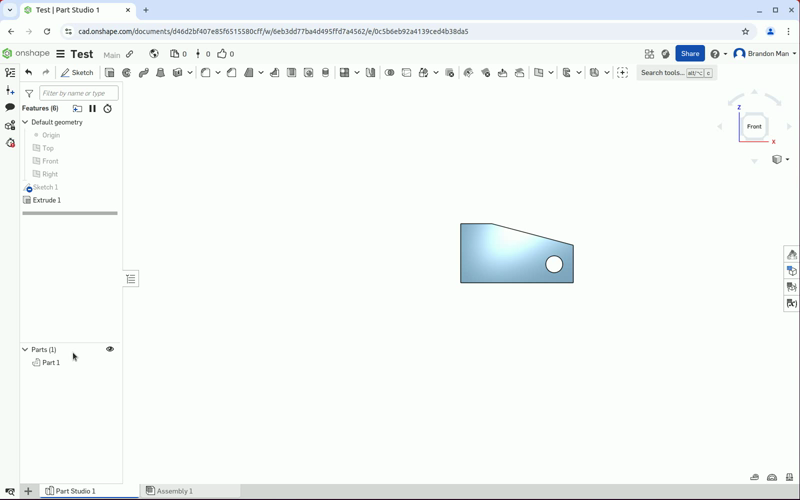
key(shift+p)
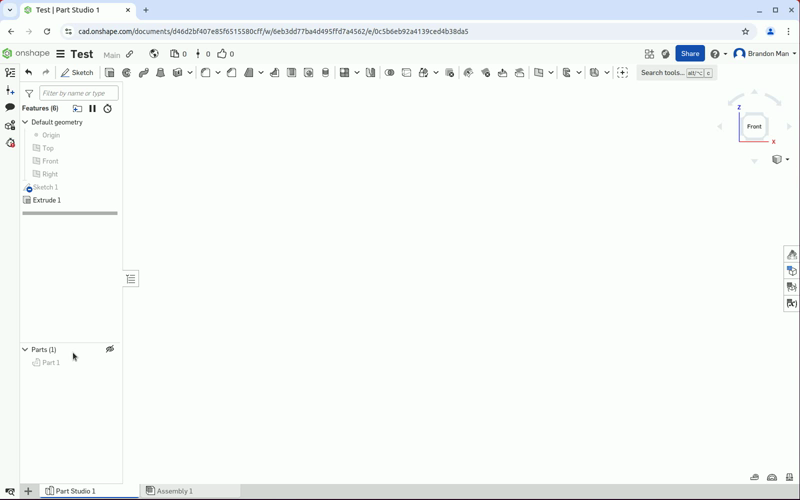
key(space)
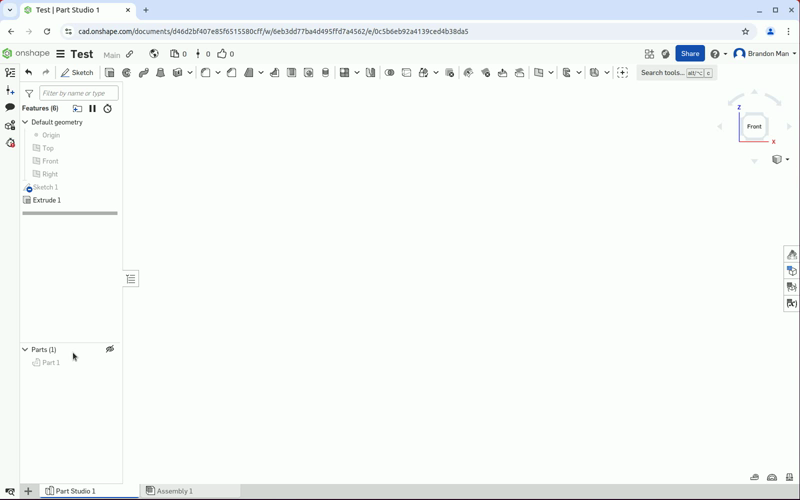
key_down(shift)
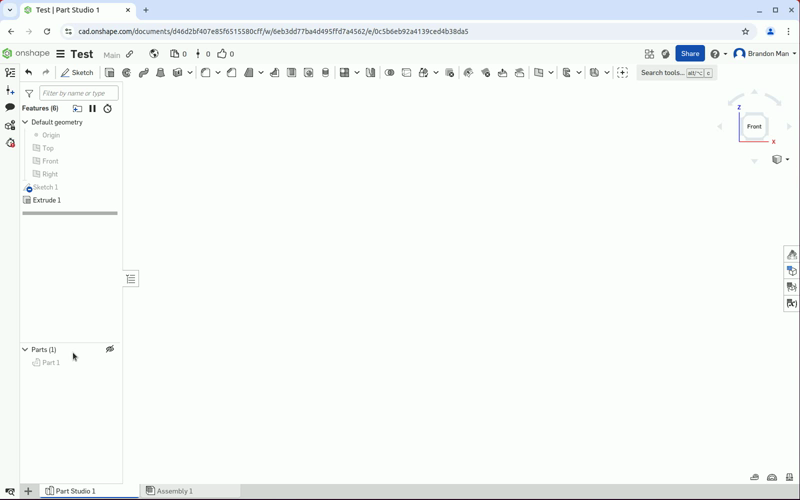
key(left)
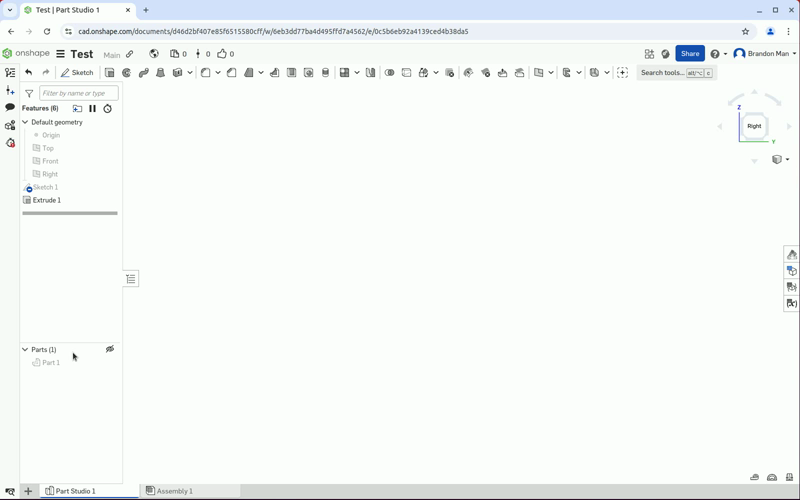
key_up(shift)
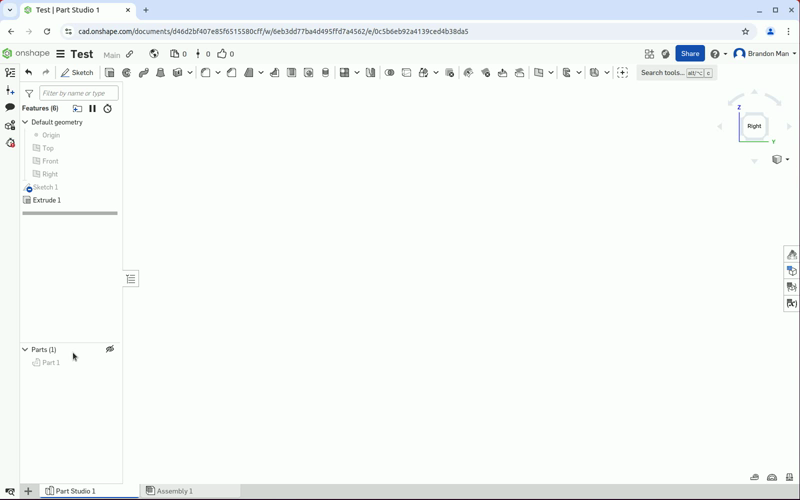
mouse_move(73, 352)
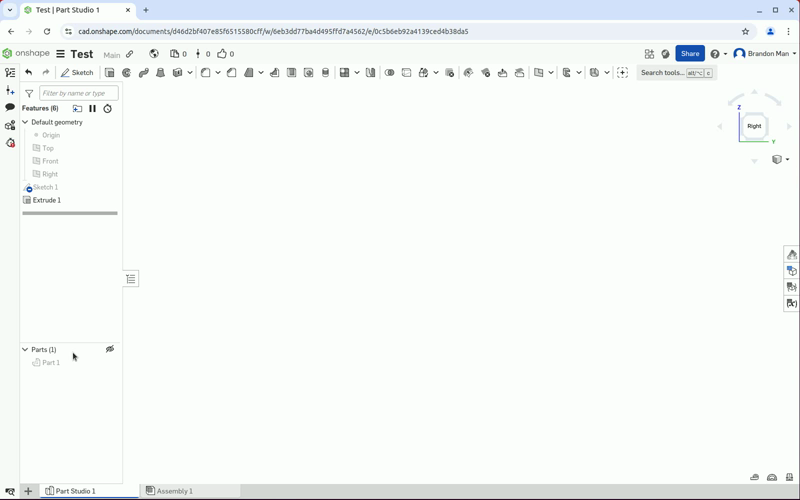
key(shift+y)
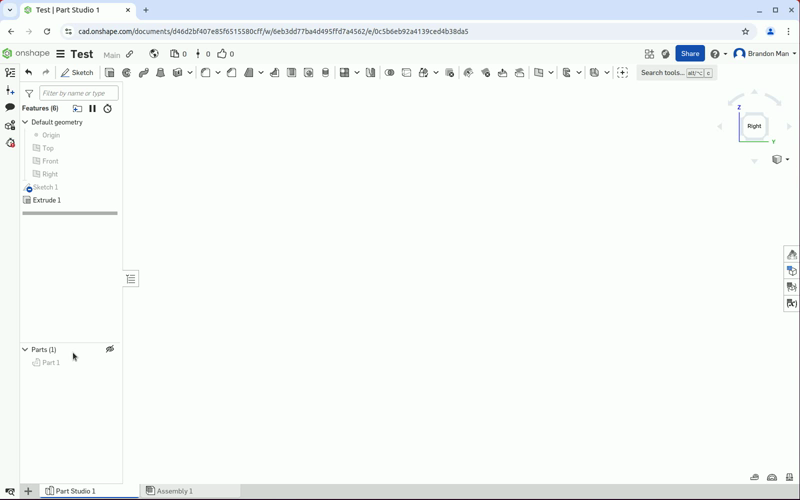
key(shift+s)
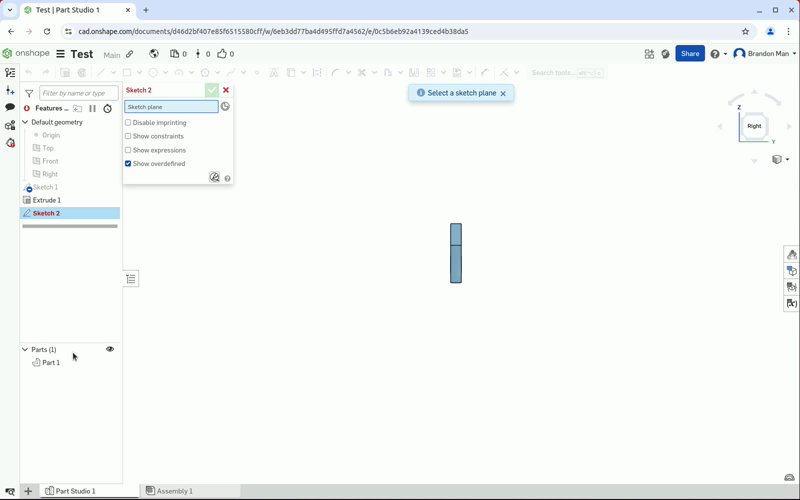
mouse_move(73, 176)
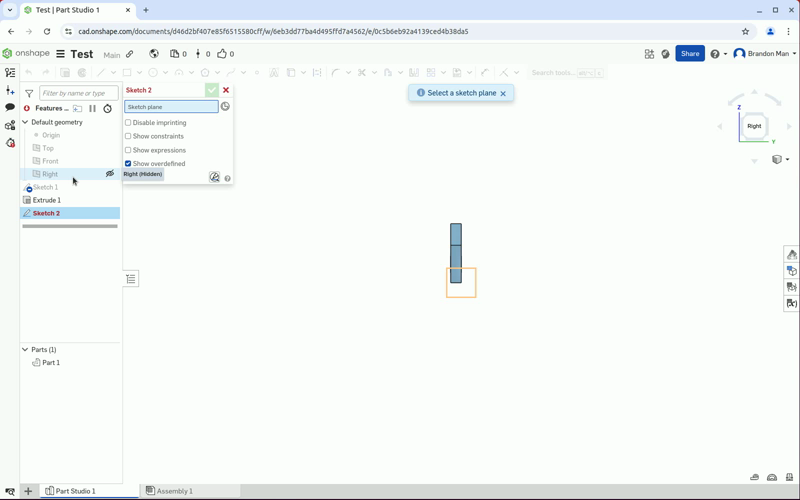
click(73, 176)
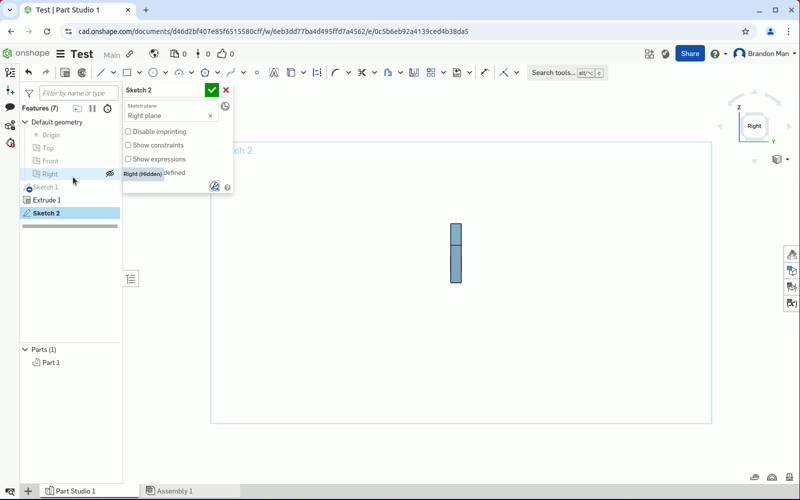
mouse_move(73, 352)
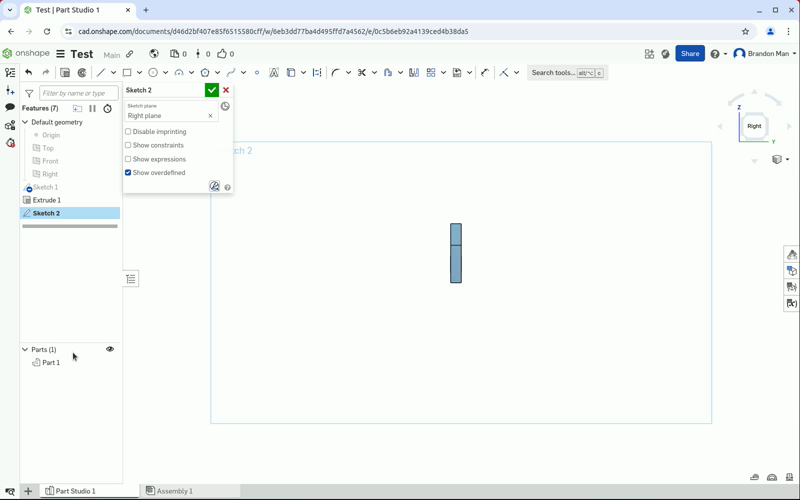
key(y)
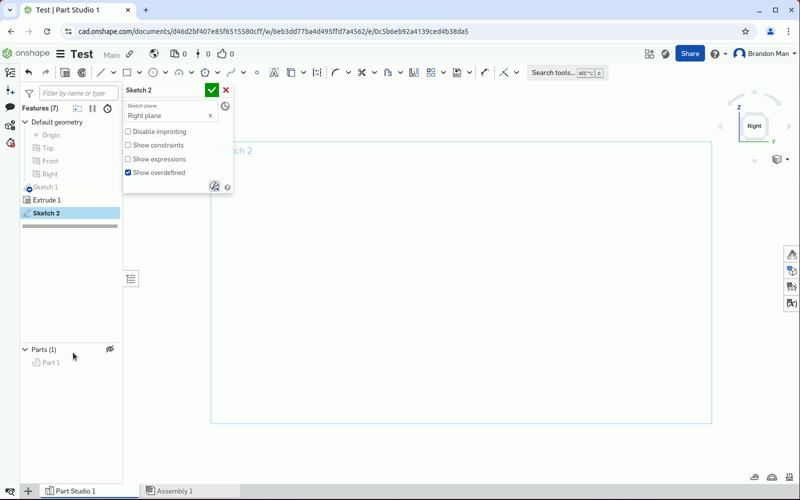
key(l)
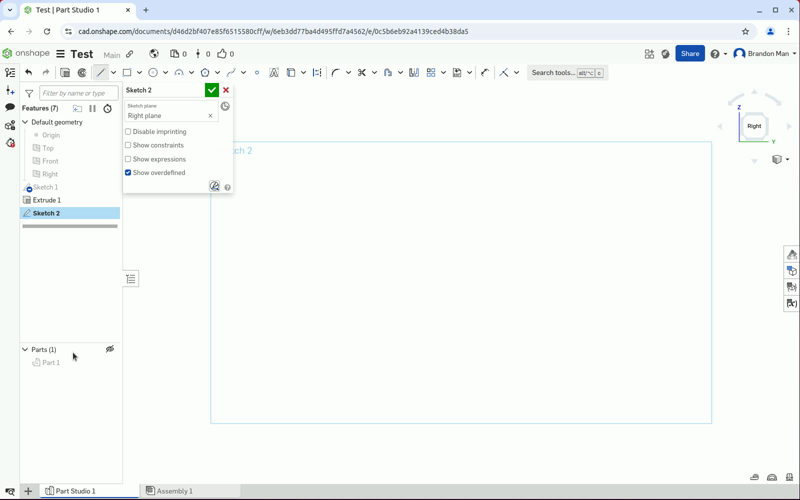
key_down(shift)
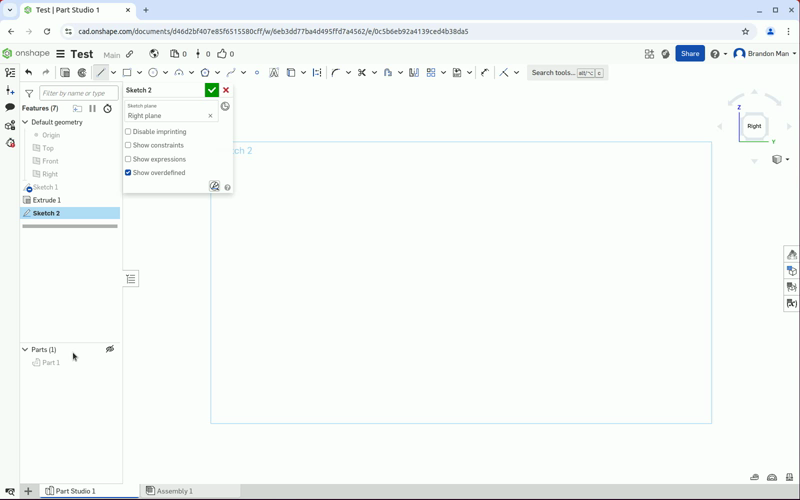
mouse_move(417, 282)
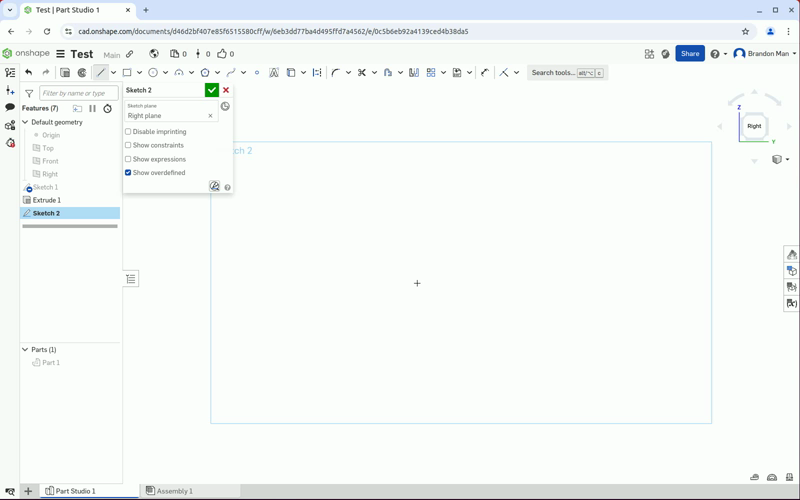
click(417, 282)
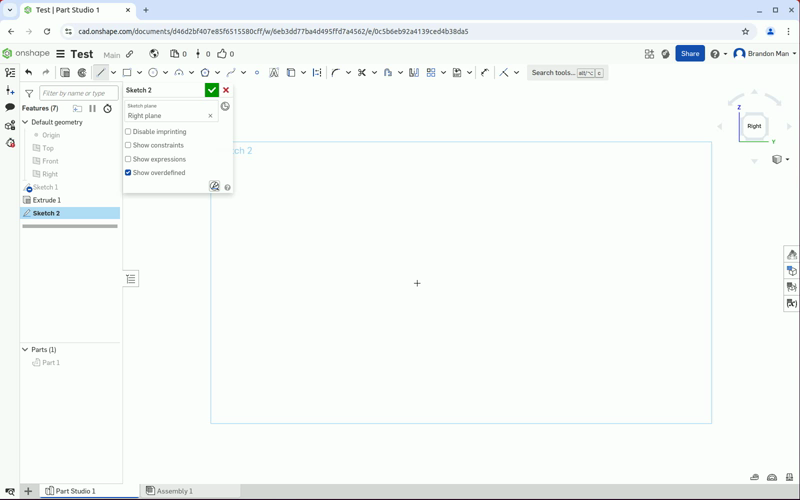
key_up(shift)
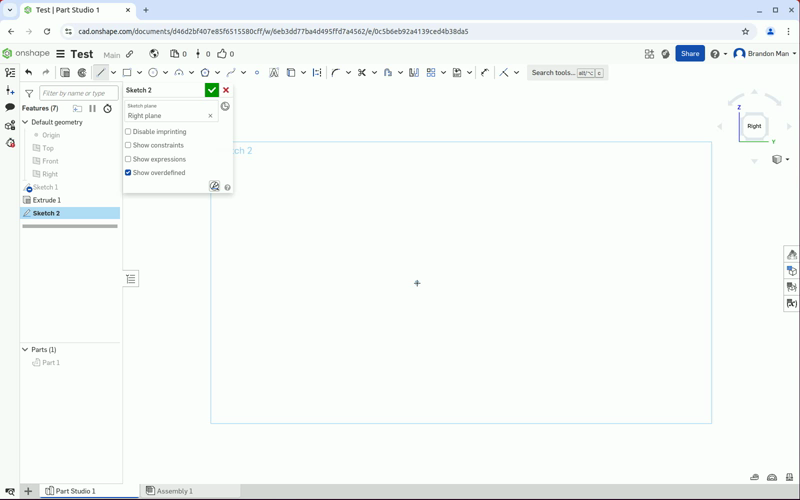
key_down(shift)
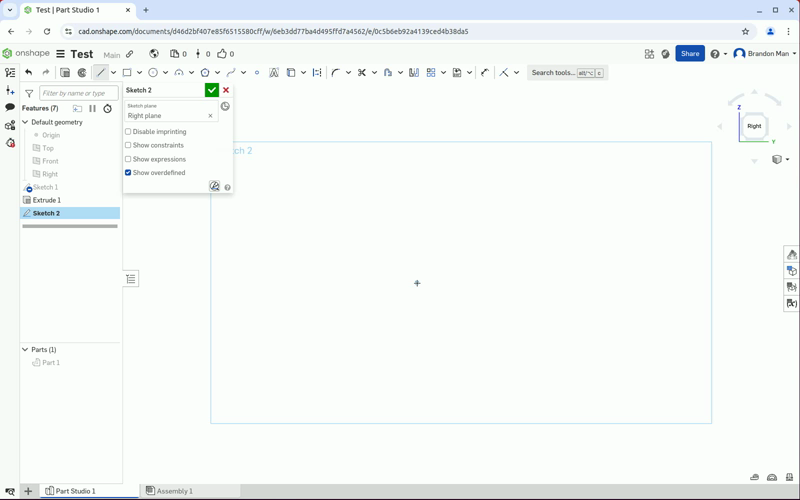
mouse_move(447, 282)
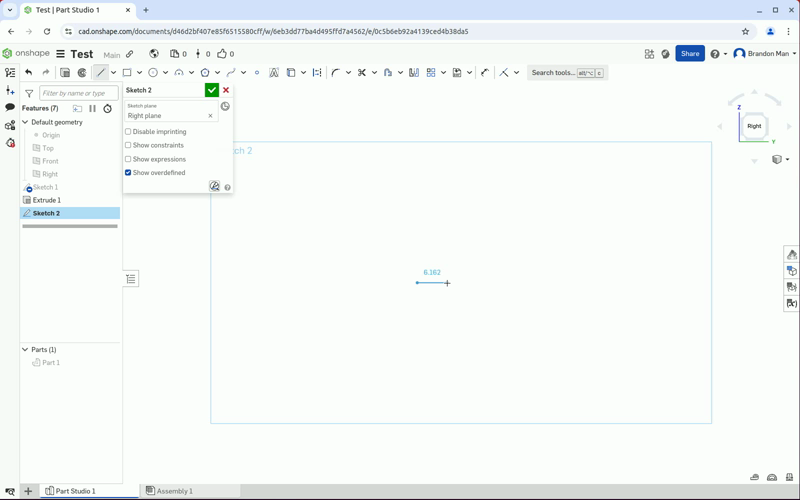
mouse_move(451, 282)
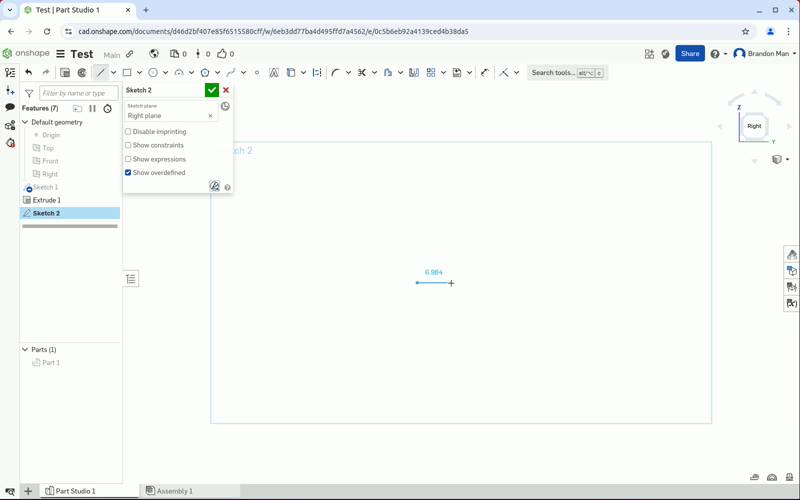
click(451, 282)
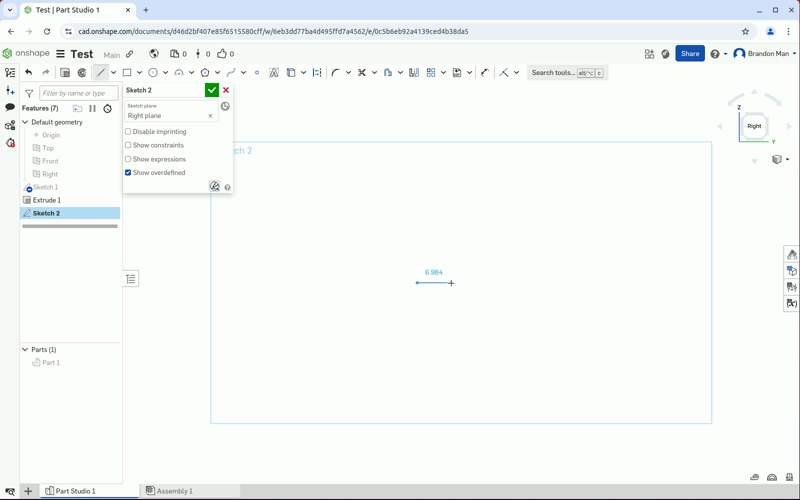
key_up(shift)
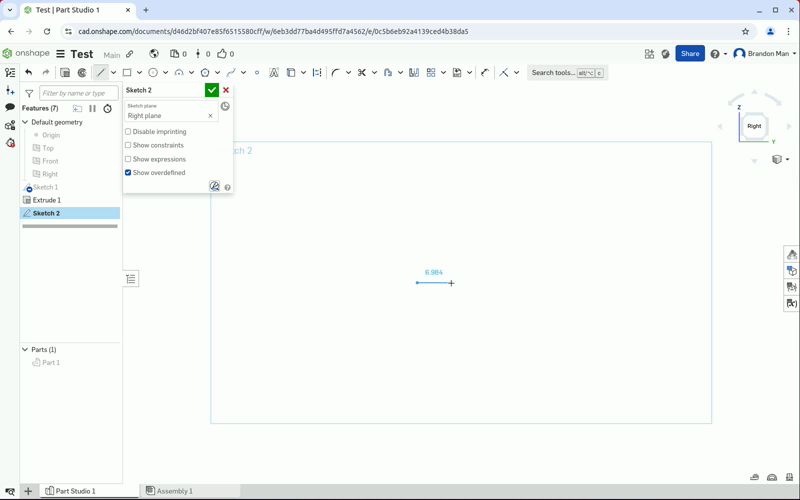
key_down(shift)
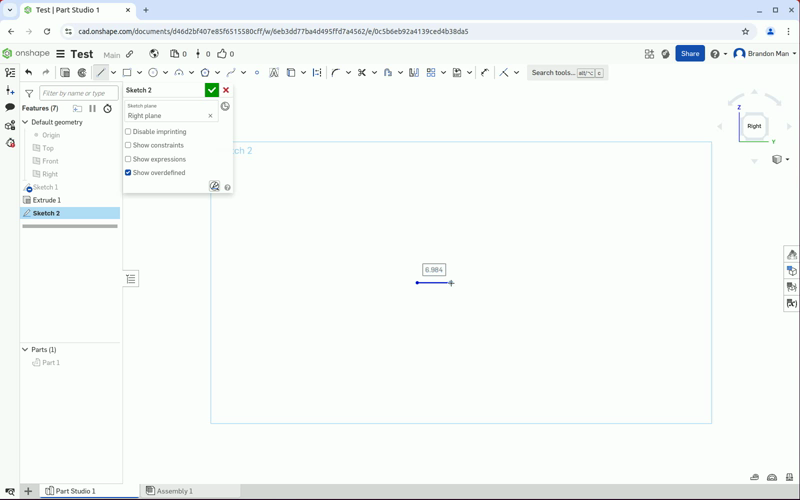
mouse_move(481, 282)
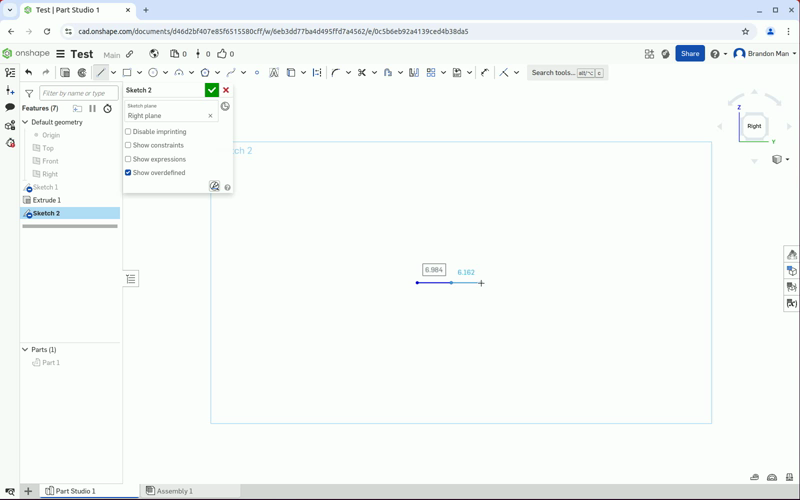
mouse_move(451, 231)
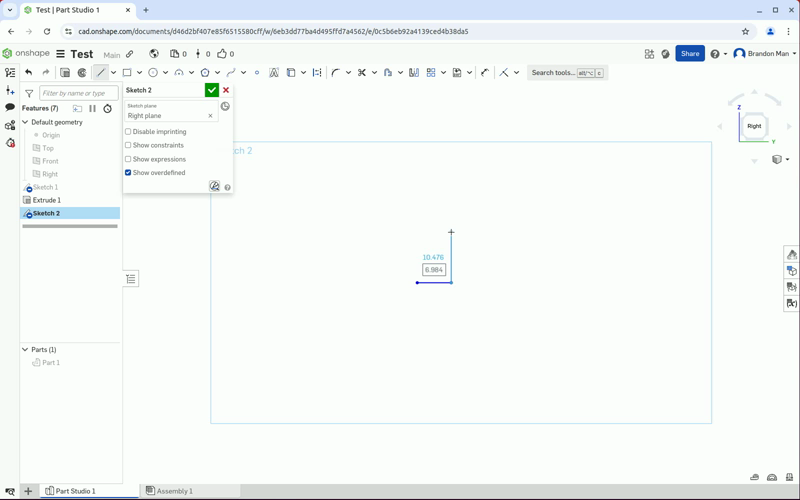
click(451, 231)
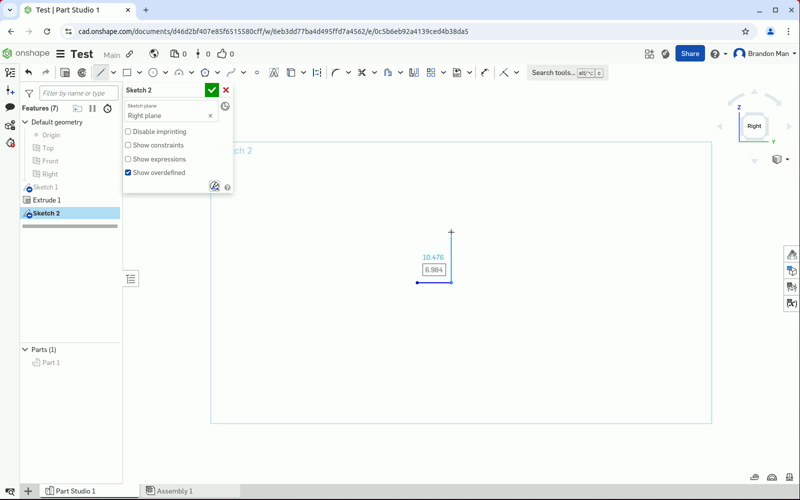
key_up(shift)
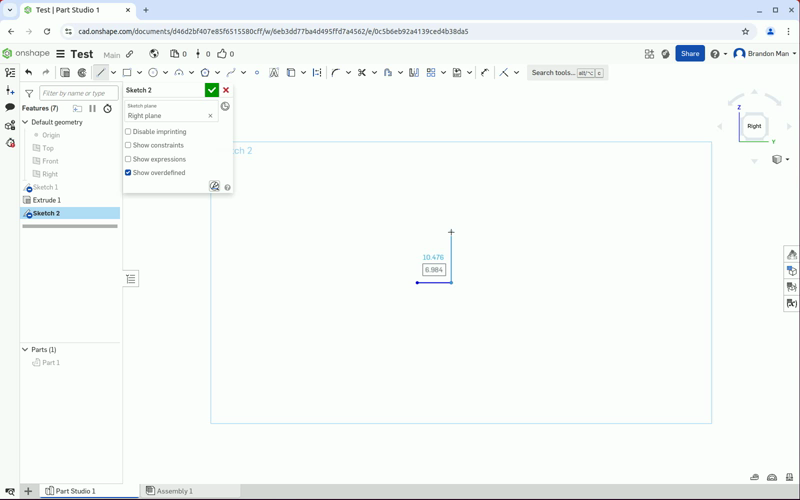
key_down(shift)
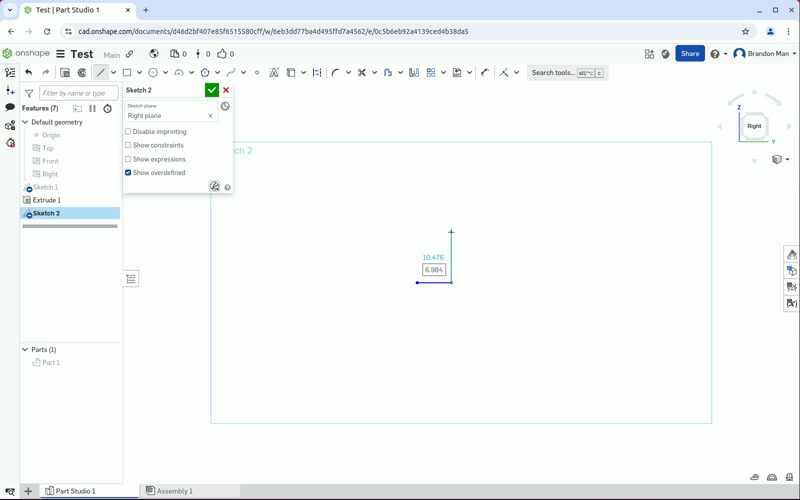
mouse_move(481, 231)
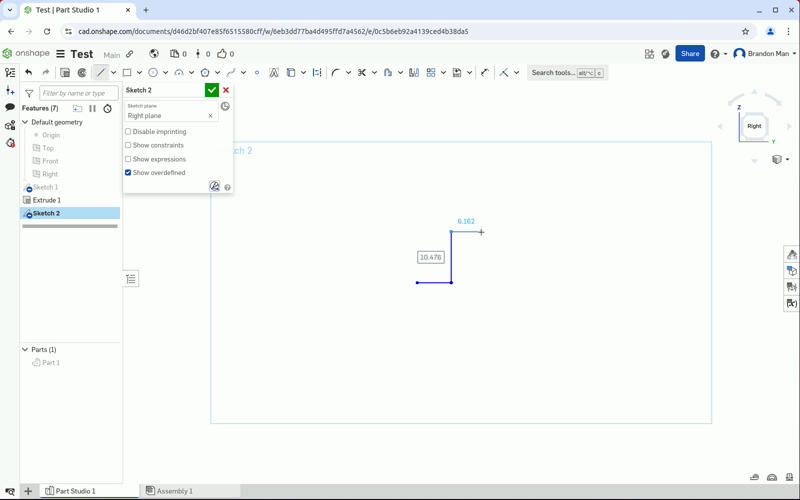
mouse_move(435, 231)
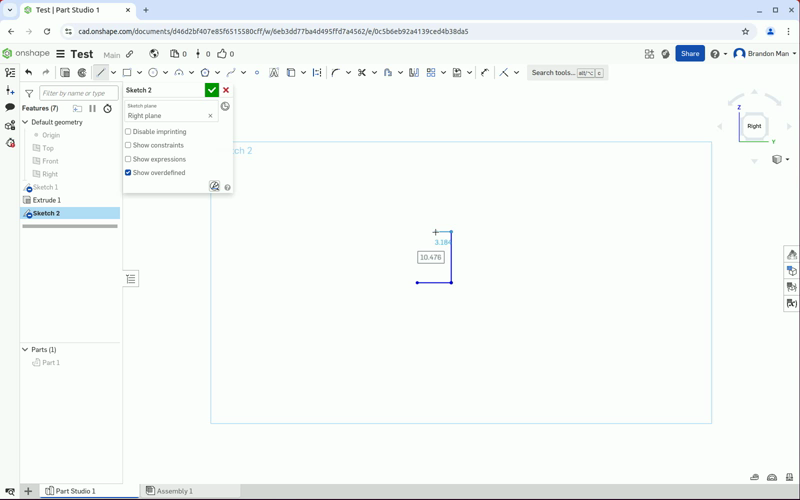
click(435, 231)
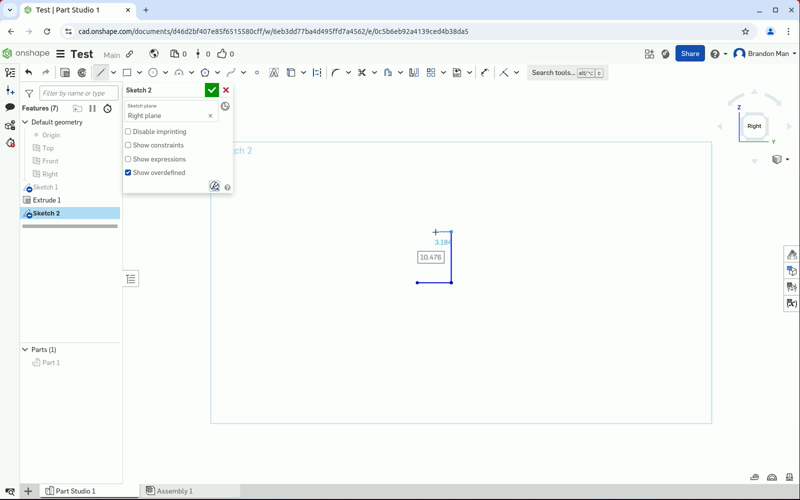
key_up(shift)
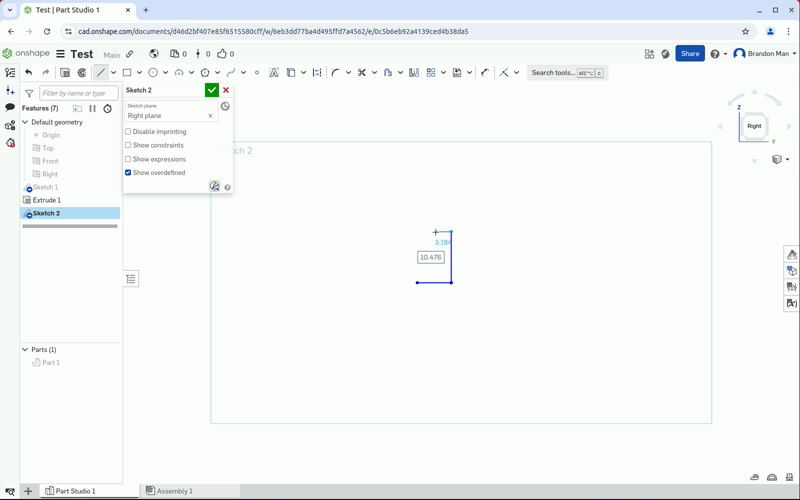
key_down(shift)
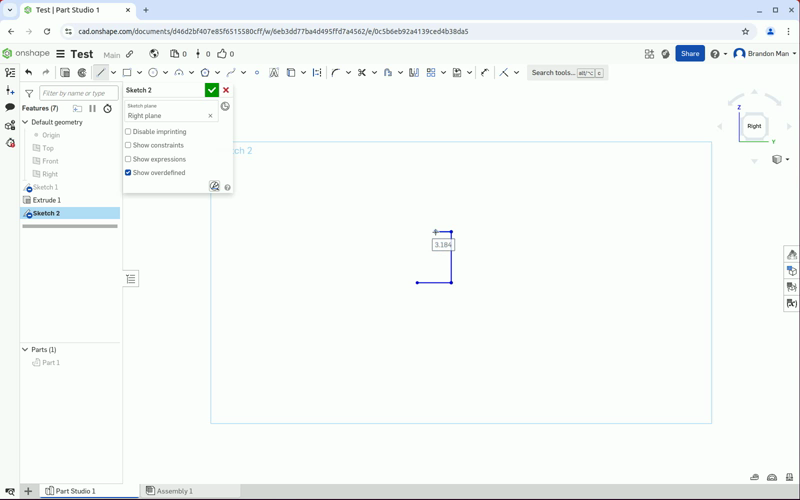
mouse_move(465, 231)
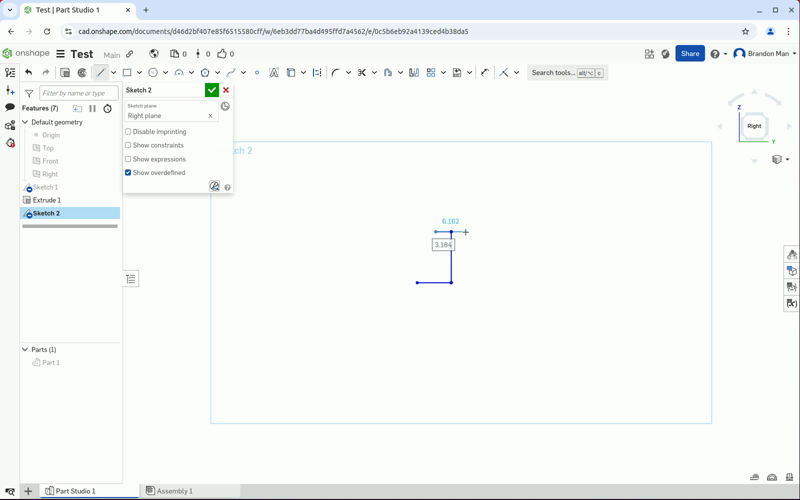
mouse_move(417, 261)
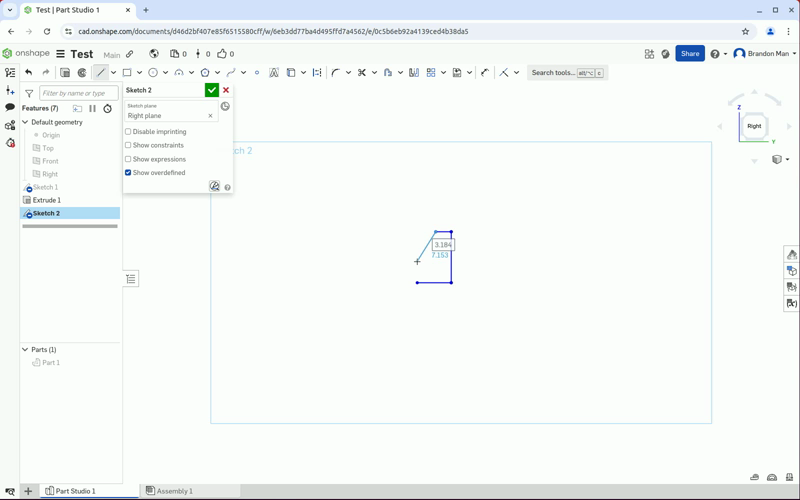
click(417, 261)
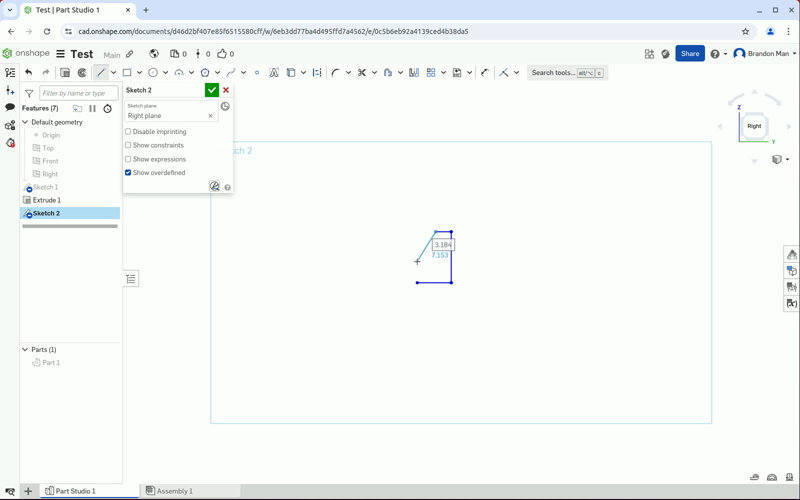
key_up(shift)
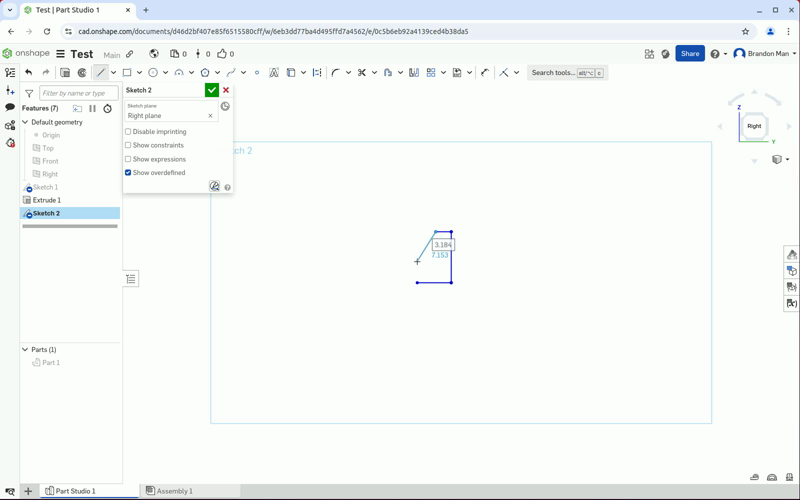
mouse_move(447, 261)
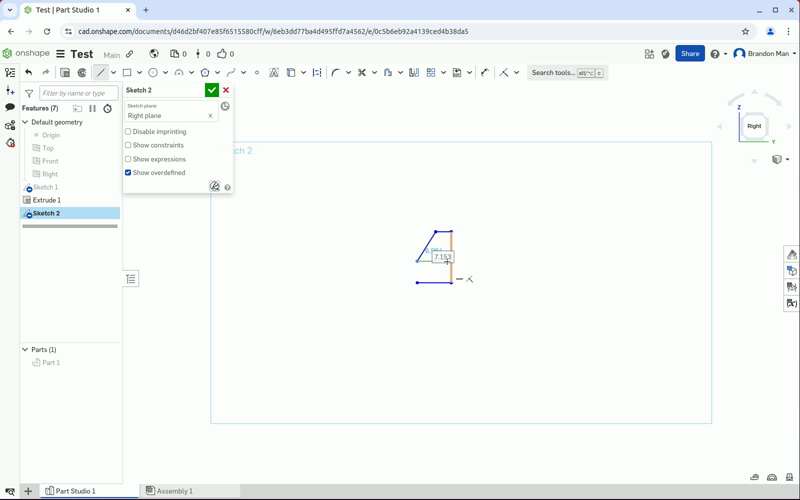
key_down(shift)
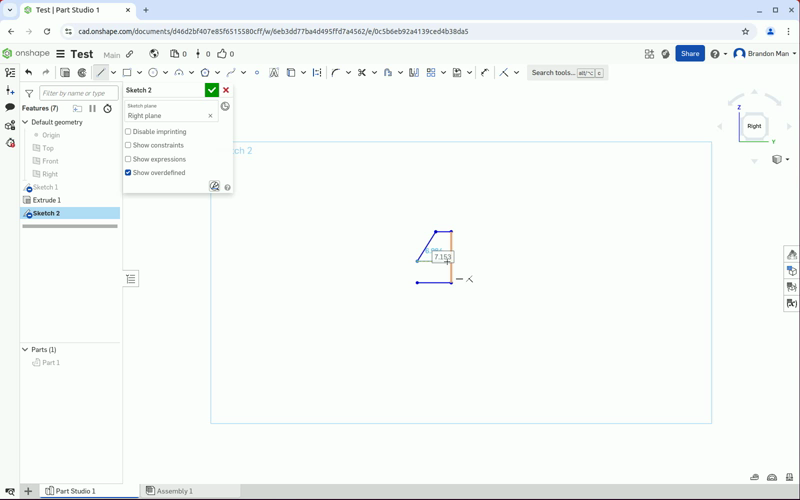
mouse_move(417, 282)
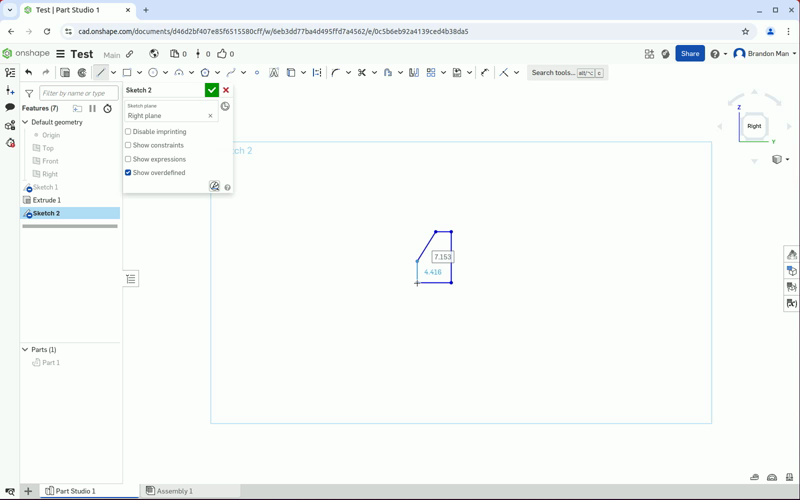
key_up(shift)
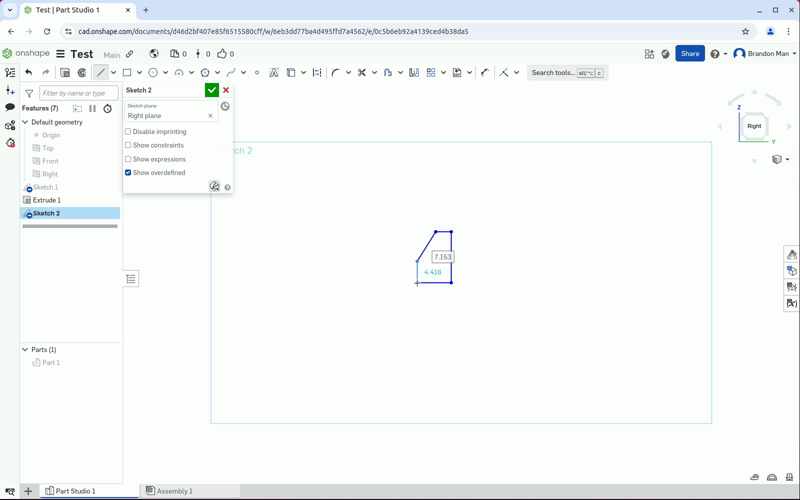
click(417, 282)
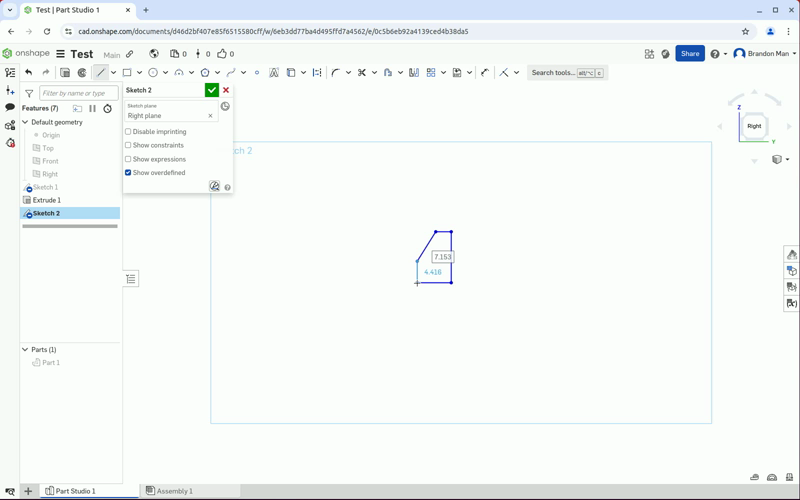
key(esc)
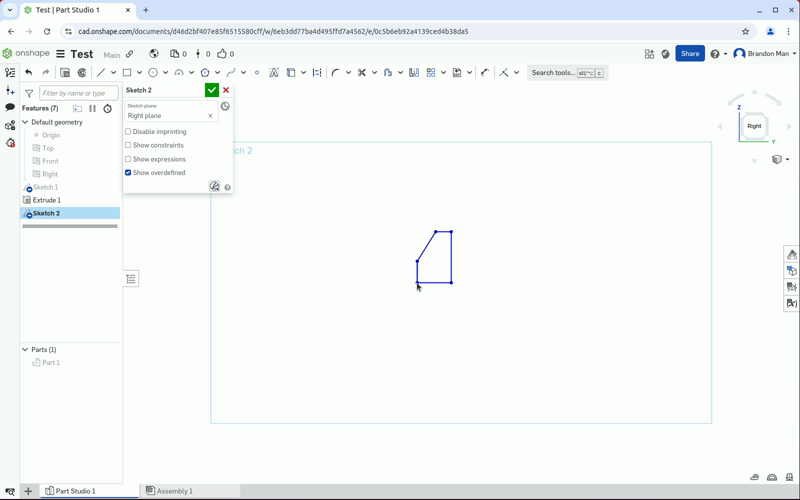
mouse_move(447, 276)
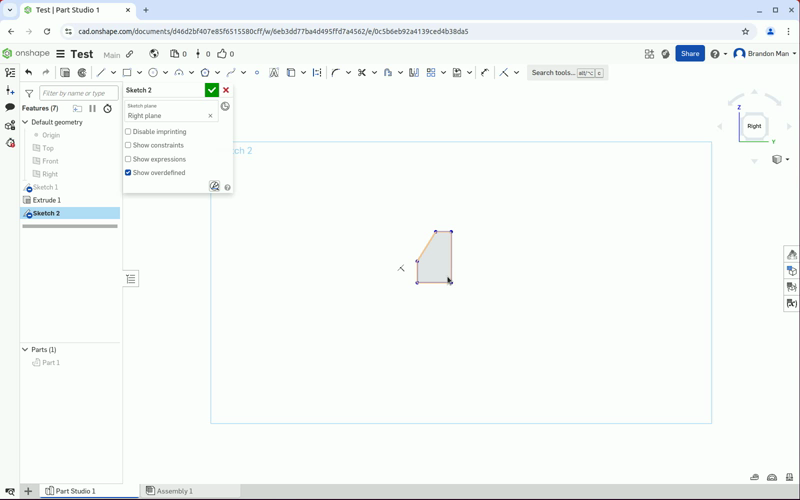
scroll(6)
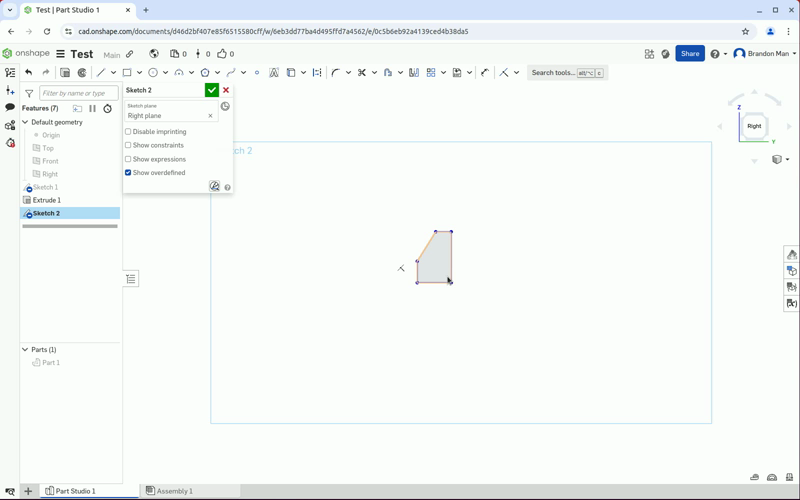
scroll(6)
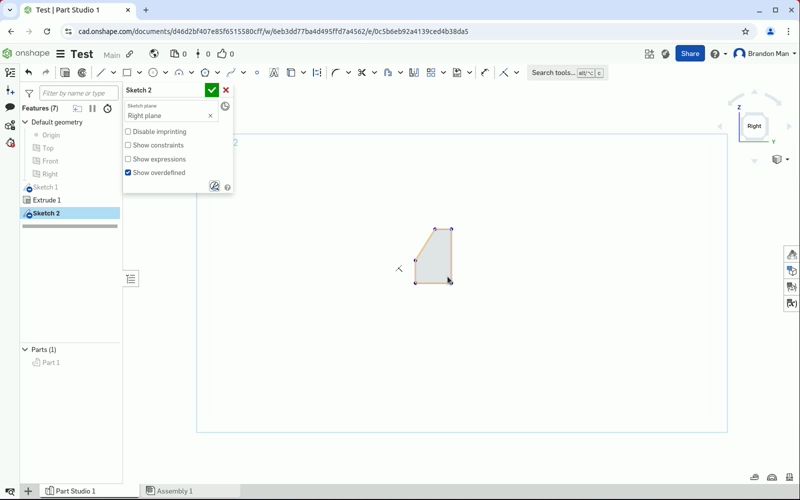
scroll(6)
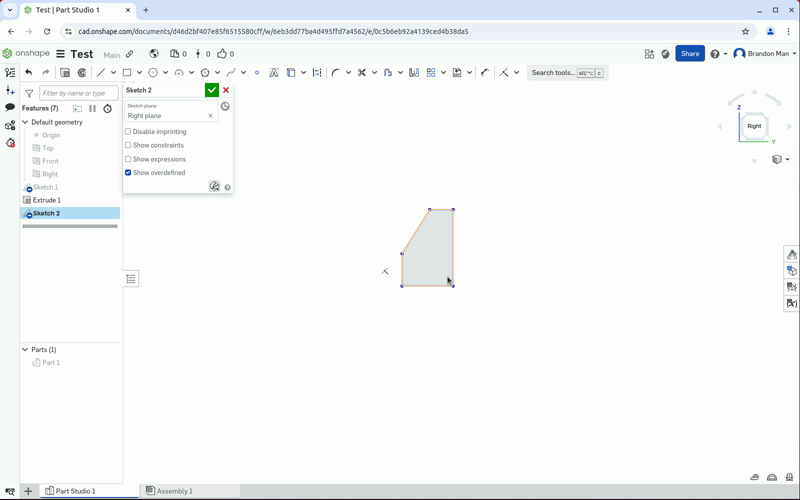
scroll(6)
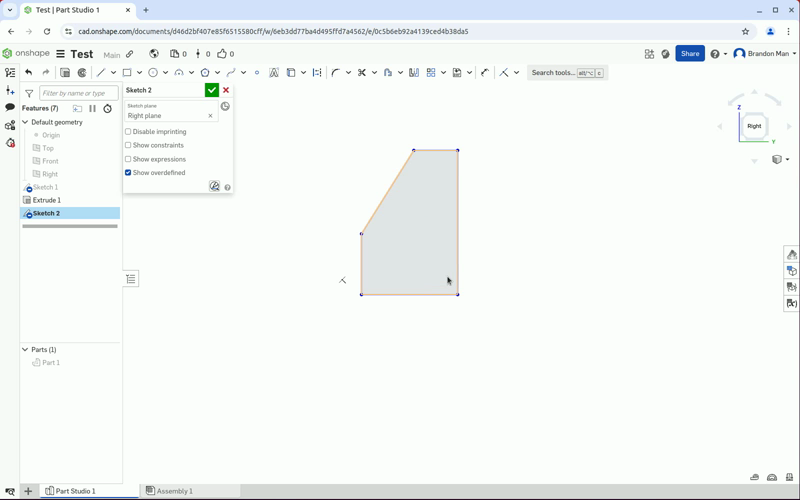
scroll(6)
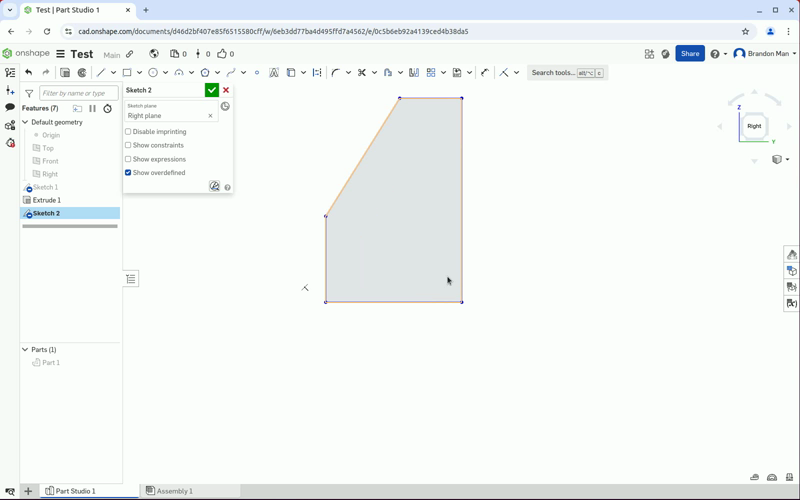
scroll(6)
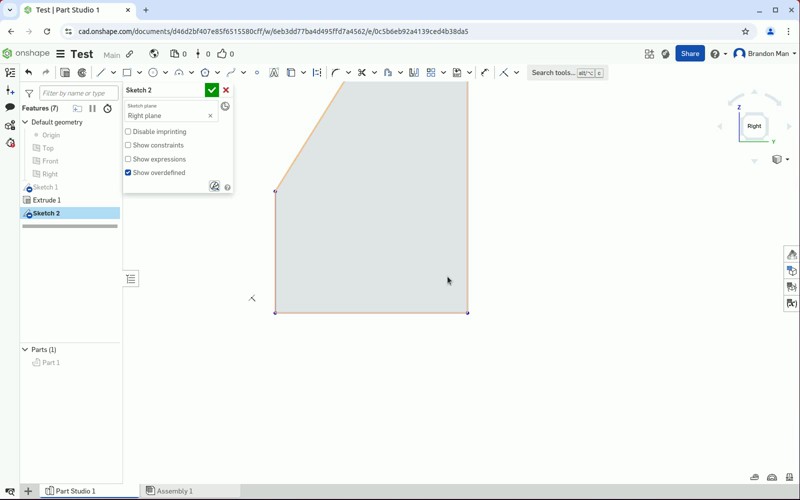
scroll(6)
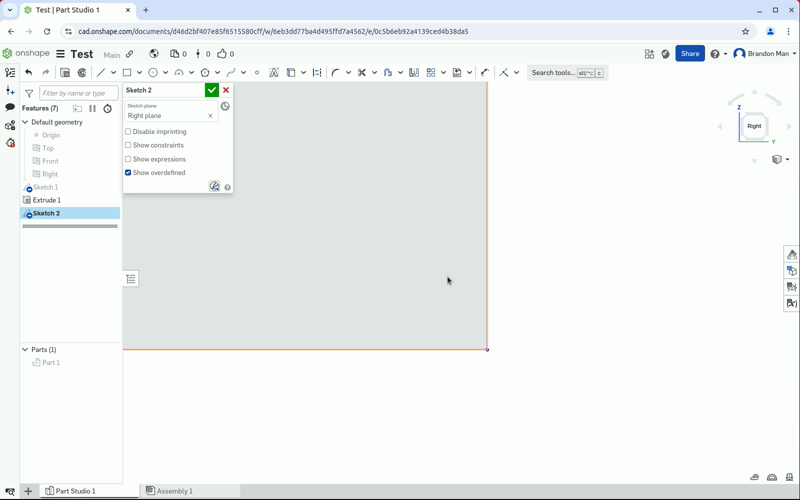
click(447, 276)
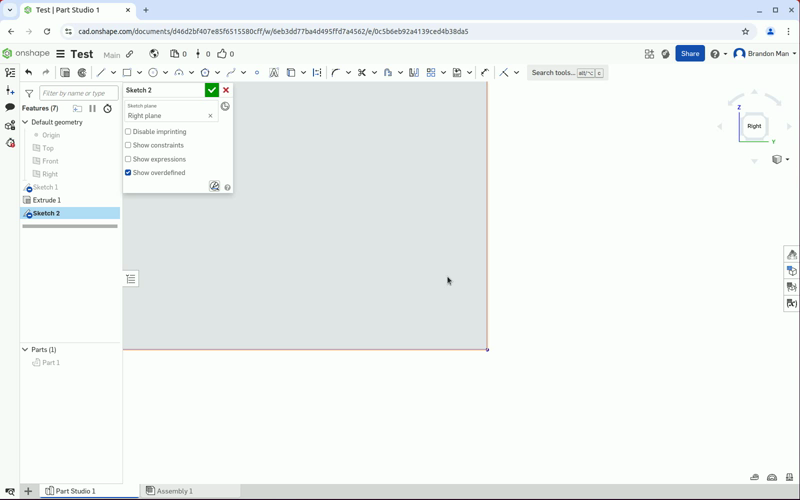
scroll(-6)
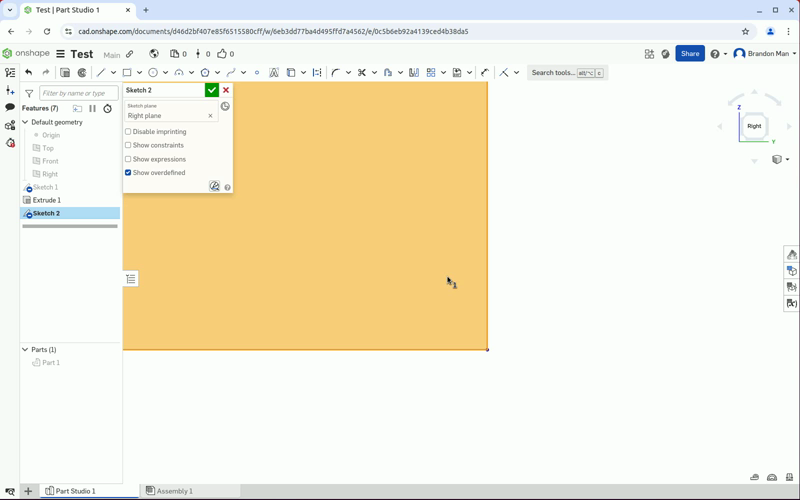
scroll(-6)
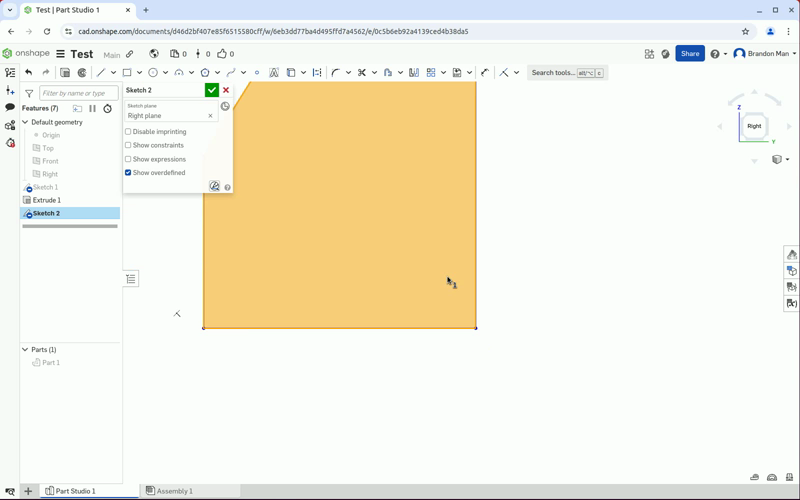
scroll(-6)
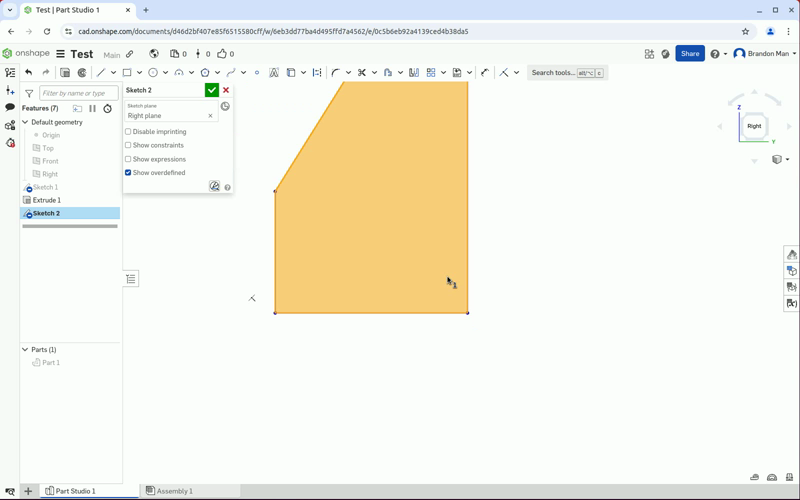
scroll(-6)
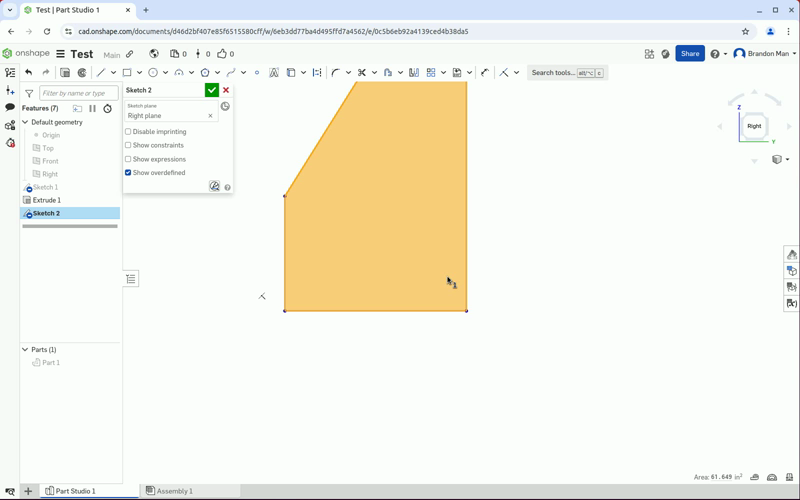
scroll(-6)
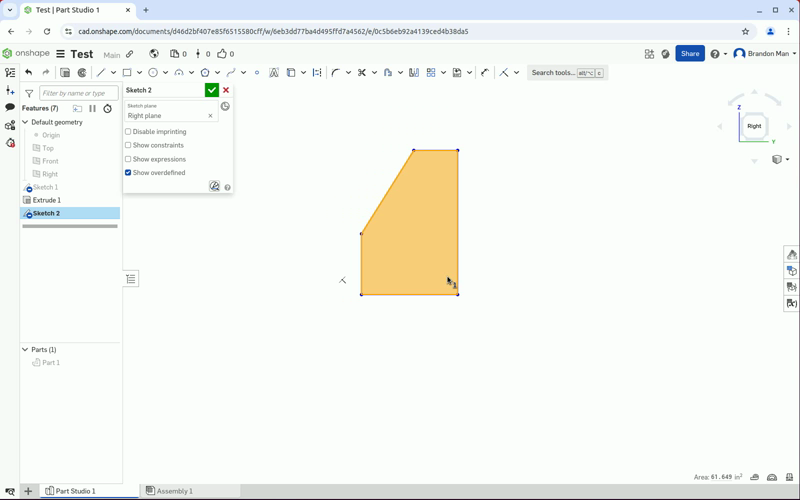
scroll(-6)
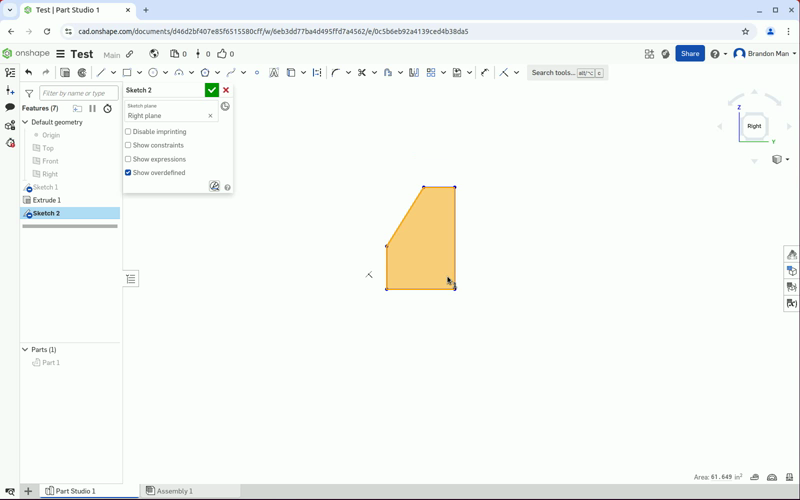
scroll(-6)
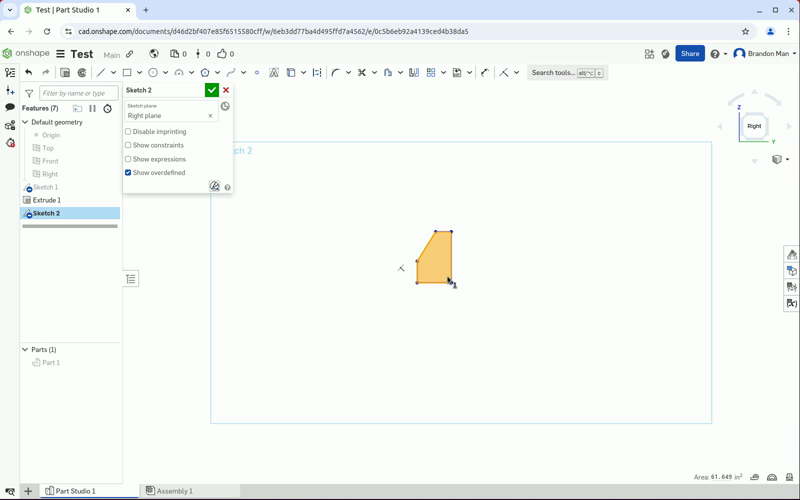
mouse_move(73, 352)
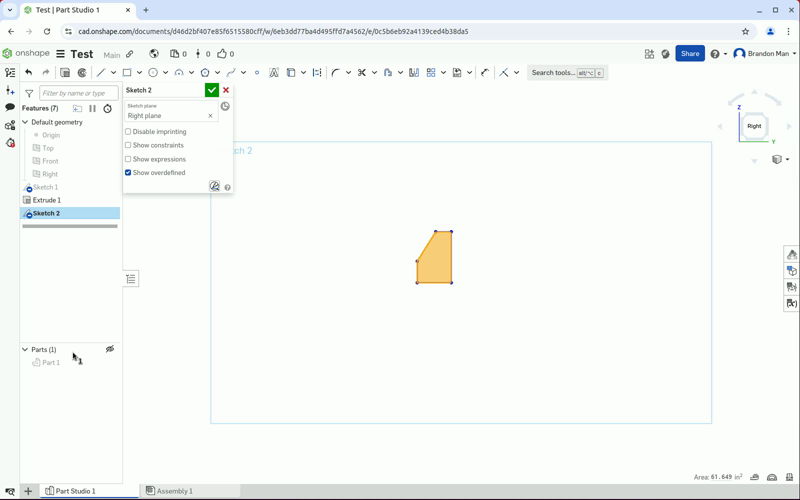
key(shift+y)
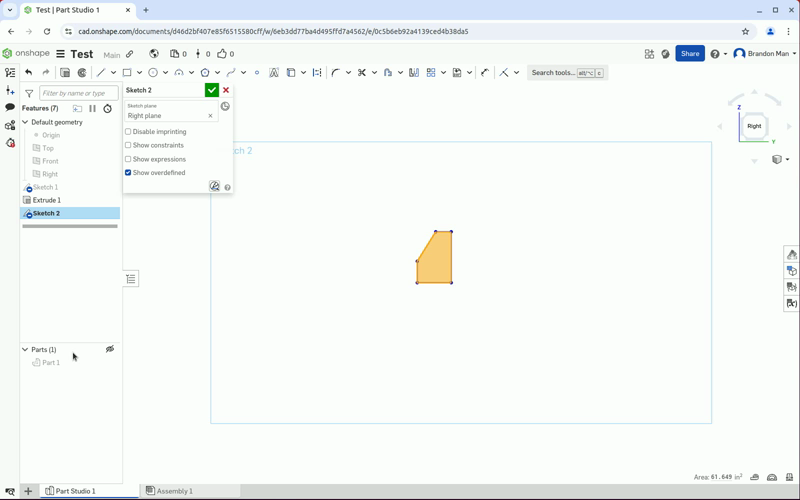
key(shift+e)
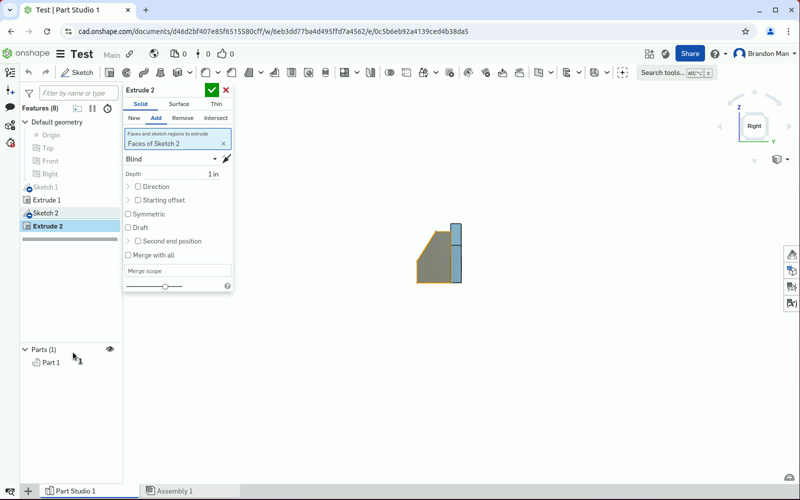
mouse_move(143, 106)
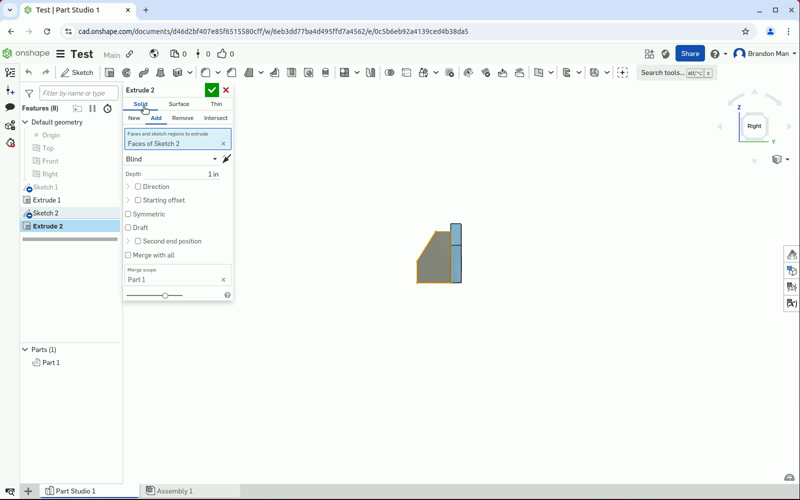
click(143, 106)
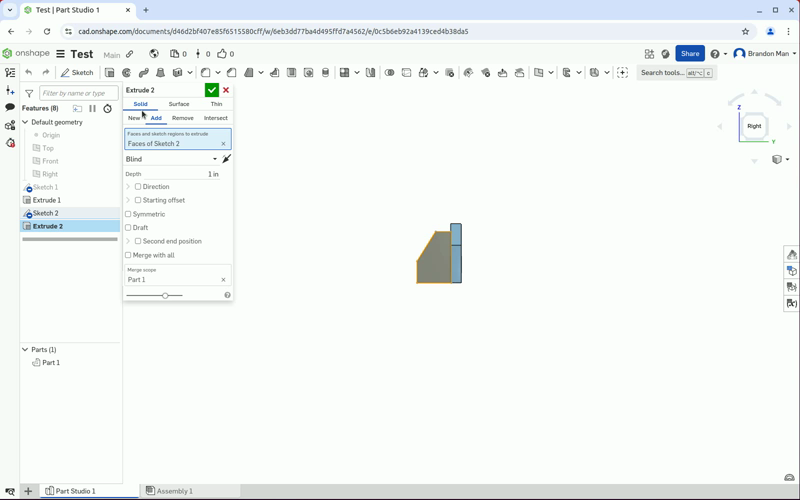
mouse_move(137, 120)
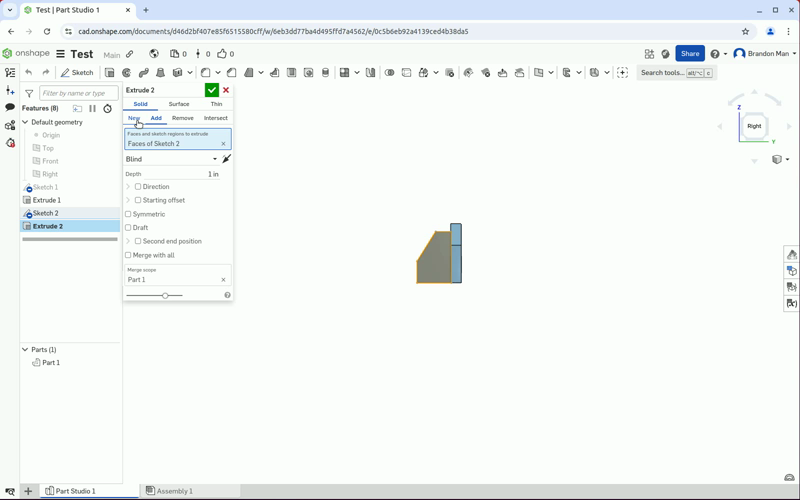
click(137, 120)
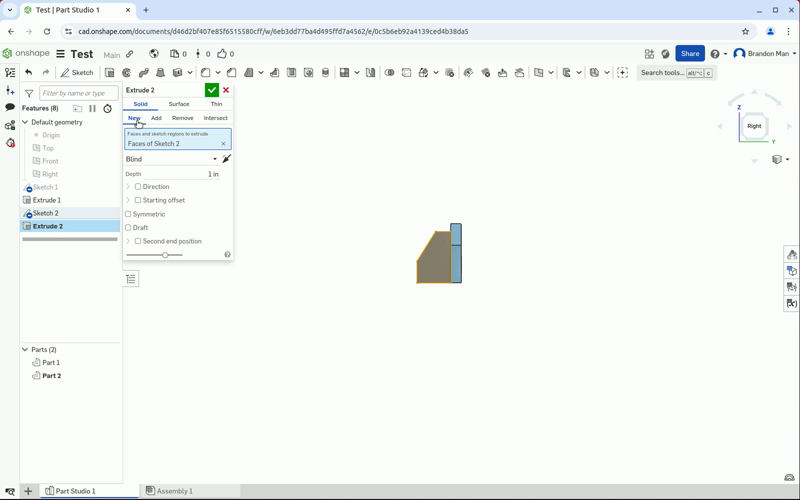
key(tab, 4)
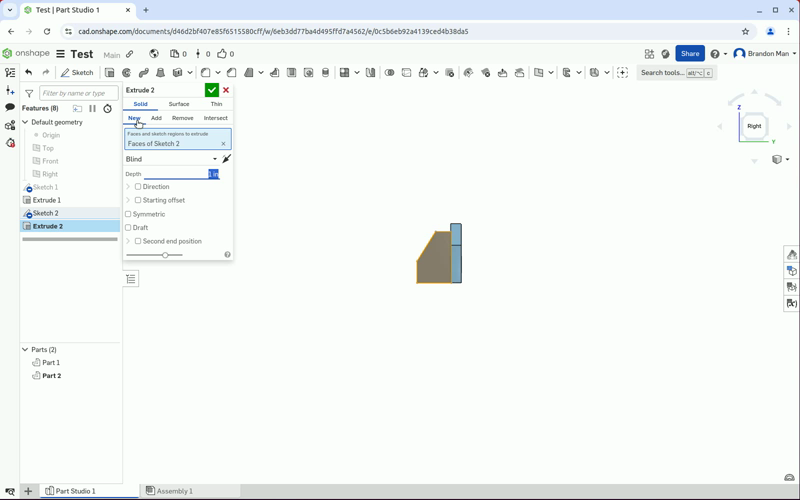
text(2.166)
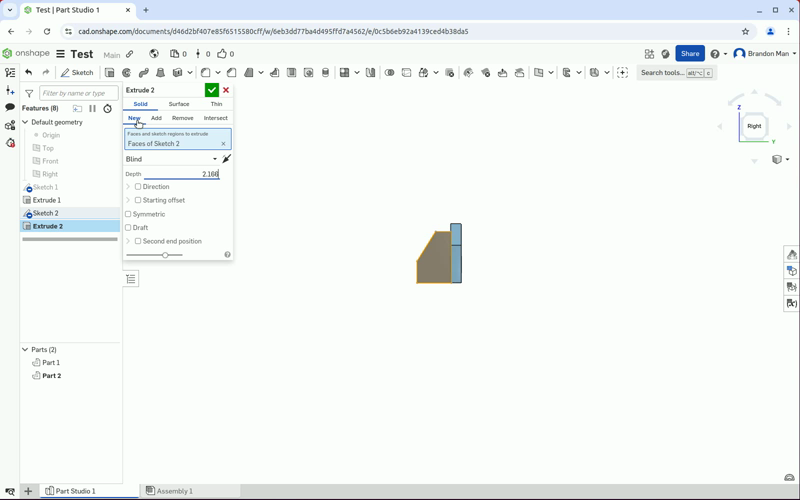
key(enter)
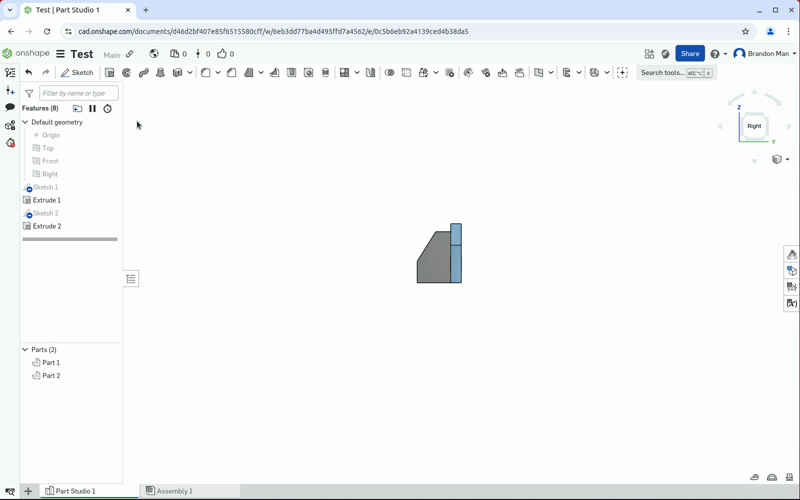
key(shift+h)
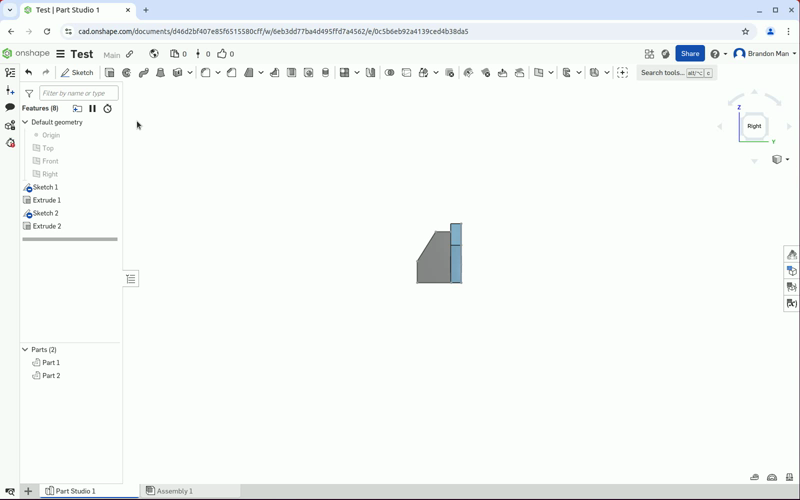
key(shift+h)
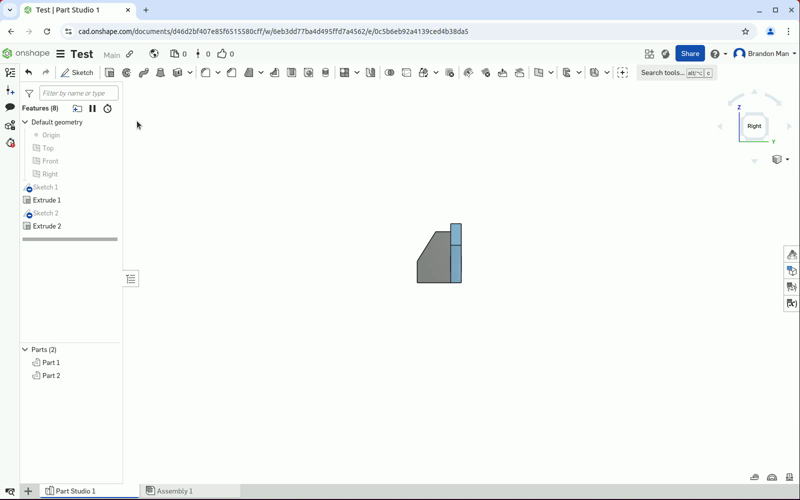
mouse_move(73, 189)
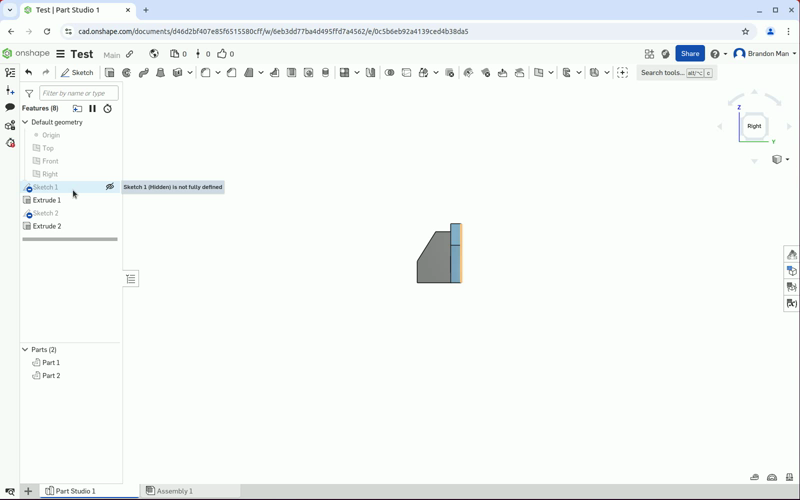
click(73, 189)
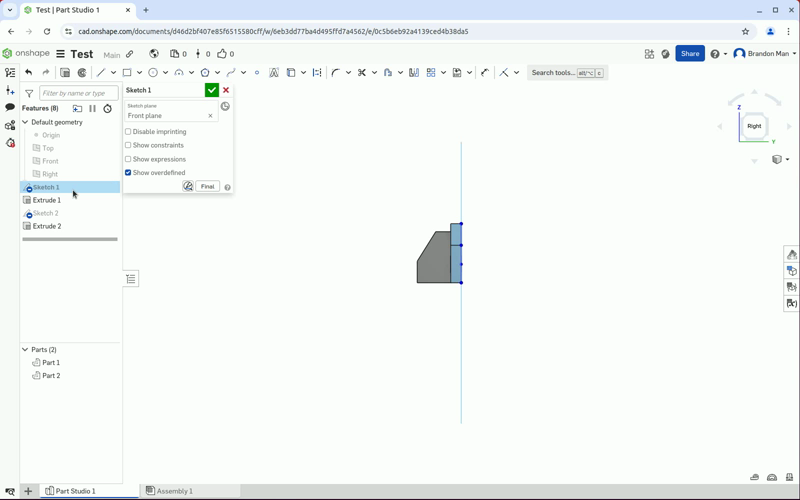
mouse_move(229, 92)
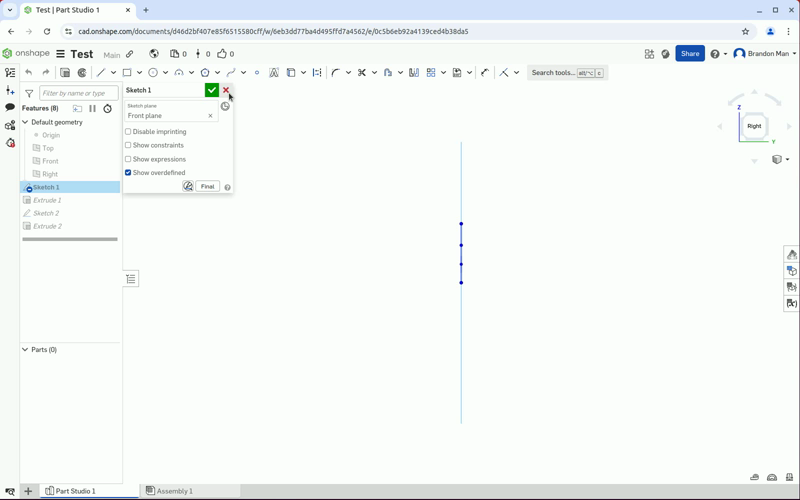
click(229, 92)
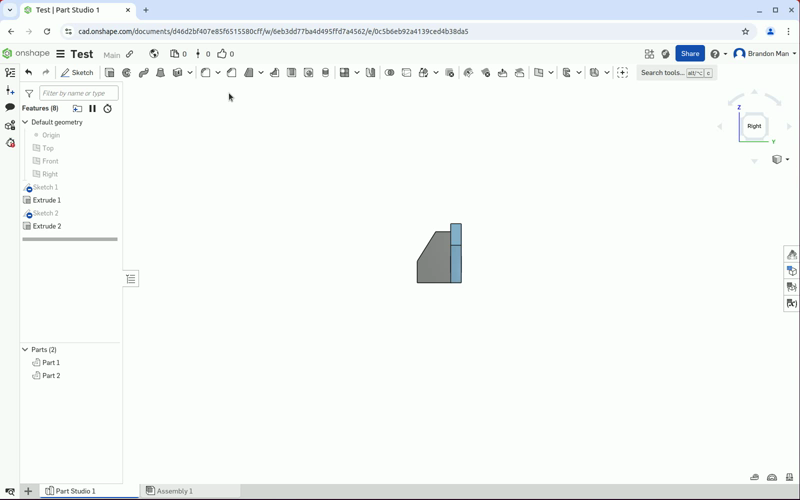
mouse_move(73, 352)
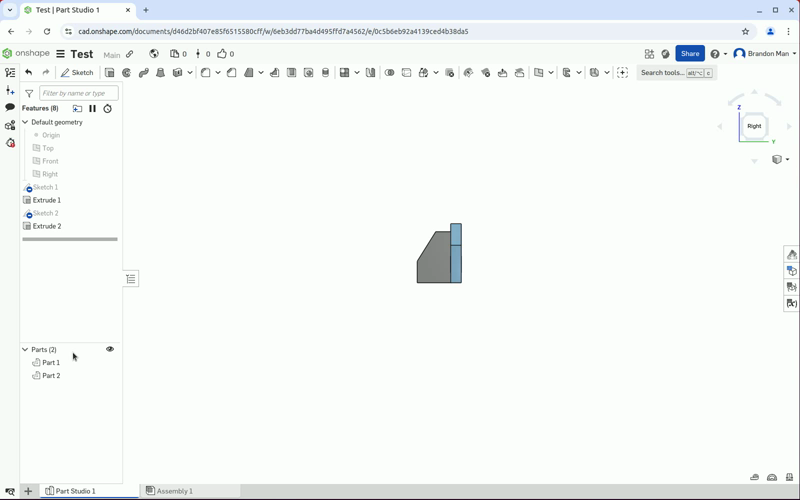
key(y)
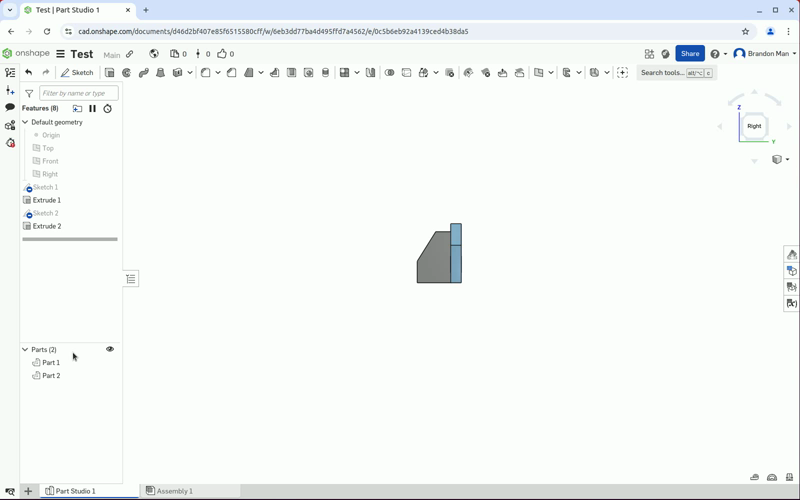
key(shift+p)
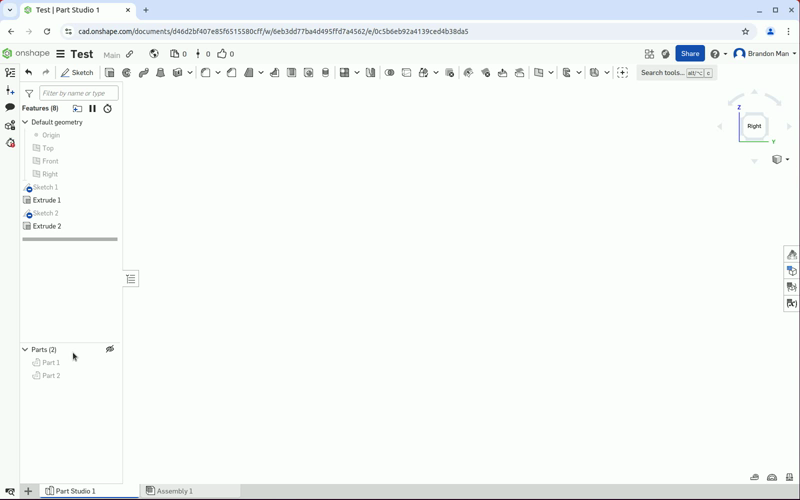
key(space)
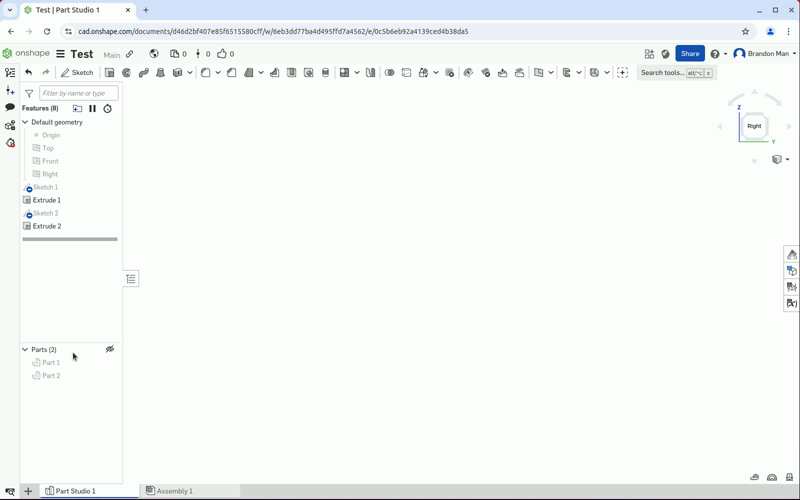
key_down(shift)
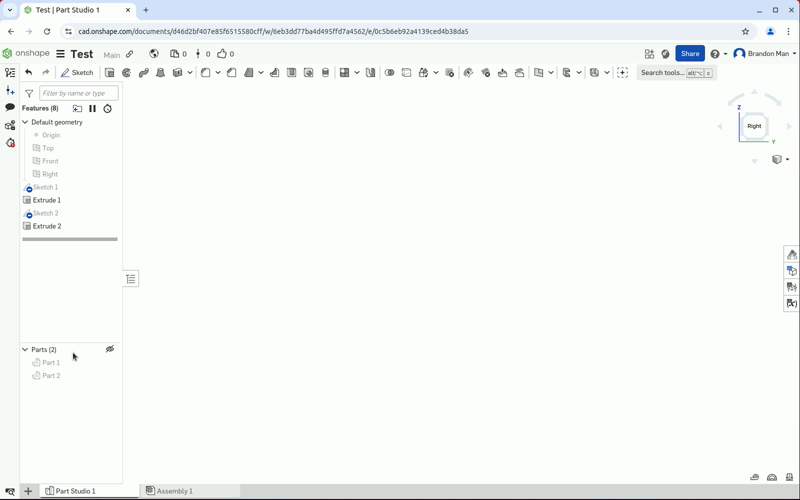
key(right)
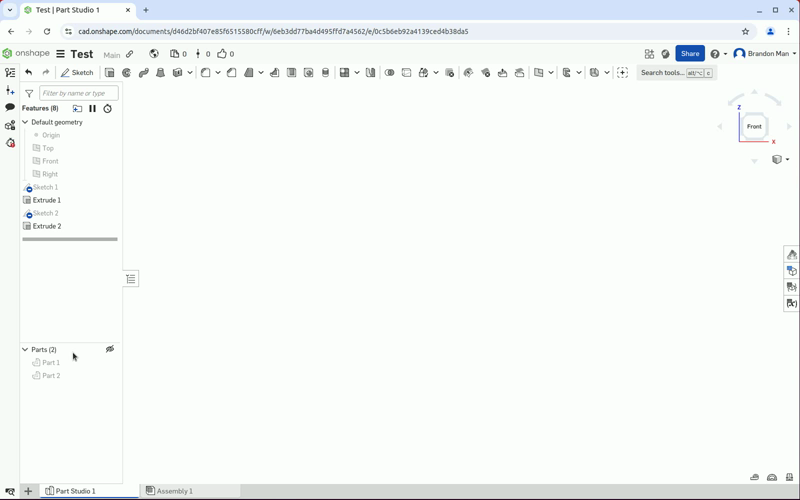
key_up(shift)
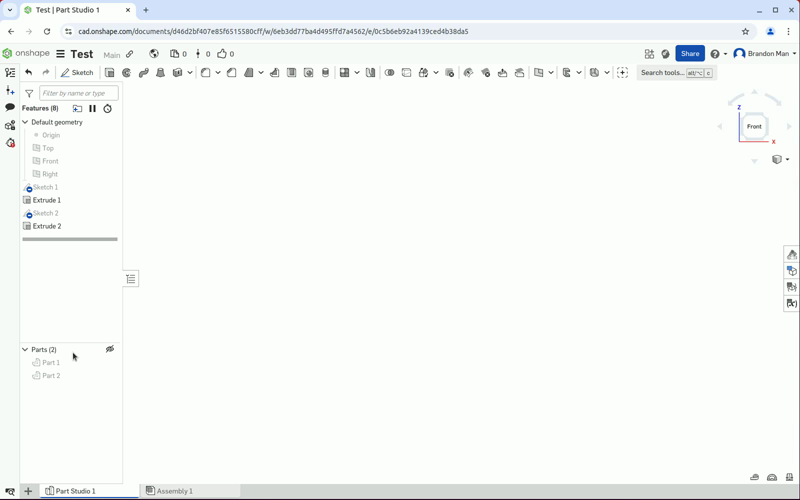
key(space)
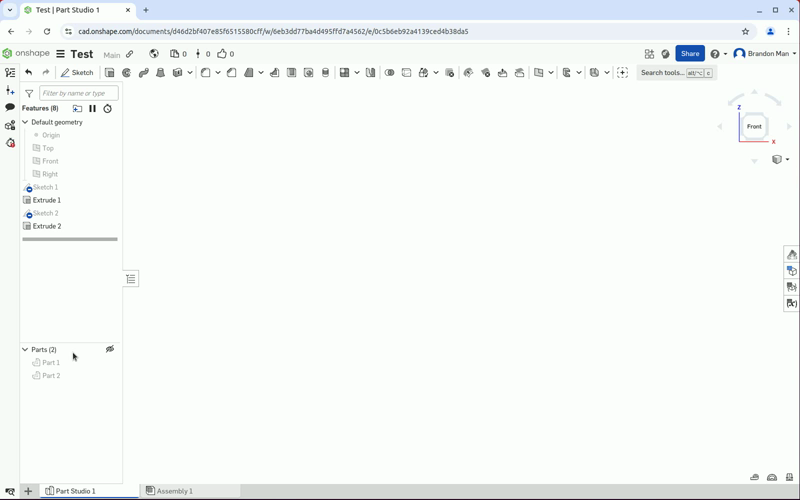
key_down(shift)
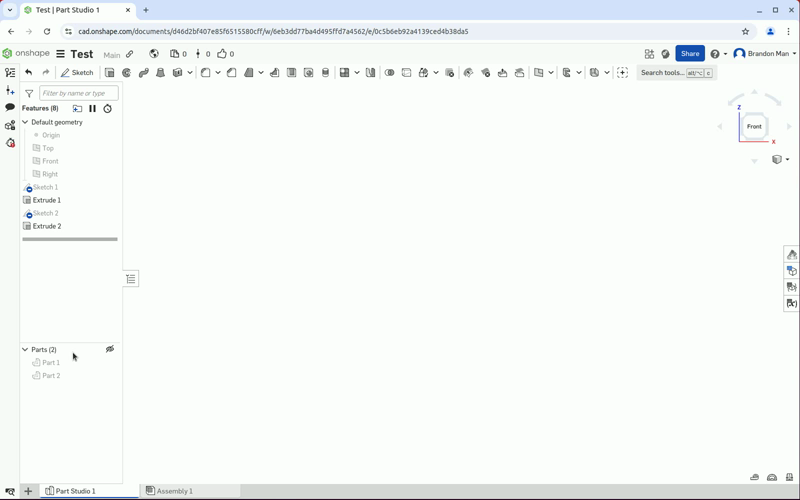
key(down)
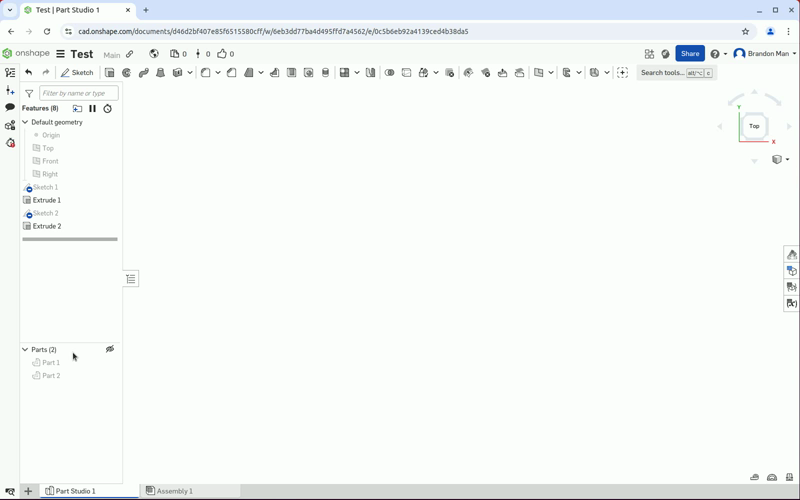
key_up(shift)
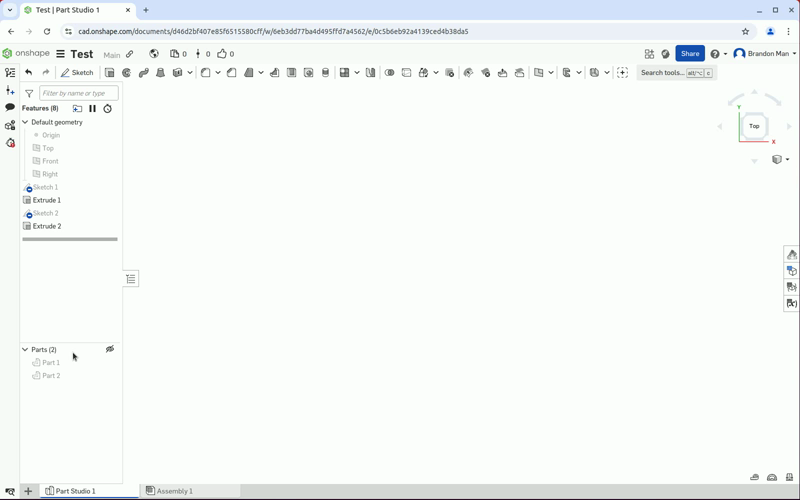
mouse_move(73, 352)
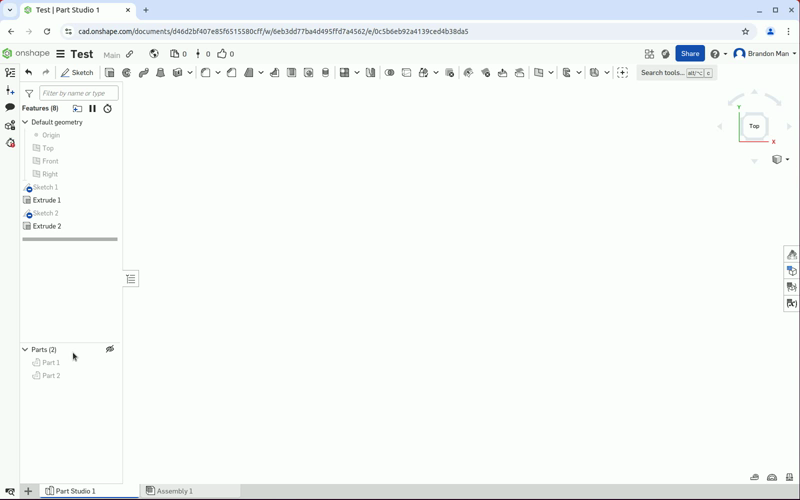
key(shift+y)
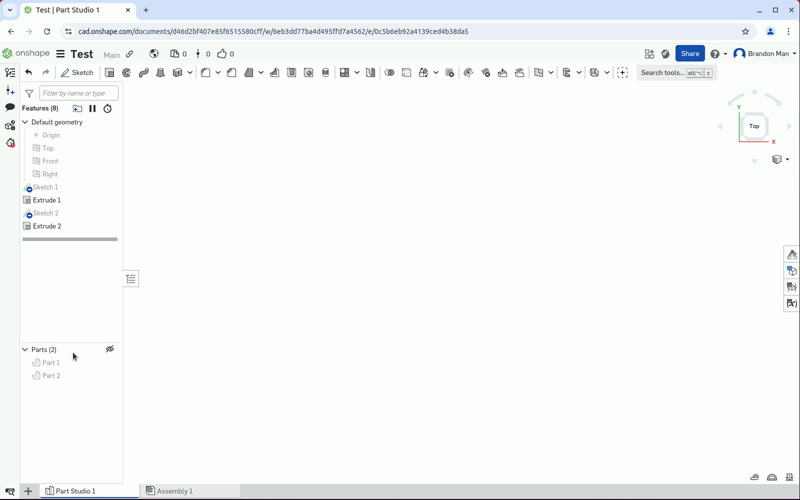
key(shift+s)
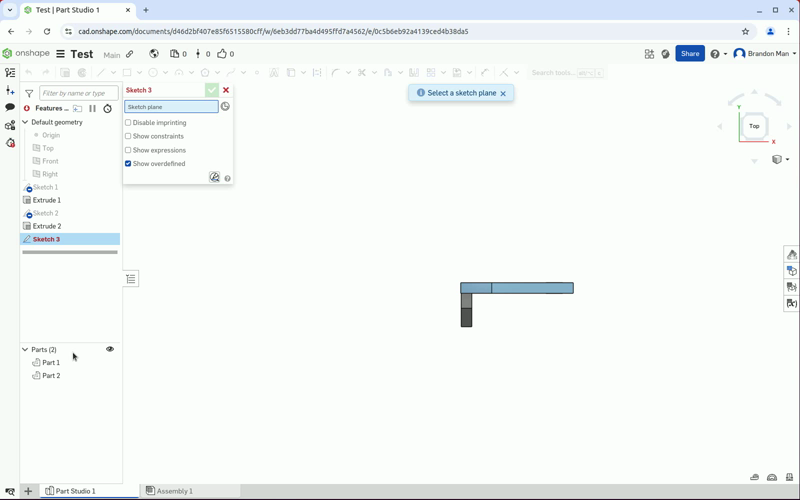
mouse_move(73, 150)
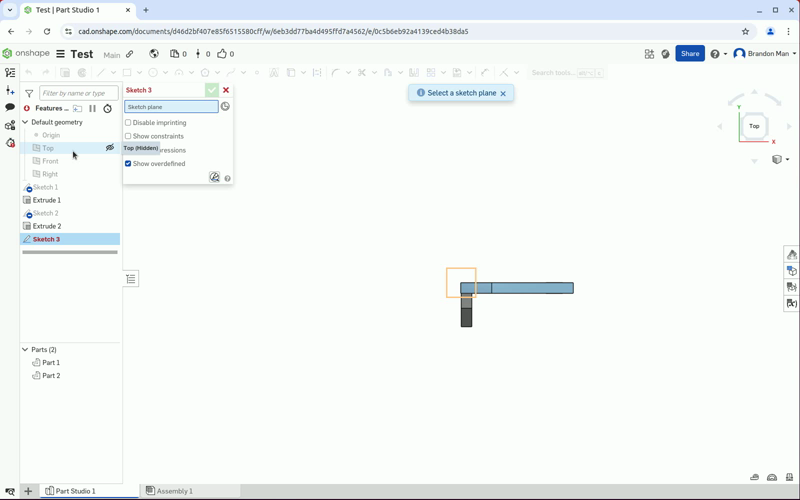
click(73, 150)
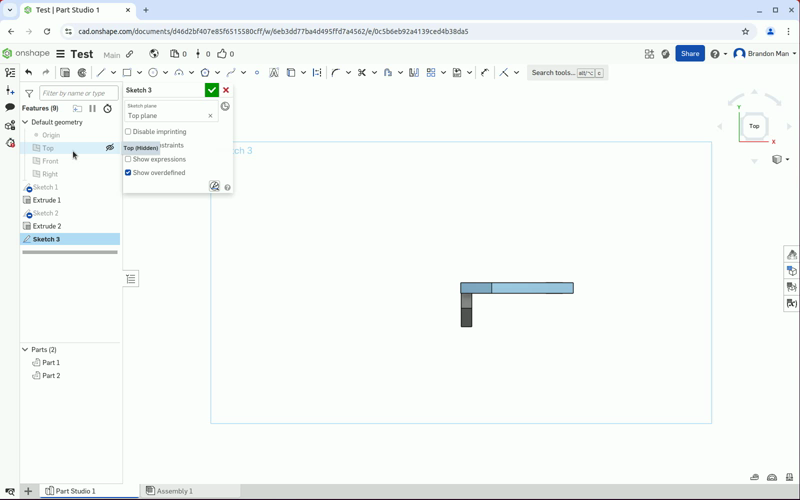
mouse_move(73, 352)
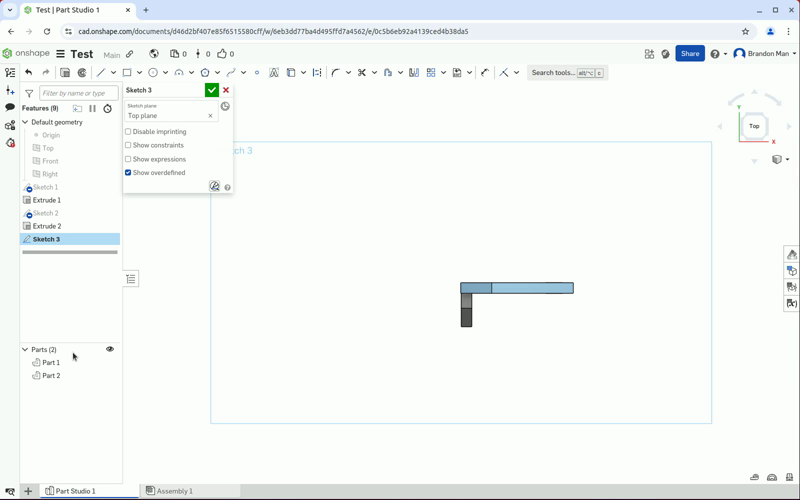
key(y)
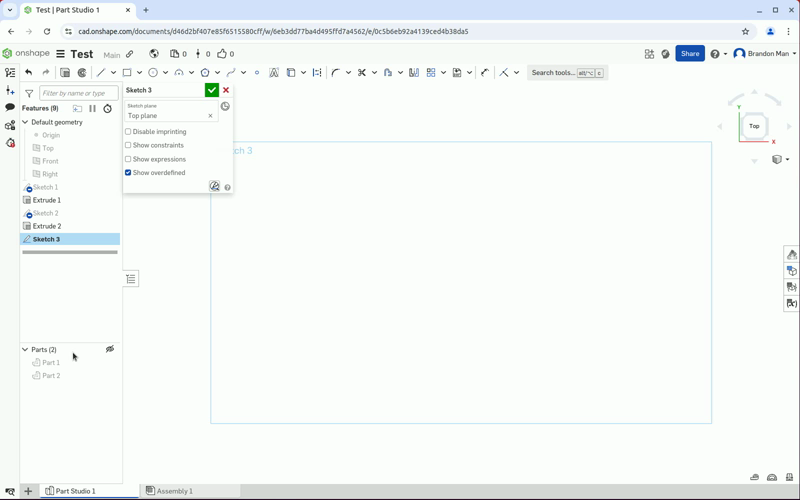
key(l)
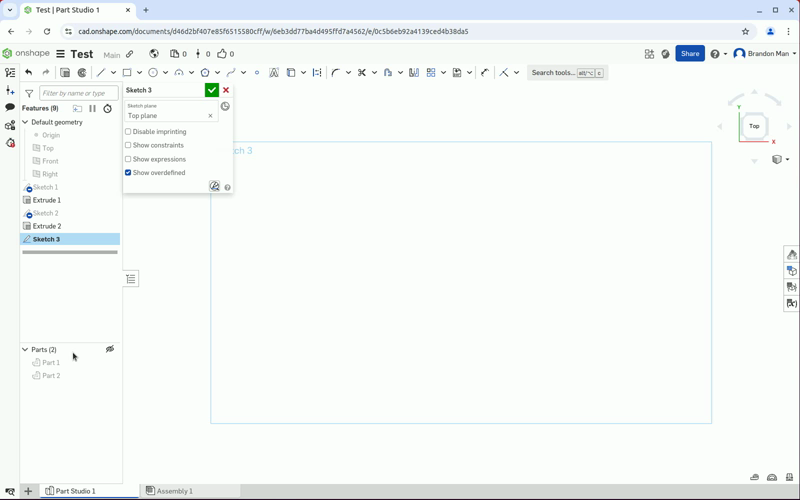
key_down(shift)
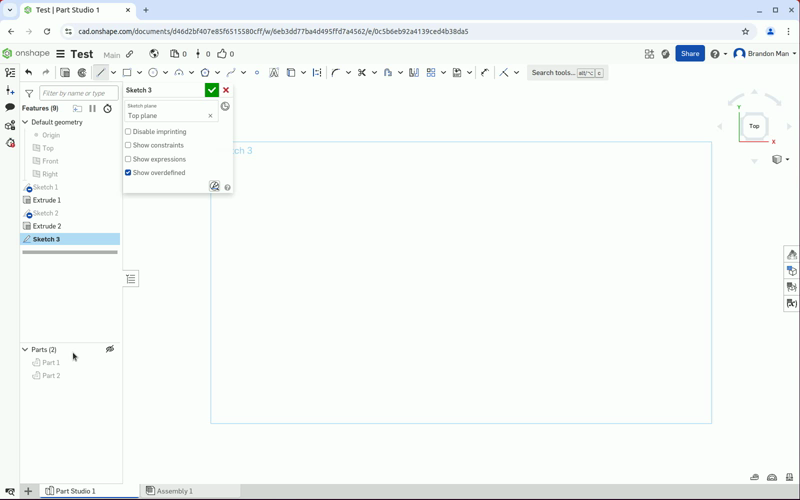
mouse_move(471, 326)
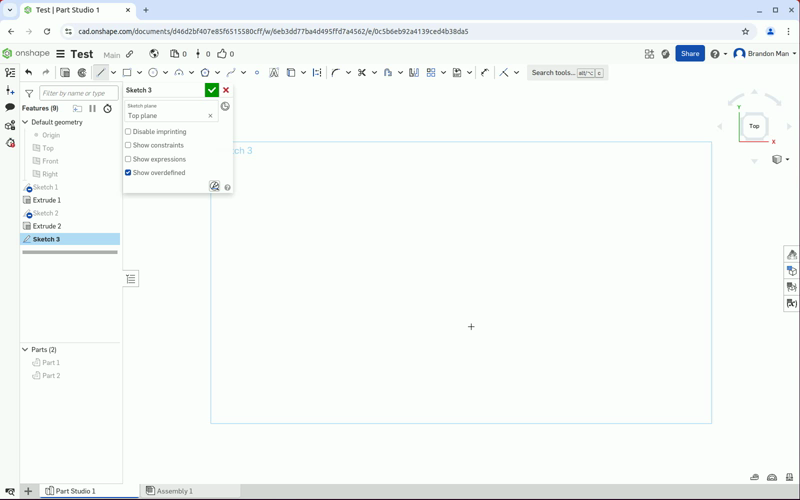
click(471, 326)
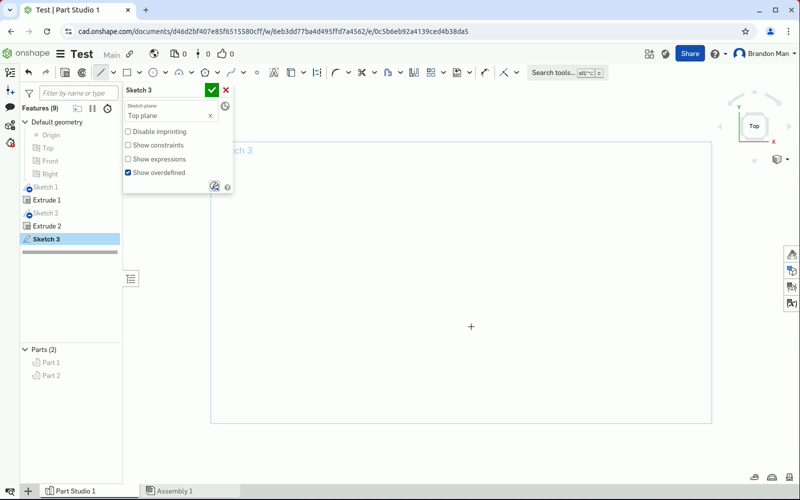
key_up(shift)
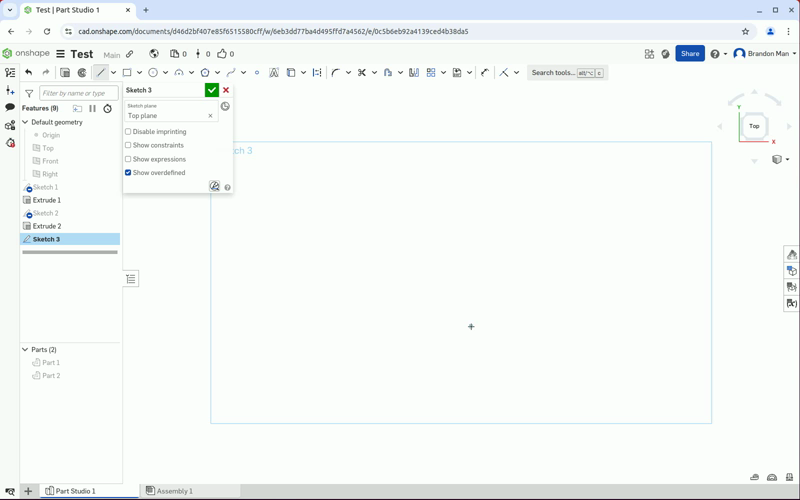
key_down(shift)
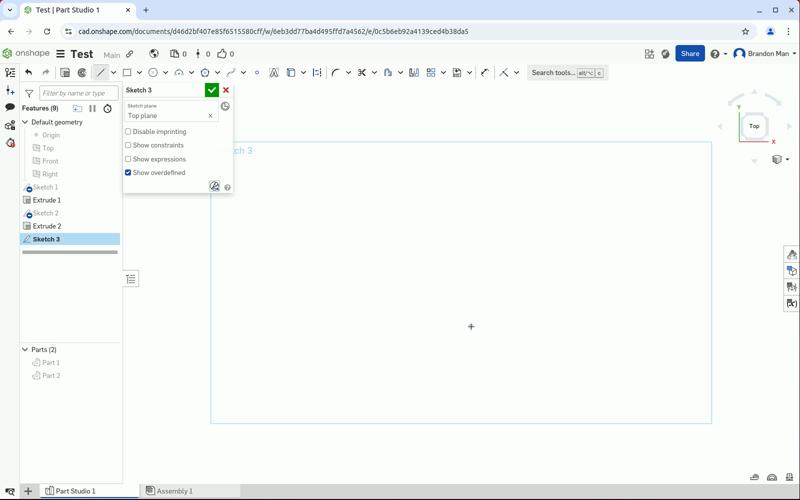
mouse_move(523, 292)
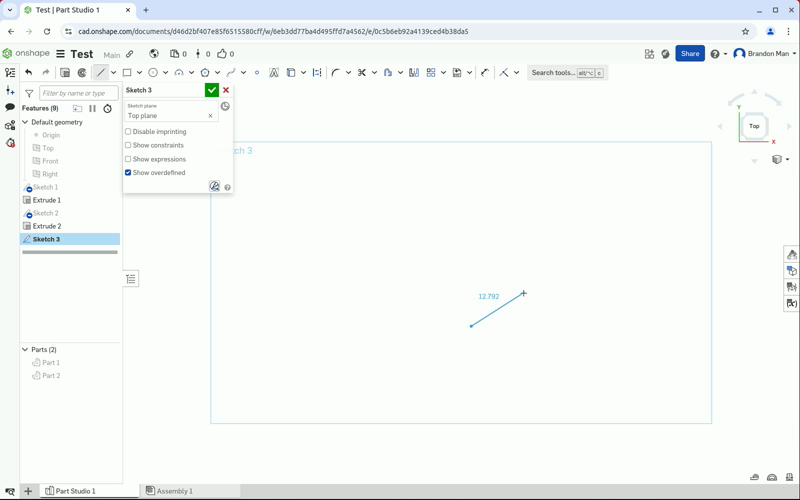
click(523, 292)
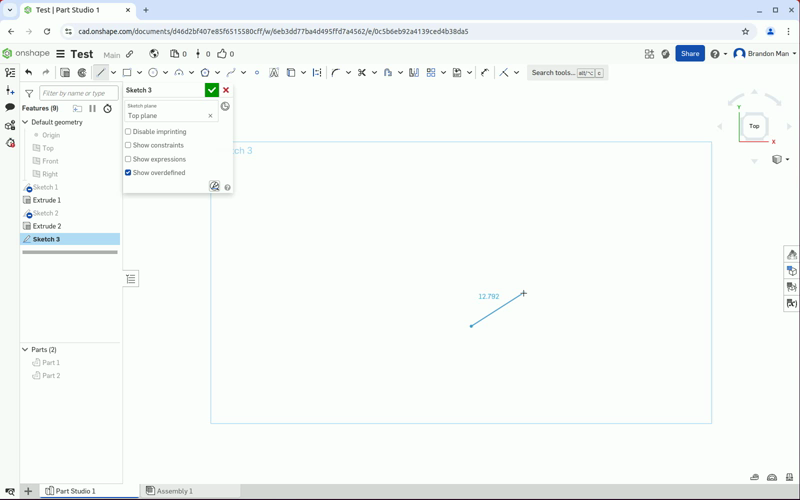
key_up(shift)
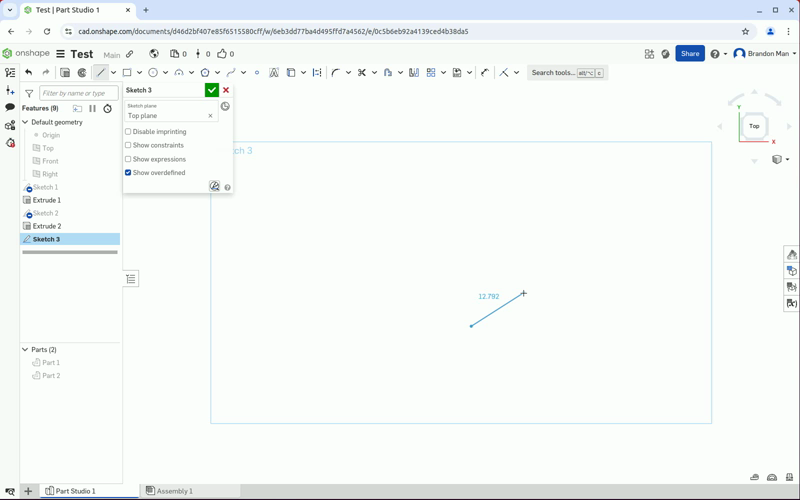
key_down(shift)
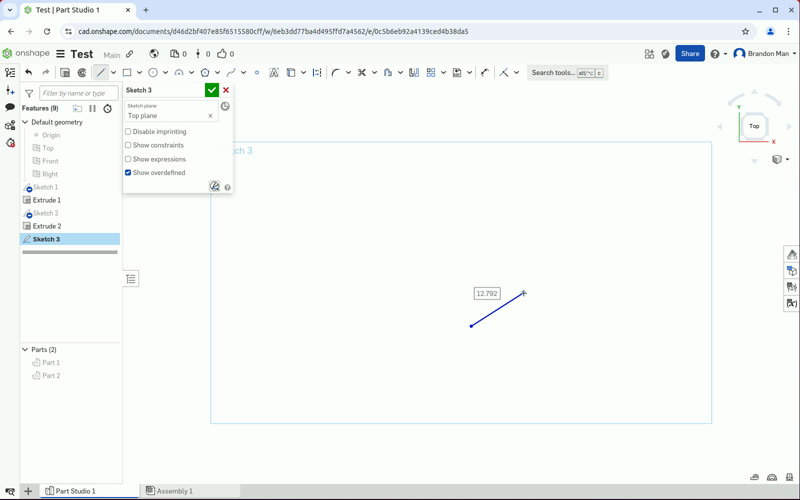
mouse_move(553, 292)
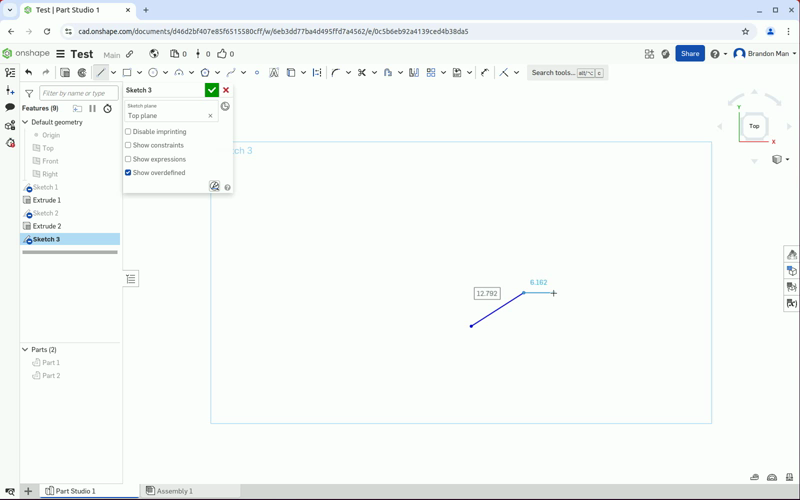
mouse_move(471, 292)
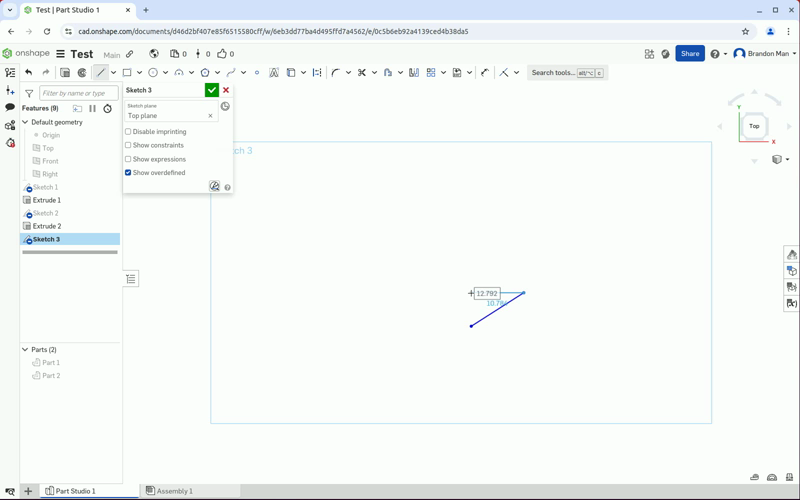
click(471, 292)
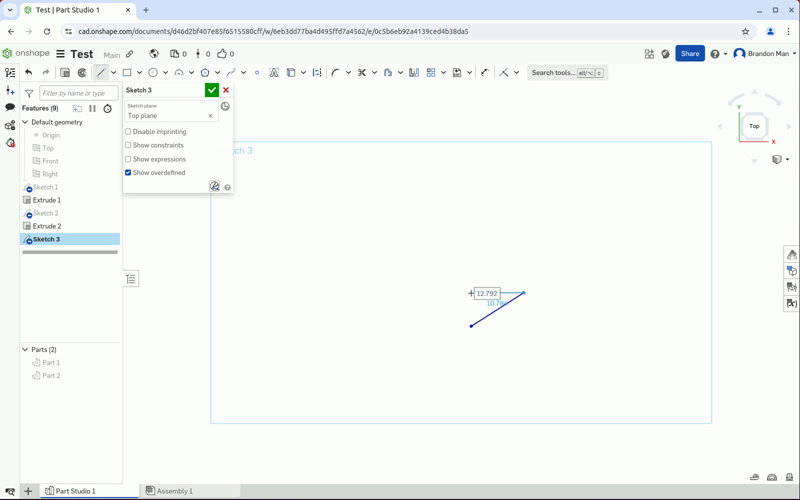
key_up(shift)
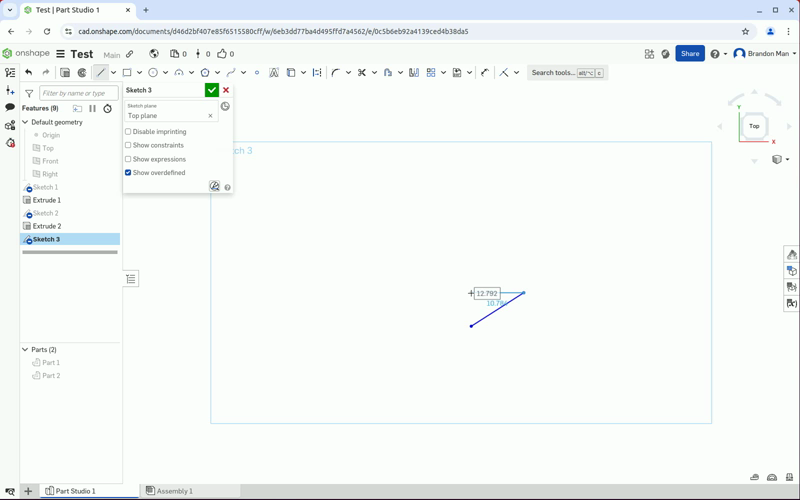
mouse_move(501, 292)
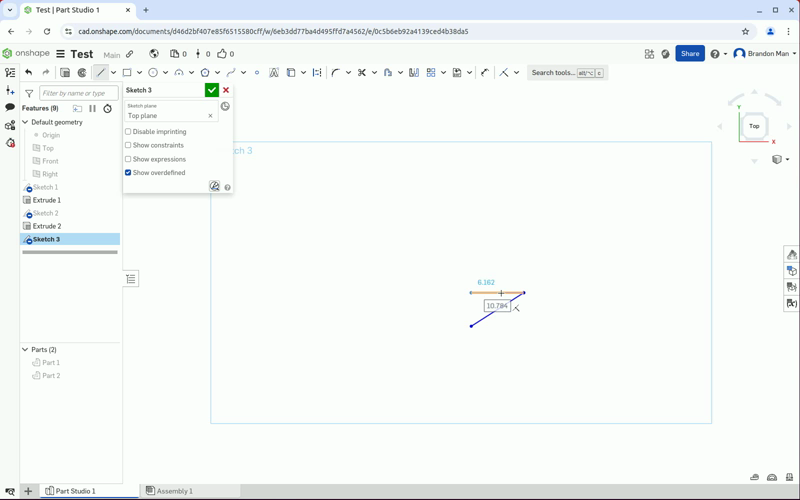
key_down(shift)
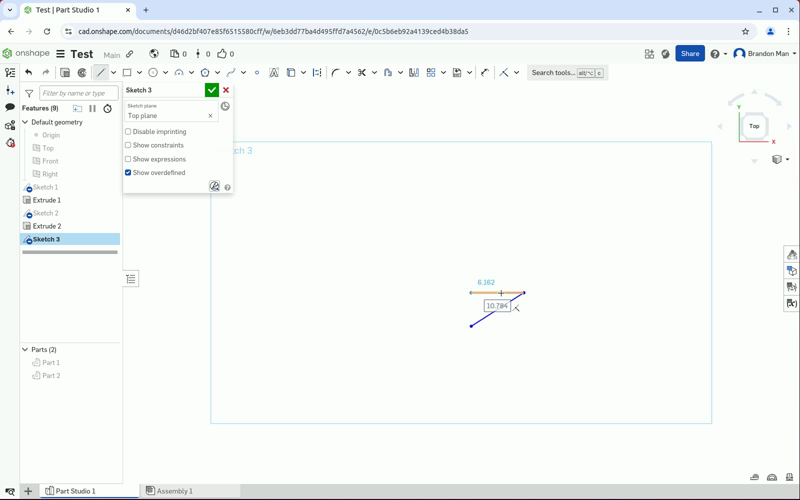
mouse_move(471, 326)
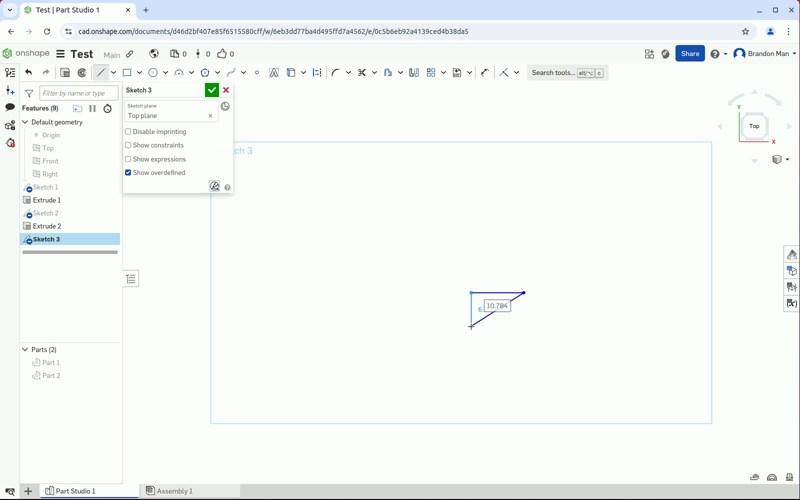
key_up(shift)
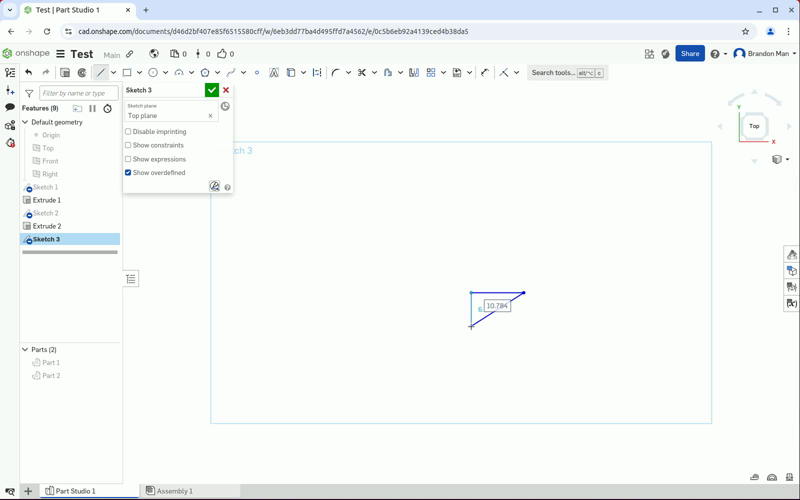
click(471, 326)
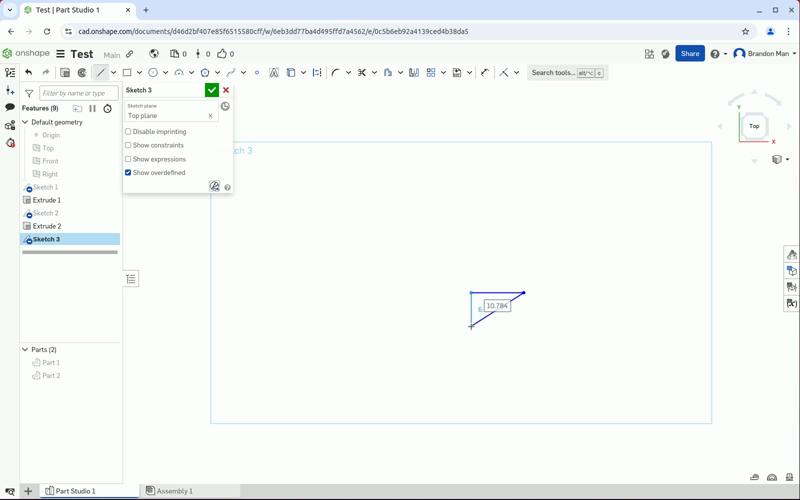
key(esc)
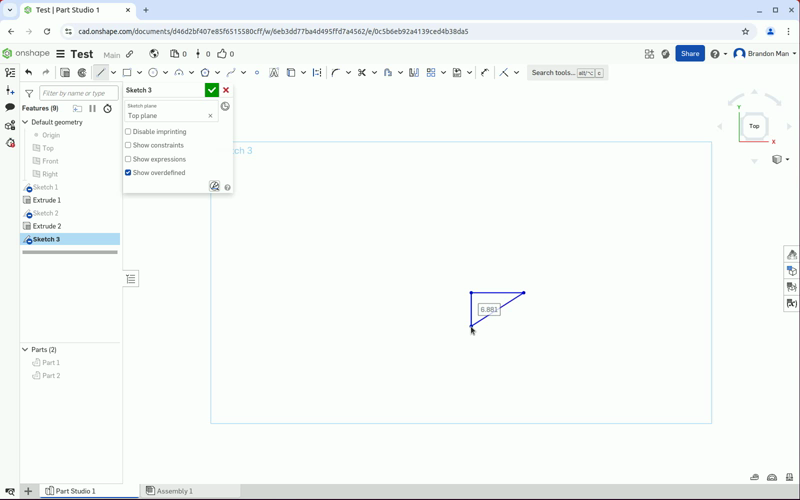
mouse_move(501, 294)
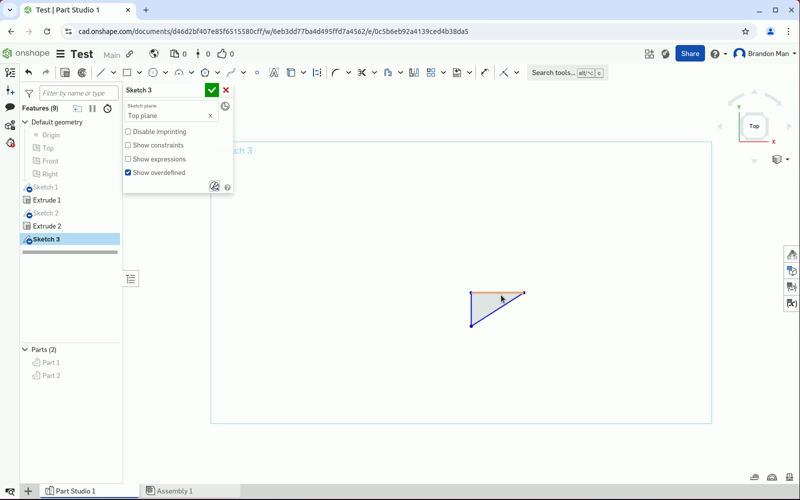
scroll(6)
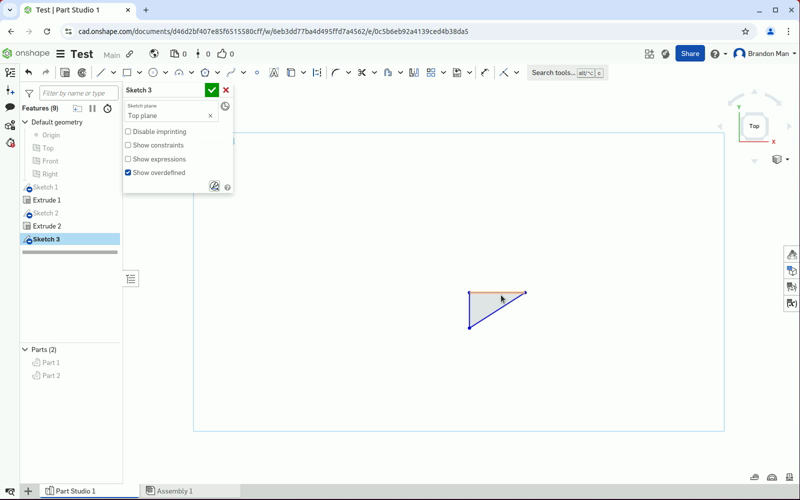
scroll(6)
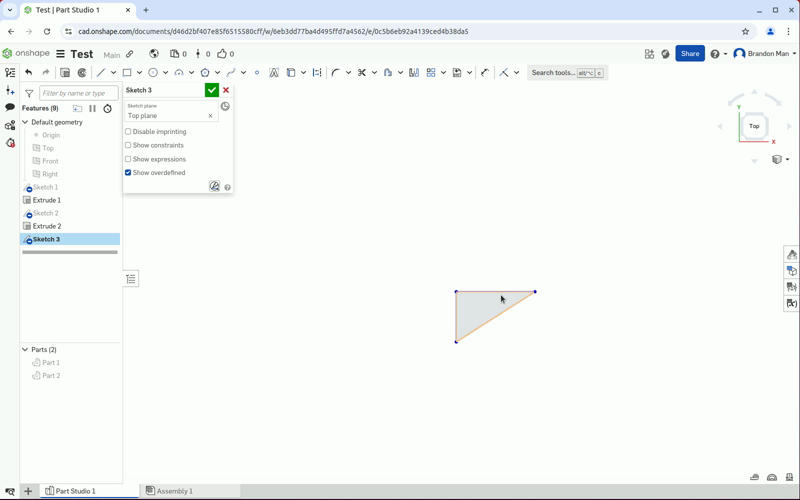
scroll(6)
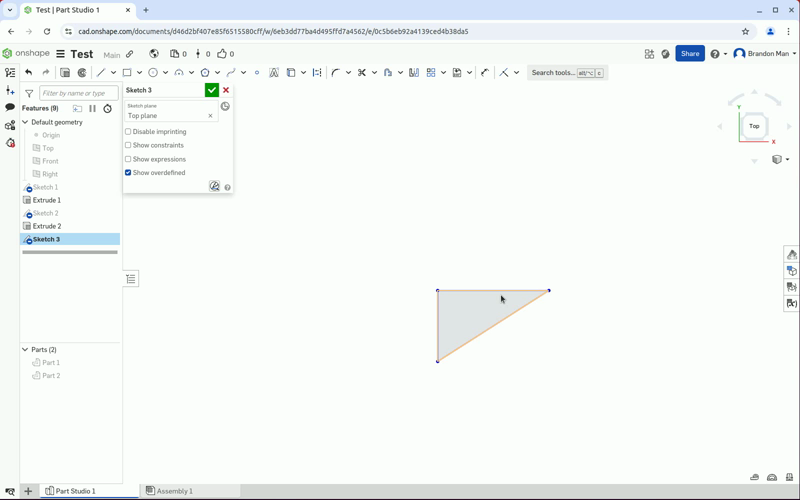
scroll(6)
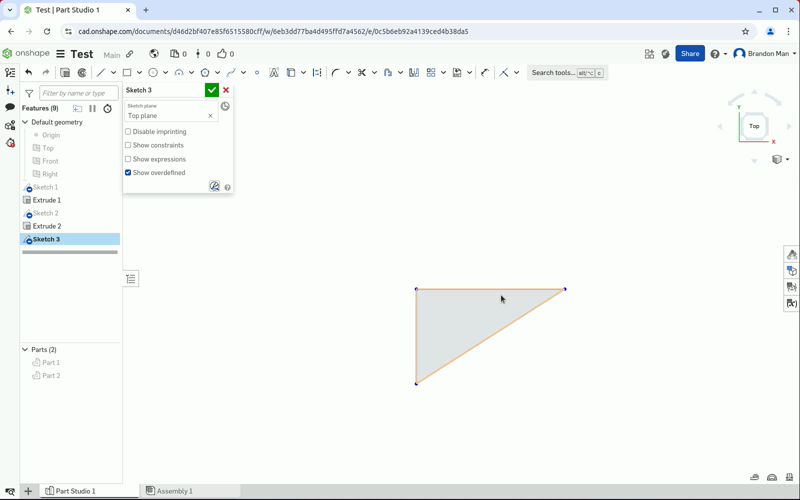
scroll(6)
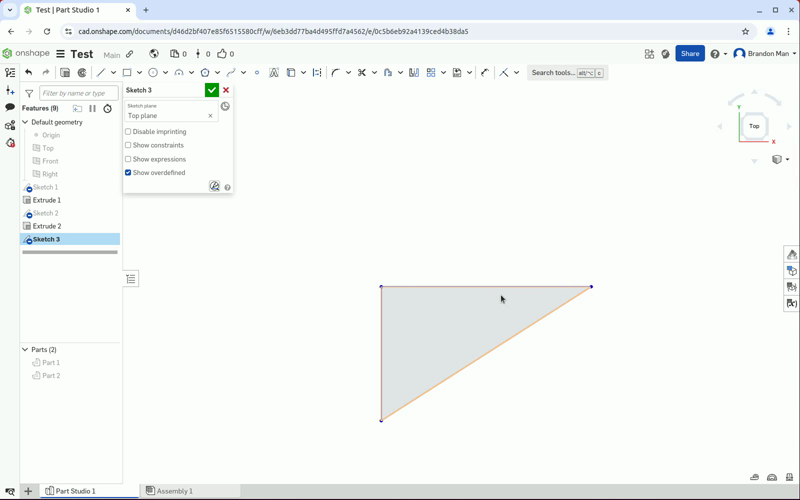
scroll(6)
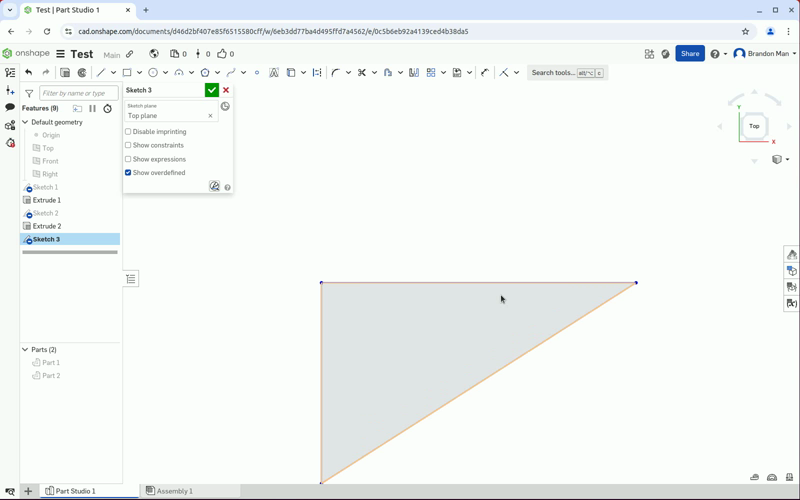
scroll(6)
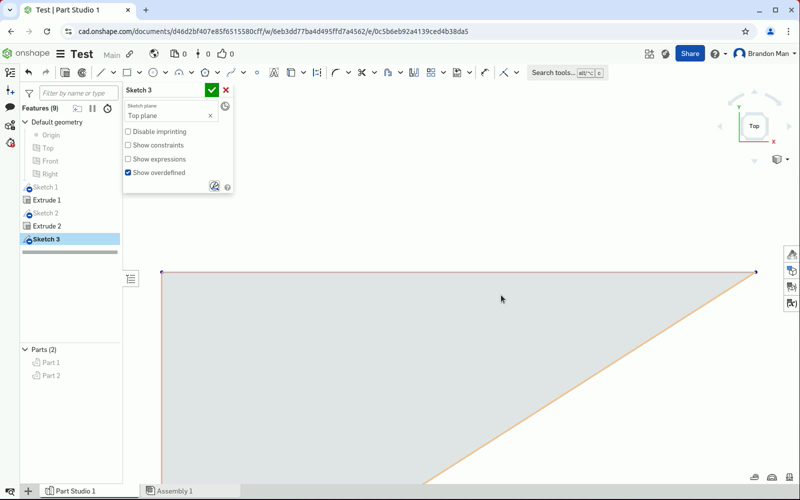
click(501, 294)
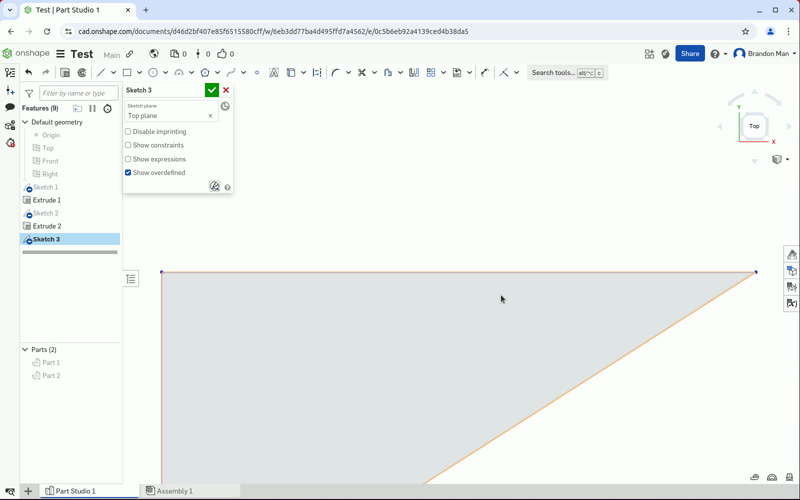
scroll(-6)
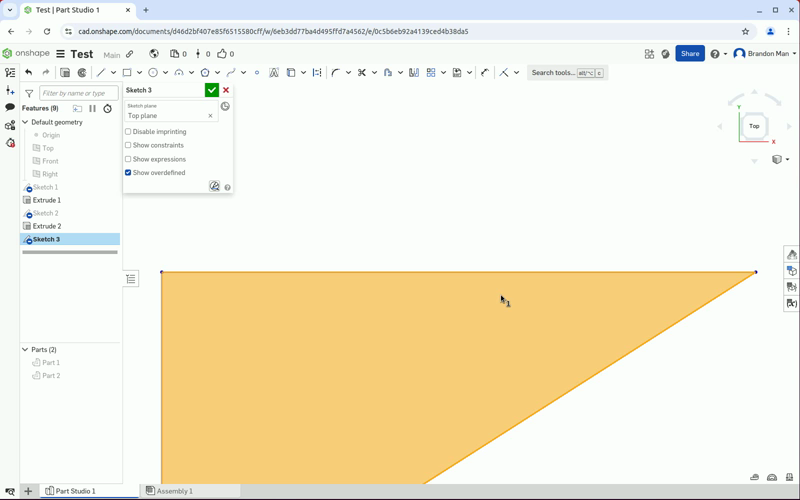
scroll(-6)
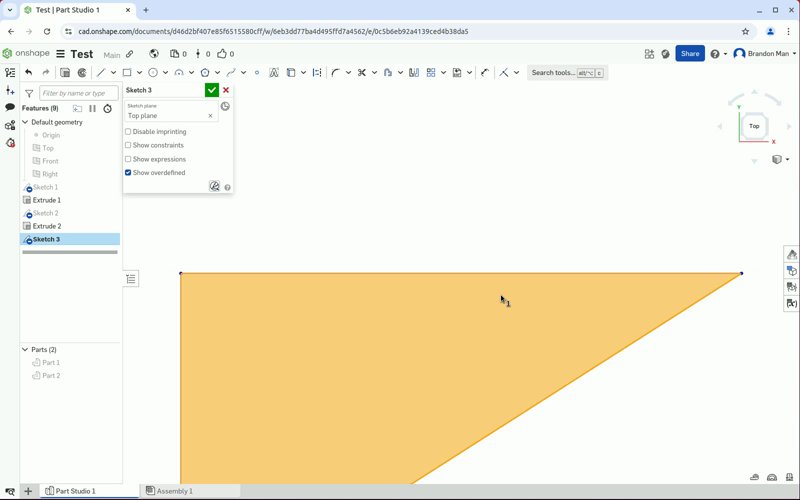
scroll(-6)
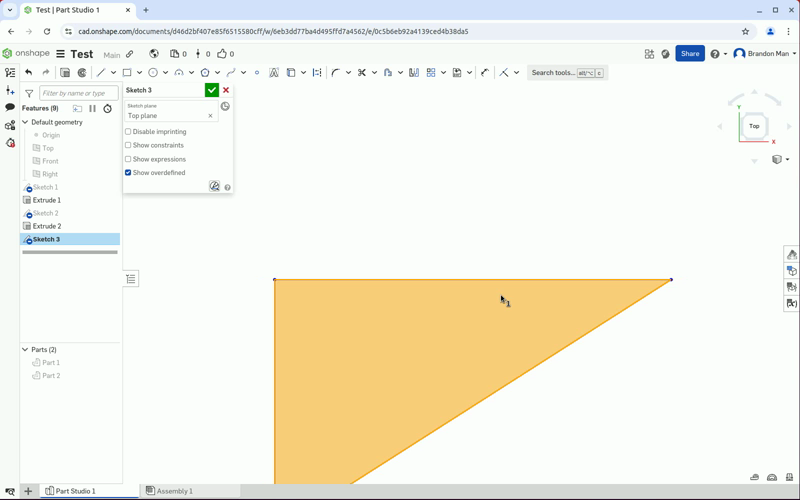
scroll(-6)
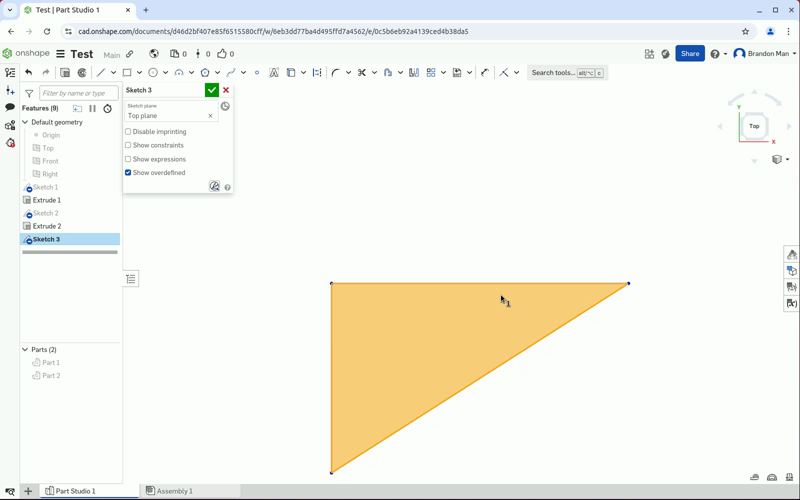
scroll(-6)
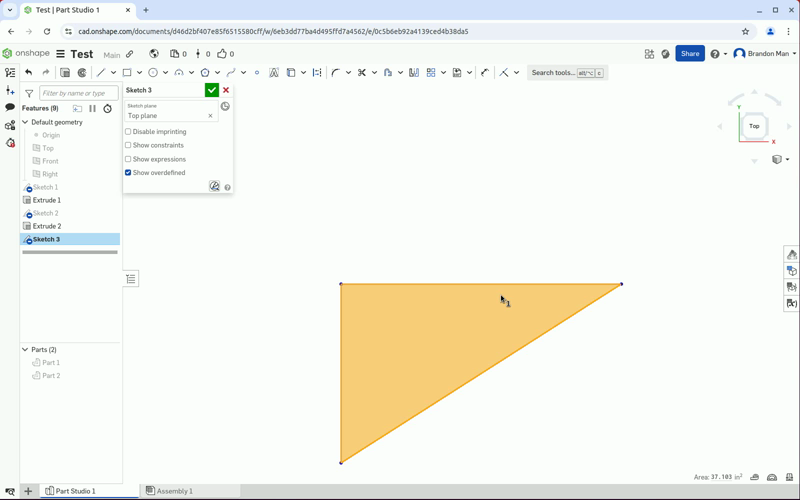
scroll(-6)
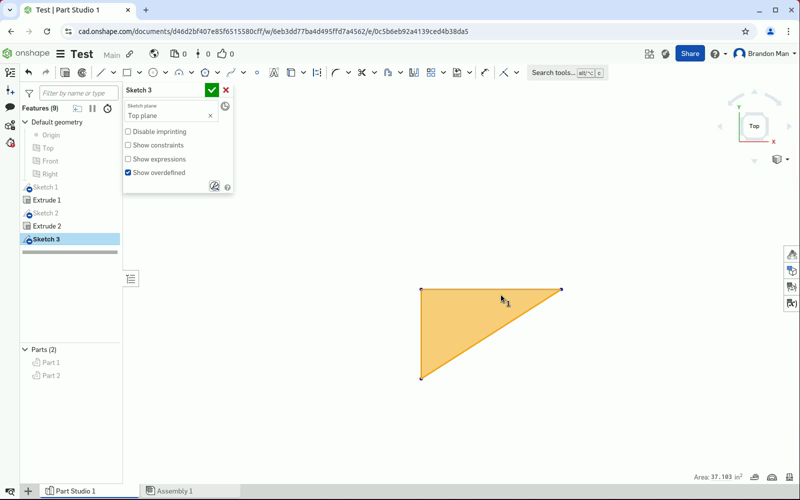
scroll(-6)
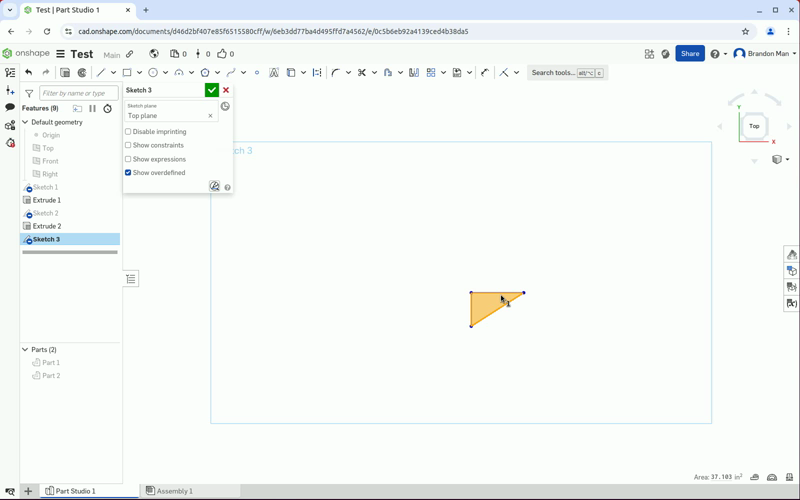
mouse_move(73, 352)
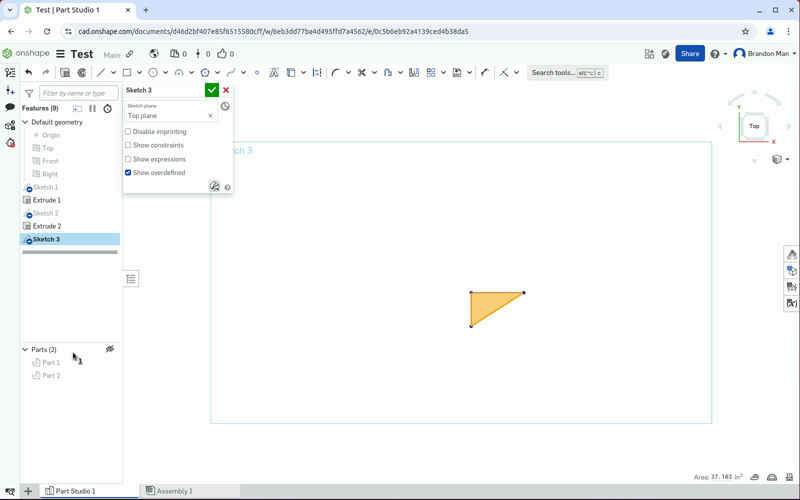
key(shift+y)
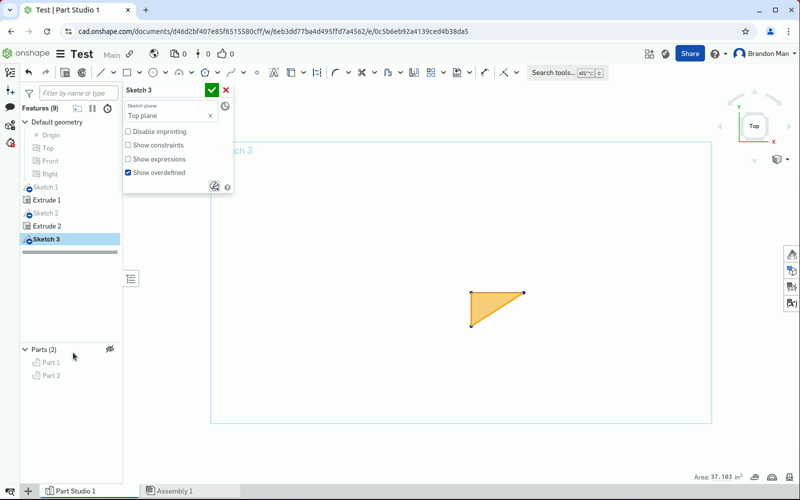
key(shift+e)
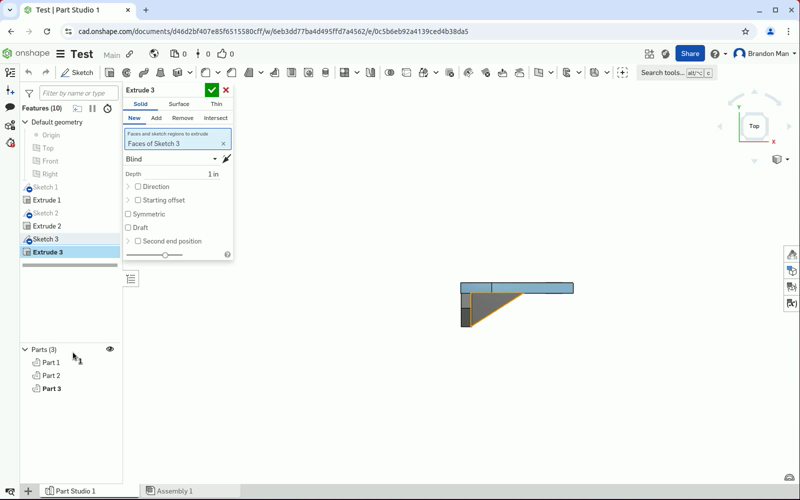
mouse_move(143, 106)
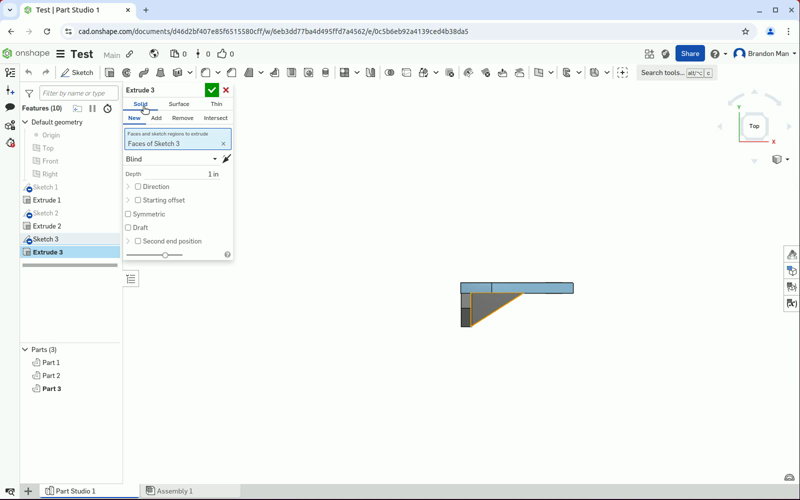
click(143, 106)
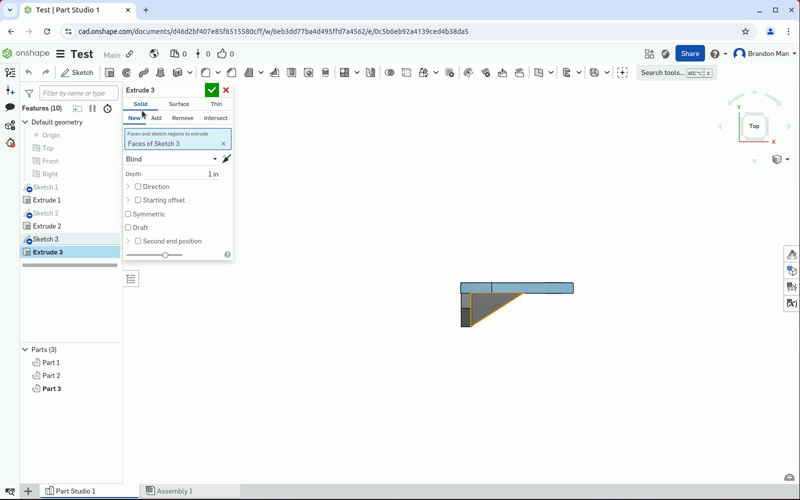
mouse_move(137, 120)
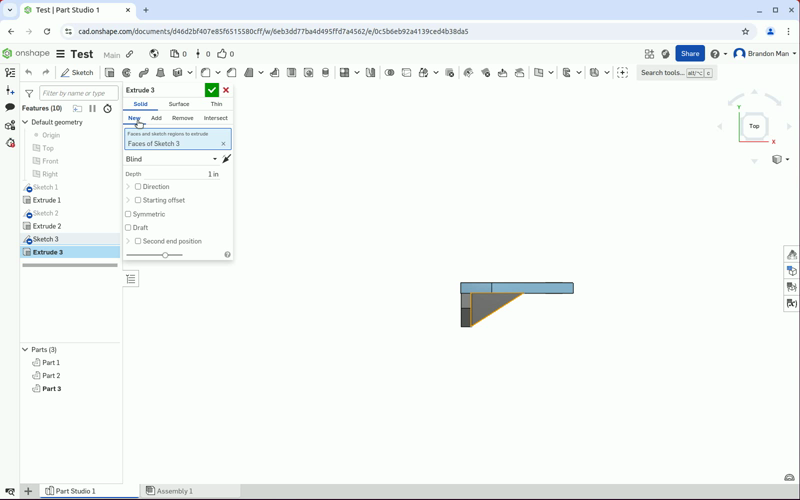
click(137, 120)
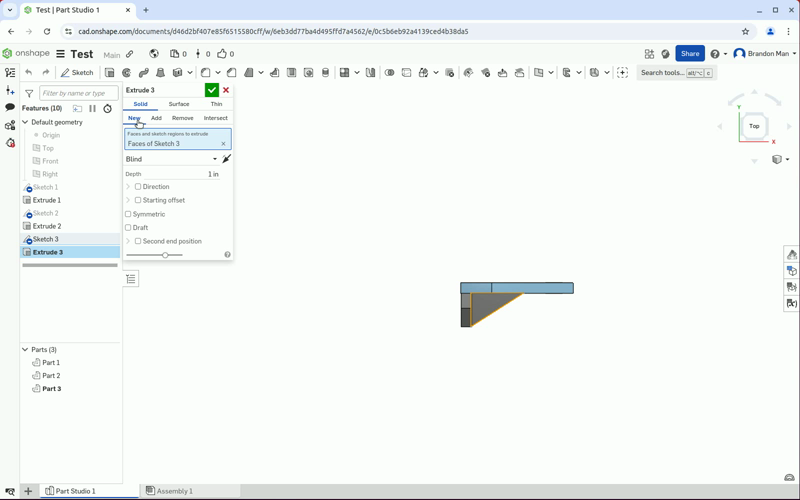
key(tab, 4)
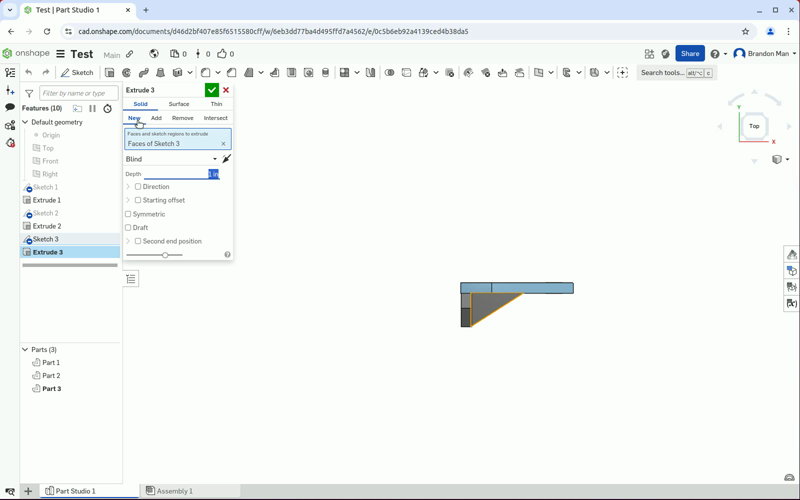
text(2.166)
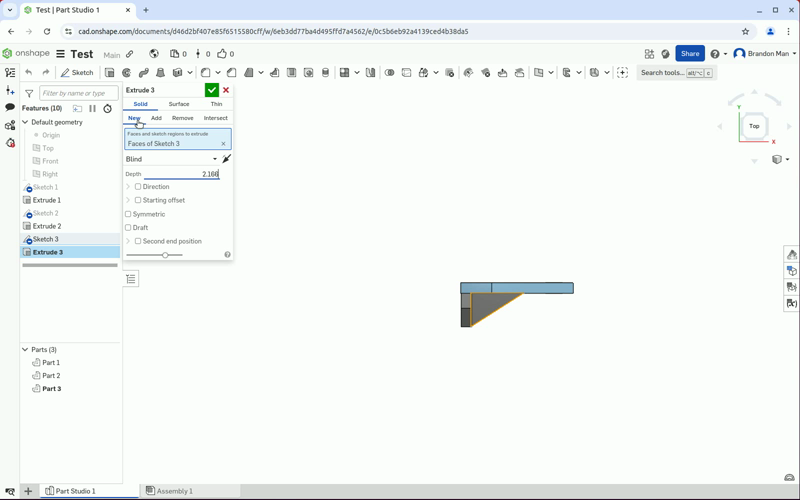
key(enter)
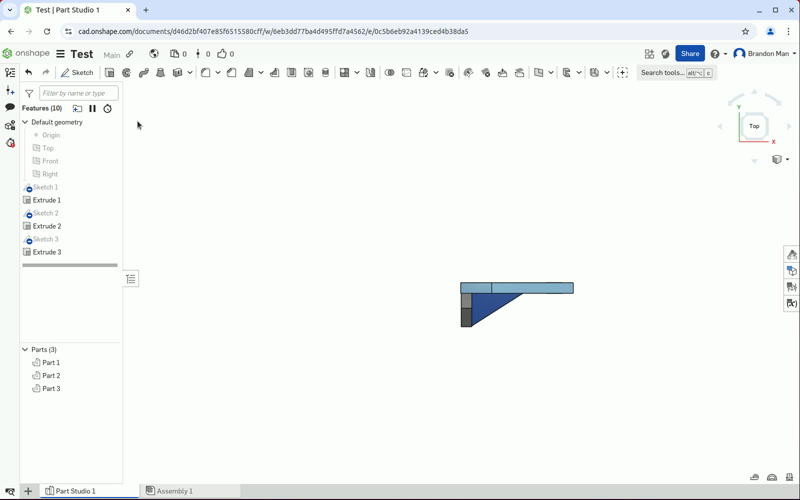
key(shift+h)
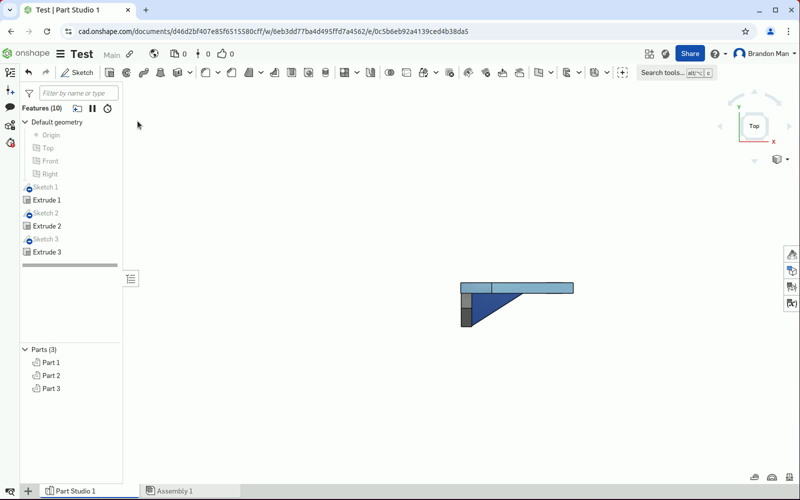
key(shift+h)
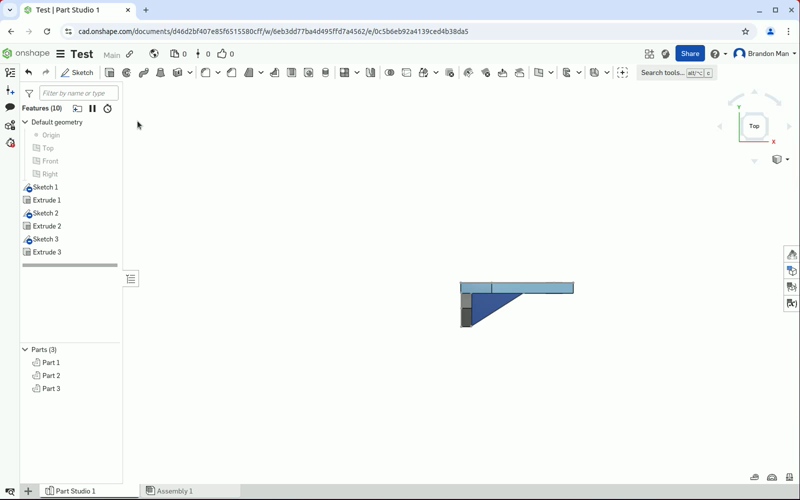
key(shift+7)
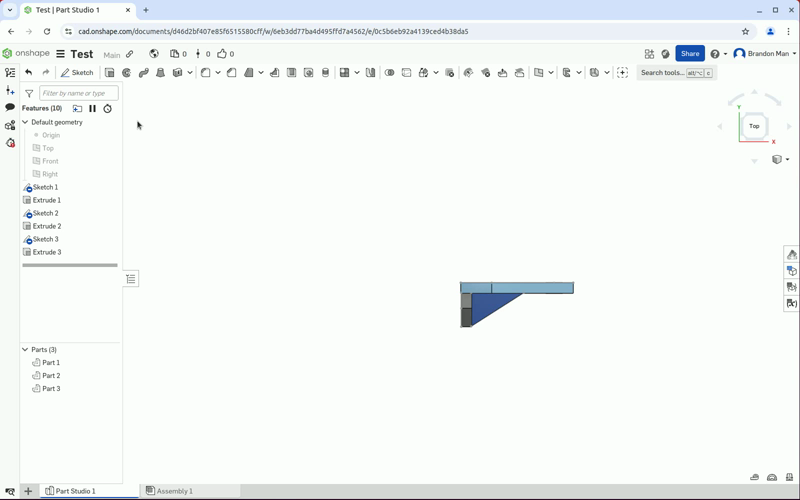
key(up, 3)
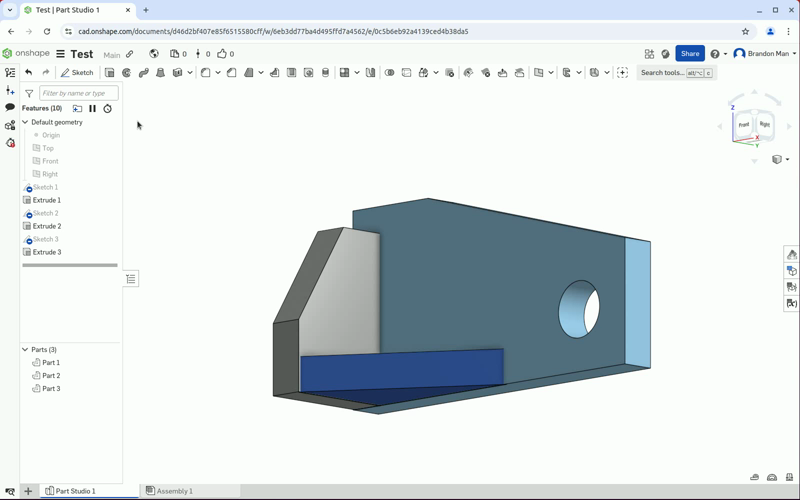
key(left, 3)
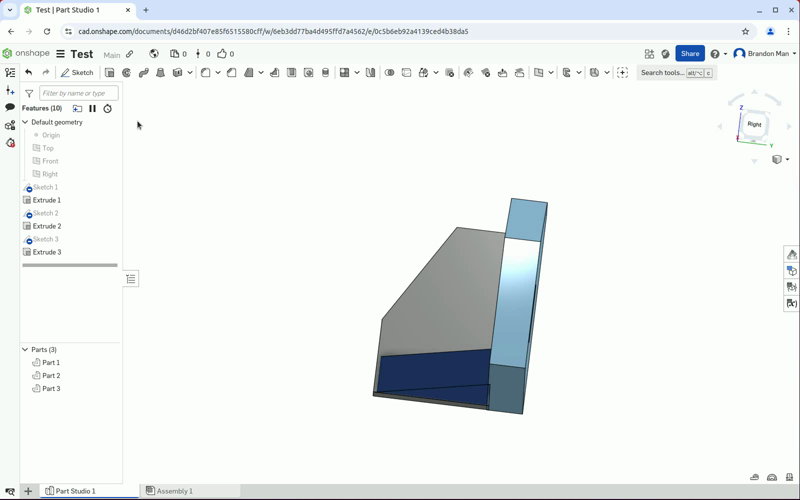
key(right, 3)
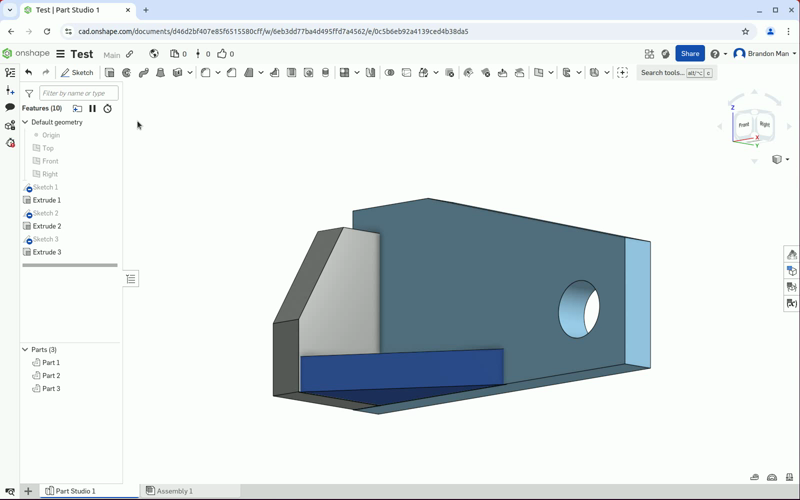
key(down, 3)
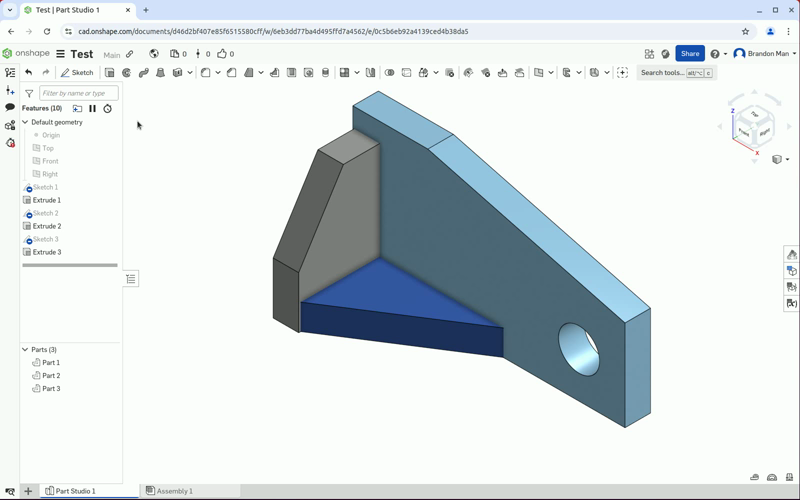
mouse_move(73, 189)
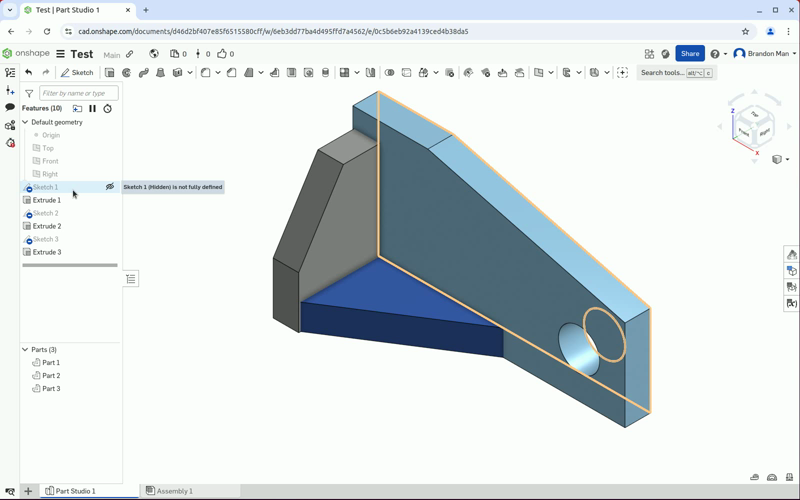
click(73, 189)